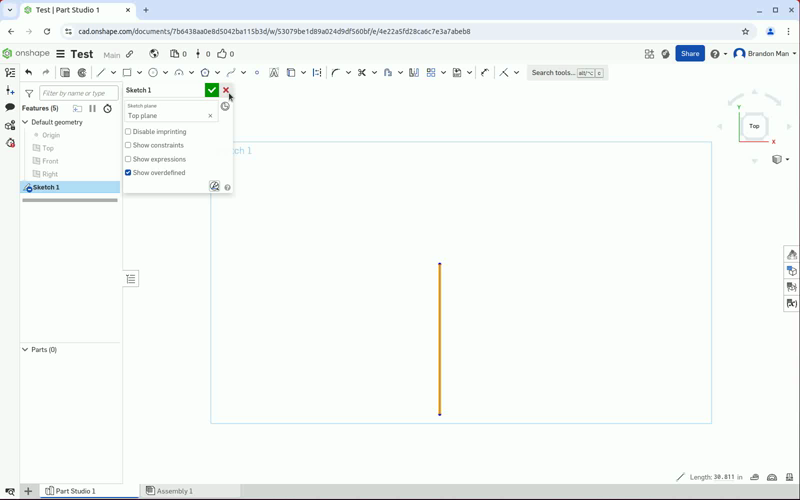
key(shift+h)
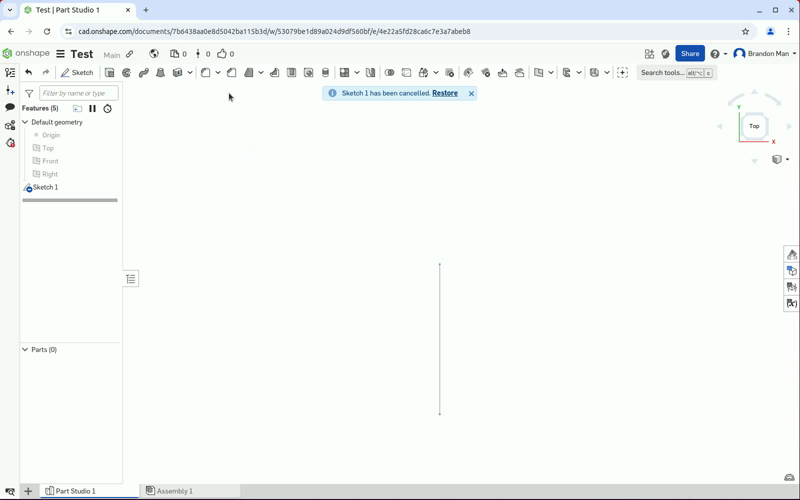
key(shift+s)
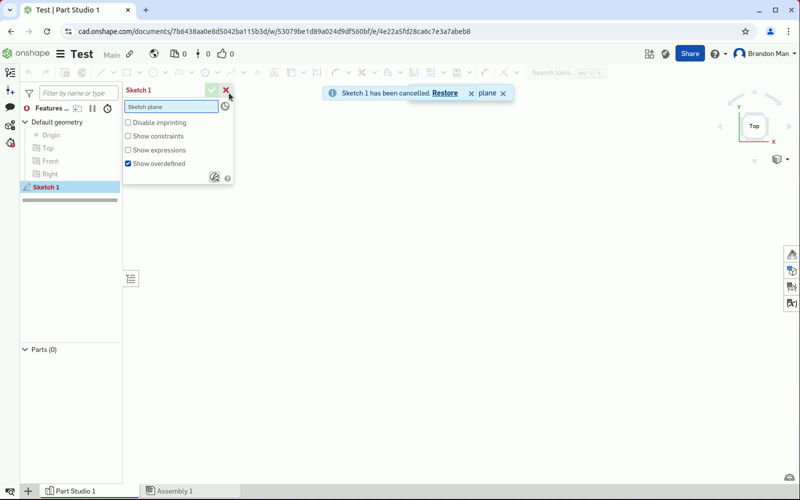
mouse_move(73, 150)
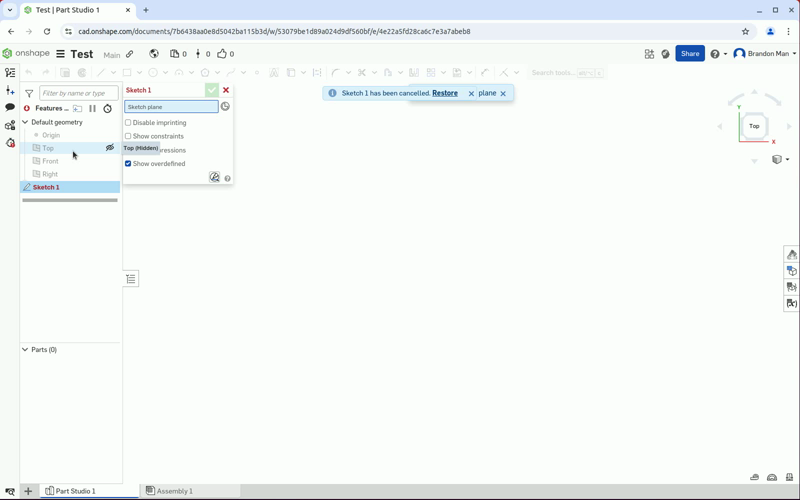
click(73, 150)
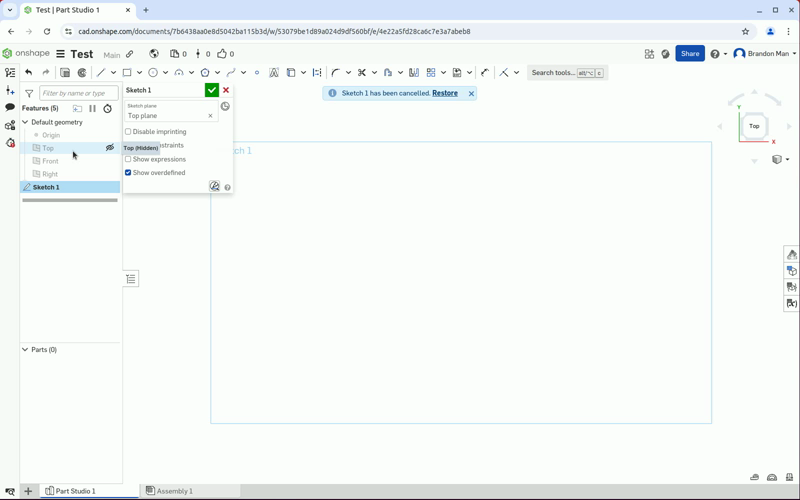
mouse_move(73, 352)
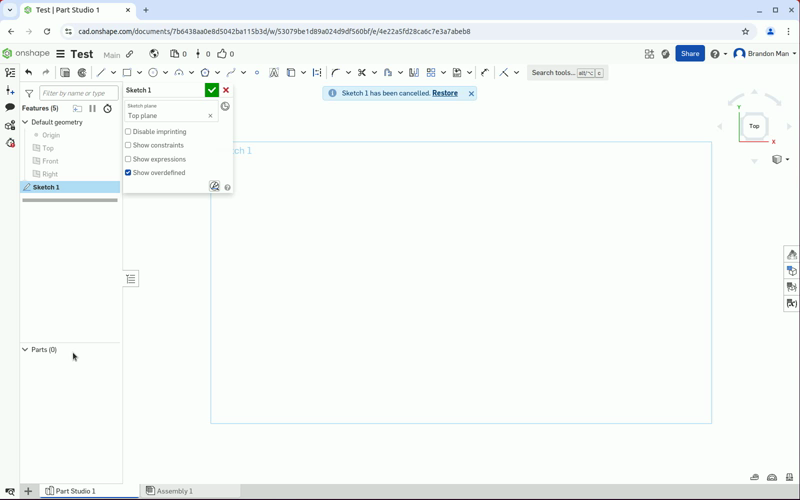
key(y)
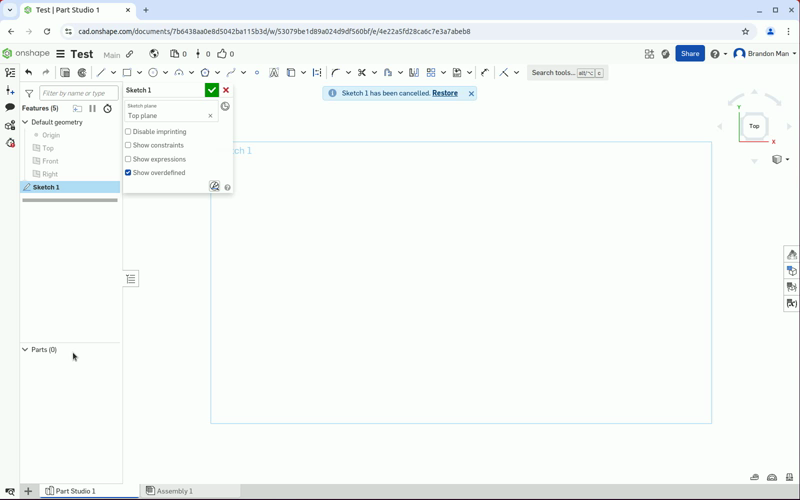
key(a)
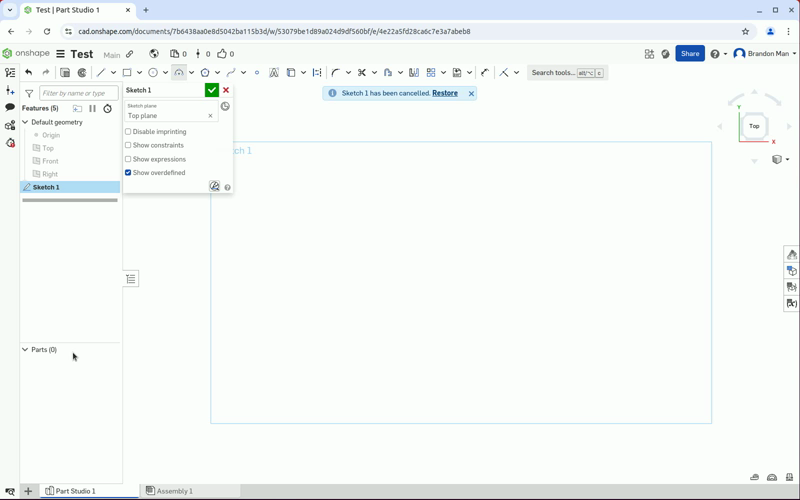
key_down(shift)
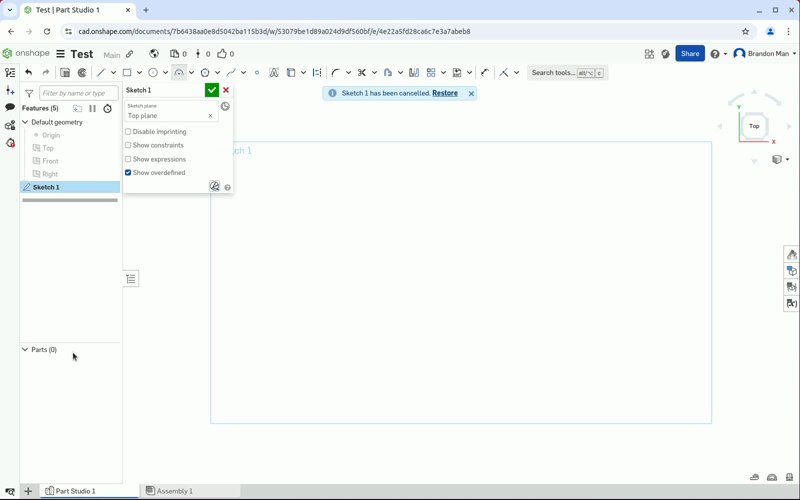
mouse_move(355, 321)
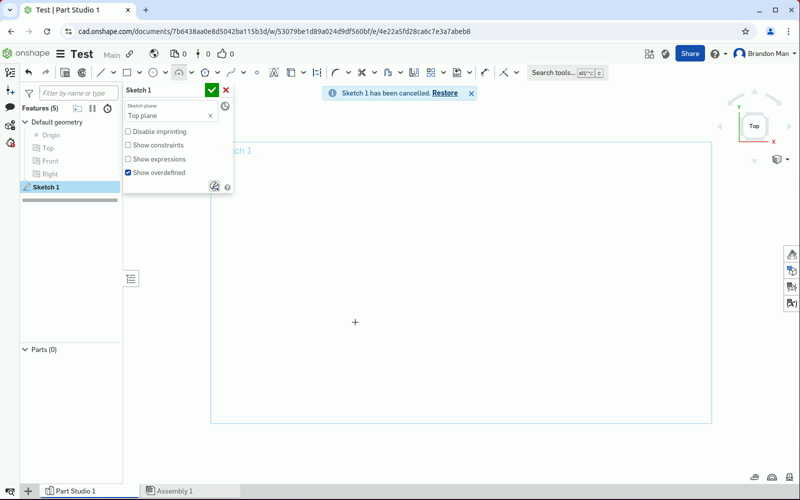
click(355, 321)
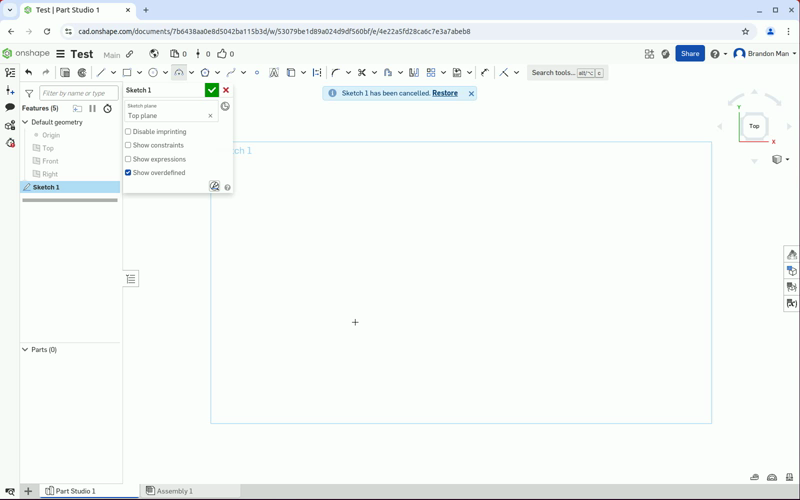
key_up(shift)
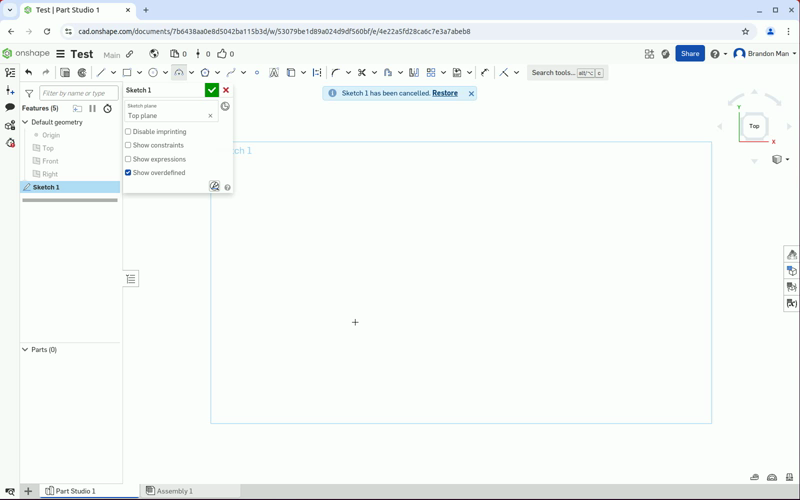
key_down(shift)
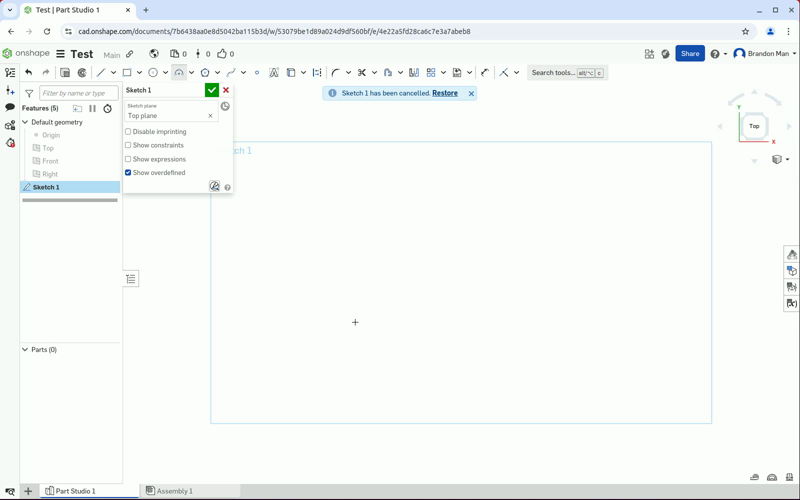
mouse_move(364, 330)
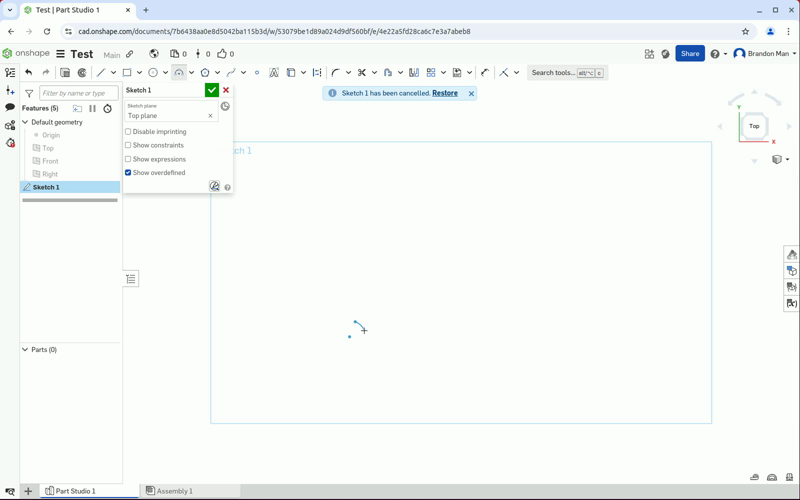
click(364, 330)
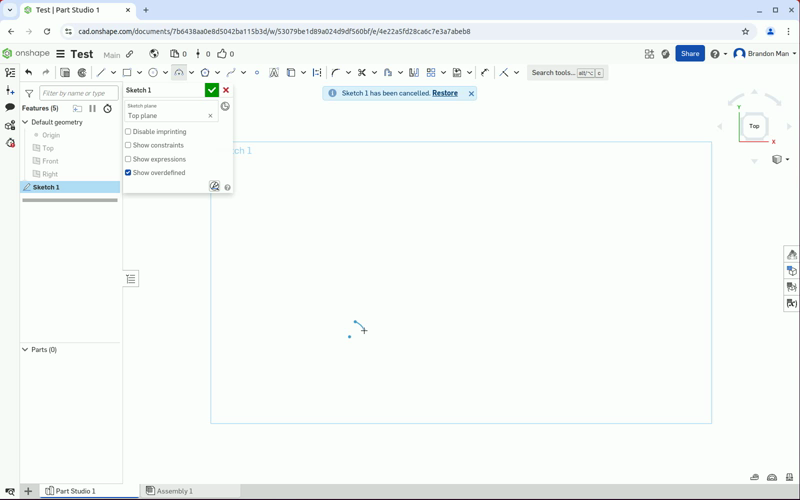
mouse_move(357, 327)
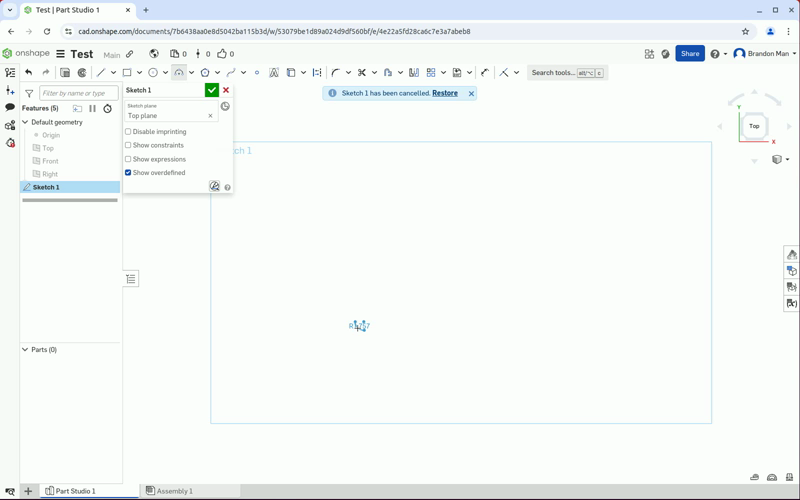
click(357, 327)
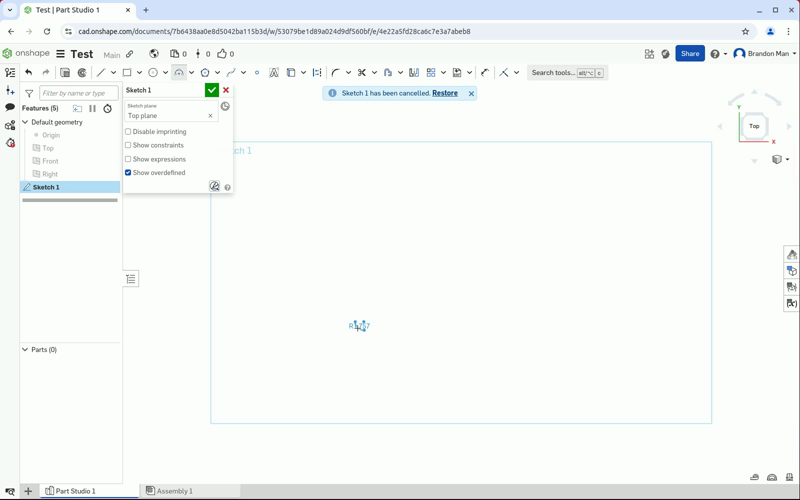
key_up(shift)
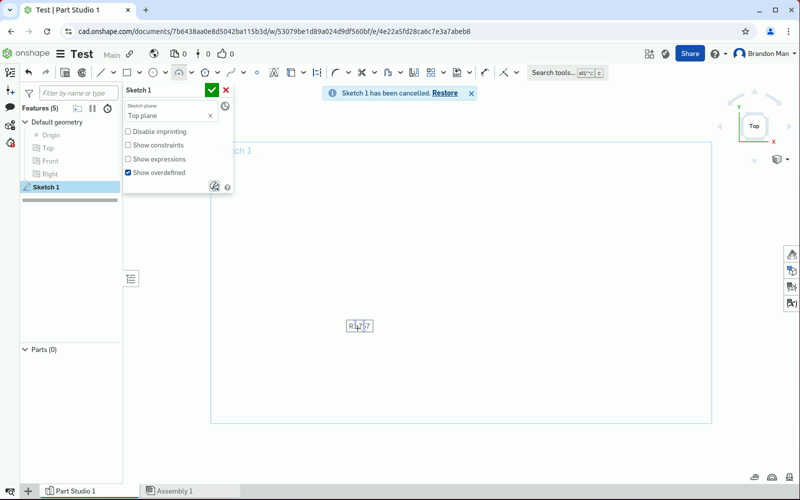
key(esc)
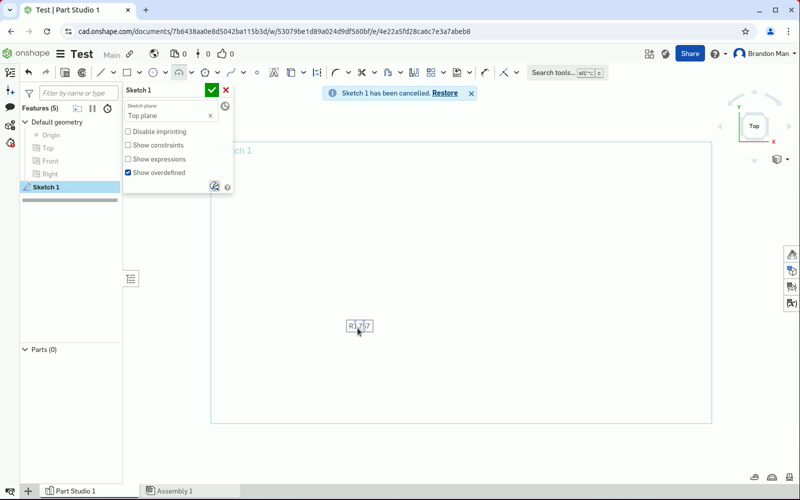
key(l)
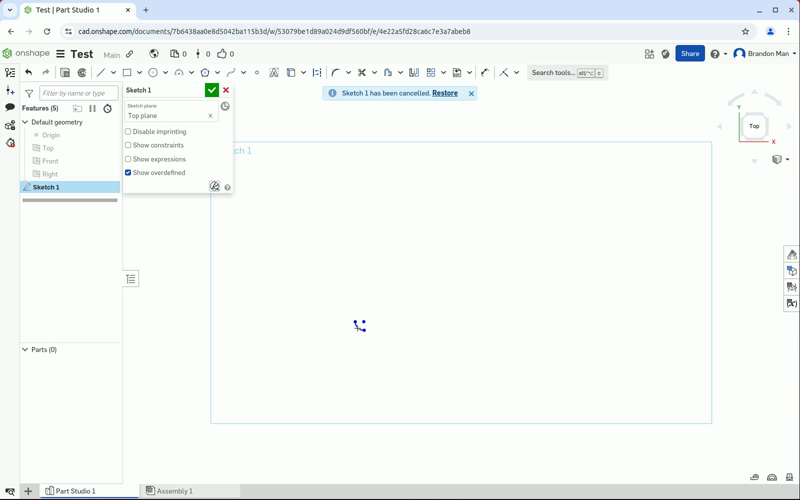
mouse_move(364, 330)
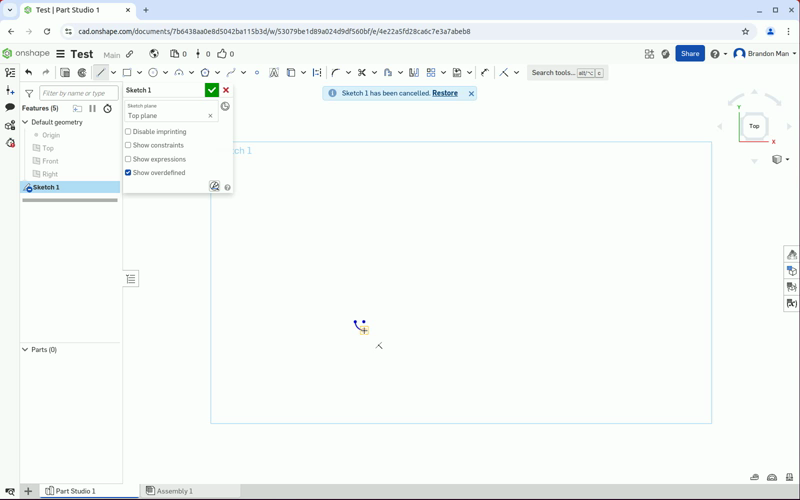
click(364, 330)
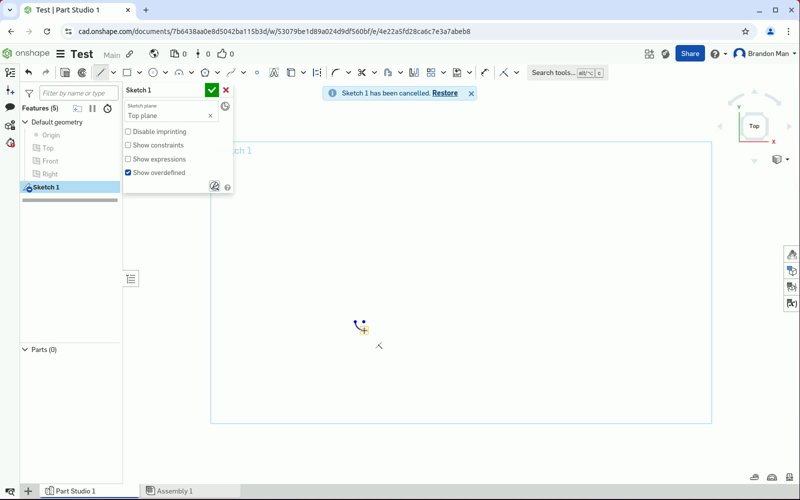
key_down(shift)
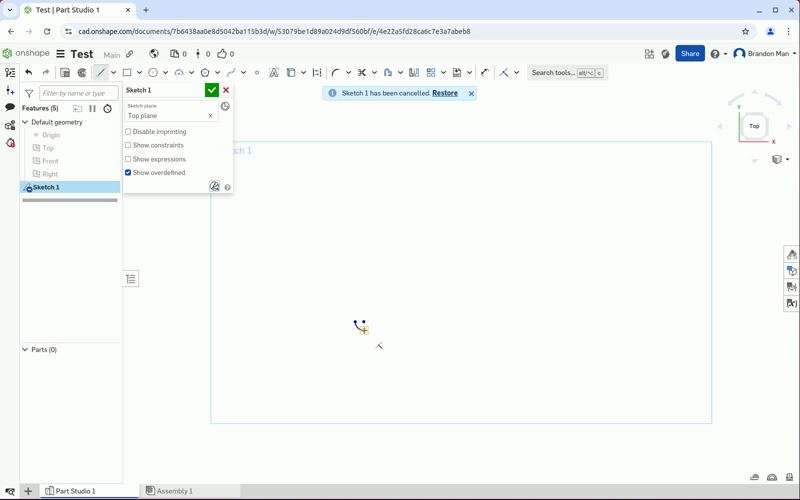
mouse_move(556, 330)
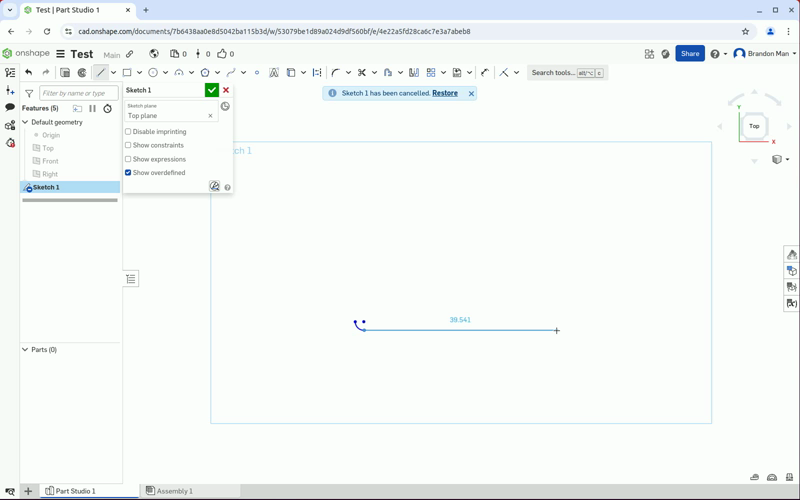
click(556, 330)
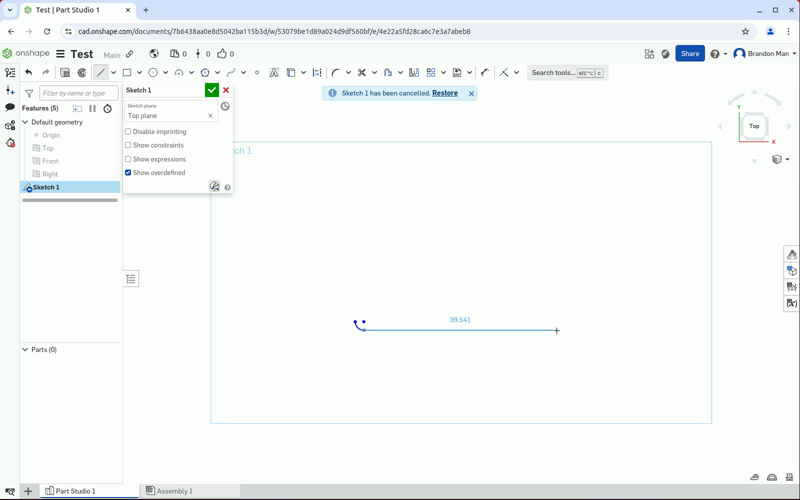
key_up(shift)
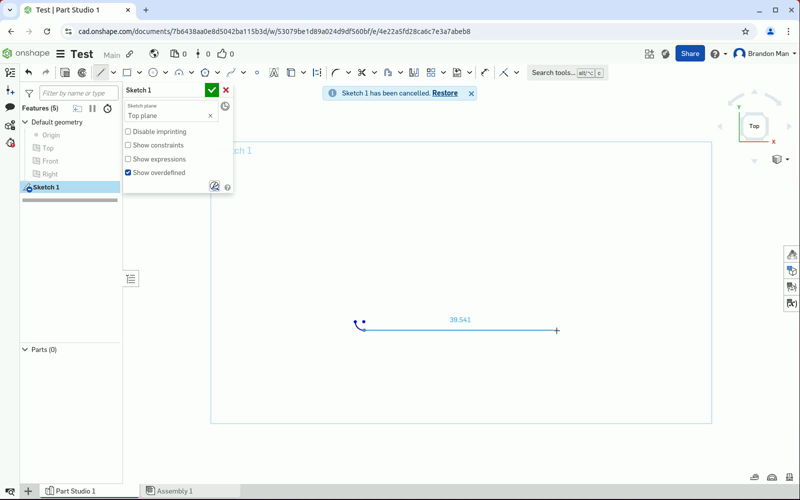
key(esc)
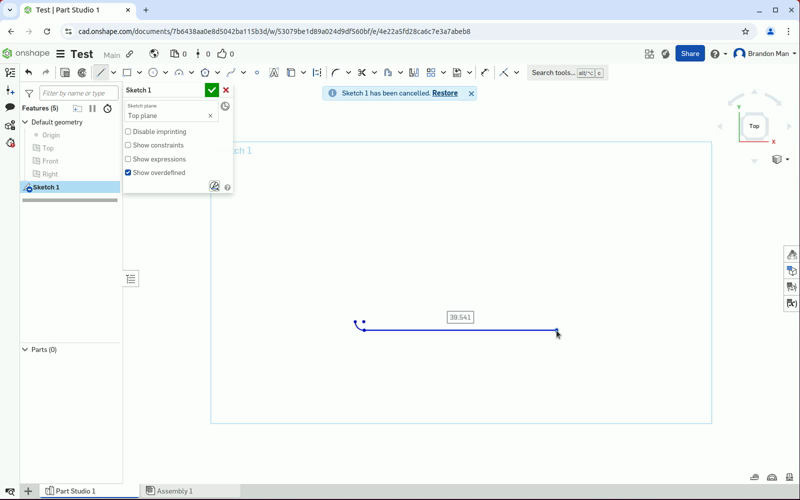
key(a)
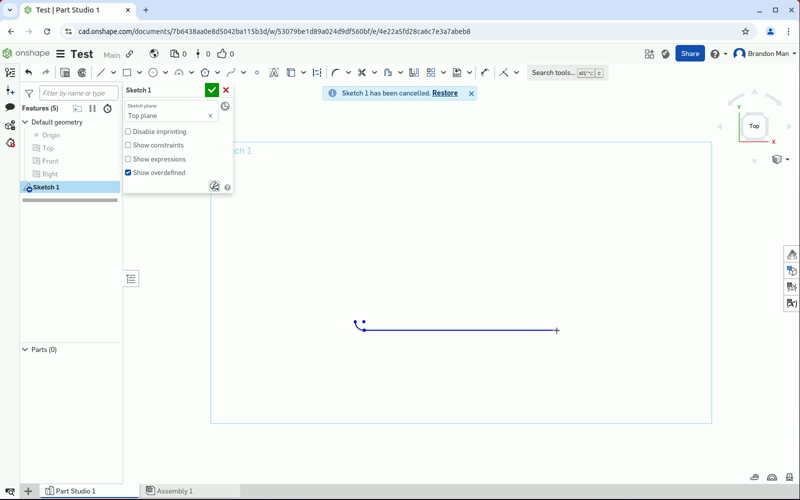
mouse_move(556, 330)
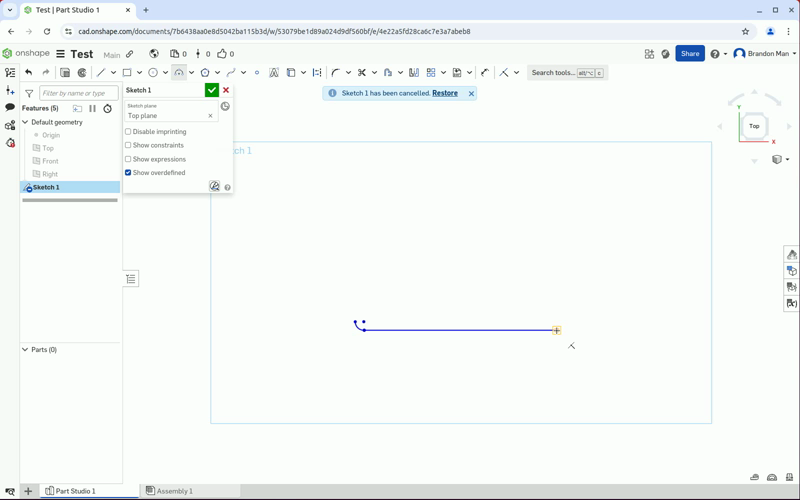
click(556, 330)
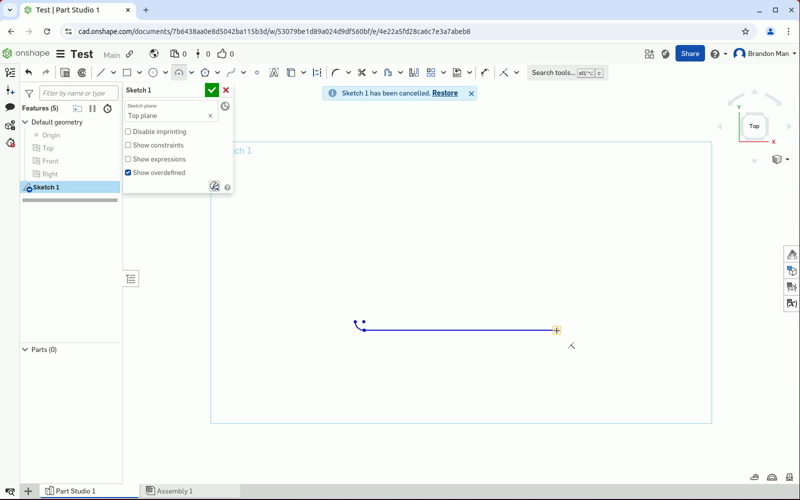
key_down(shift)
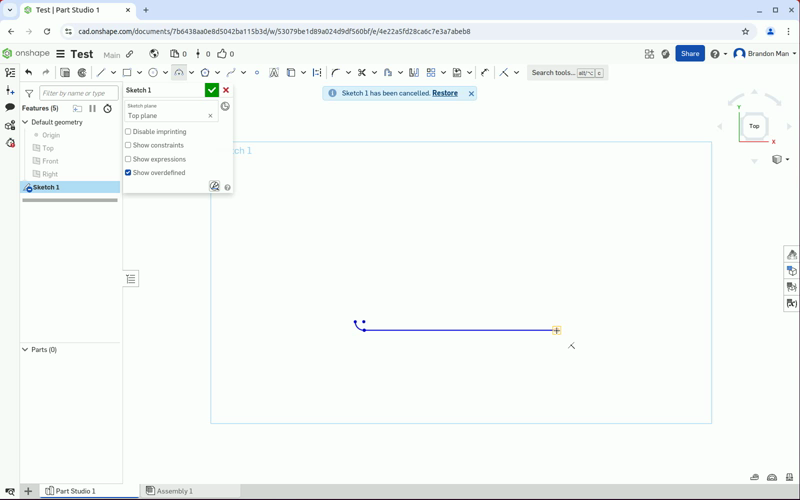
mouse_move(565, 321)
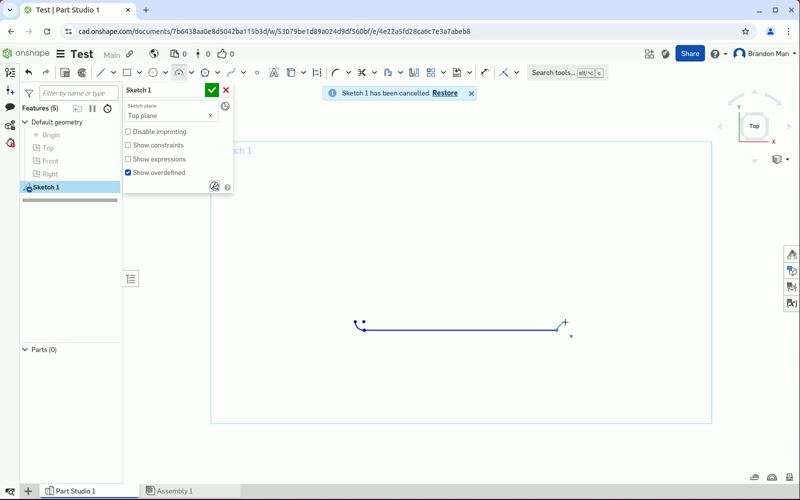
click(565, 321)
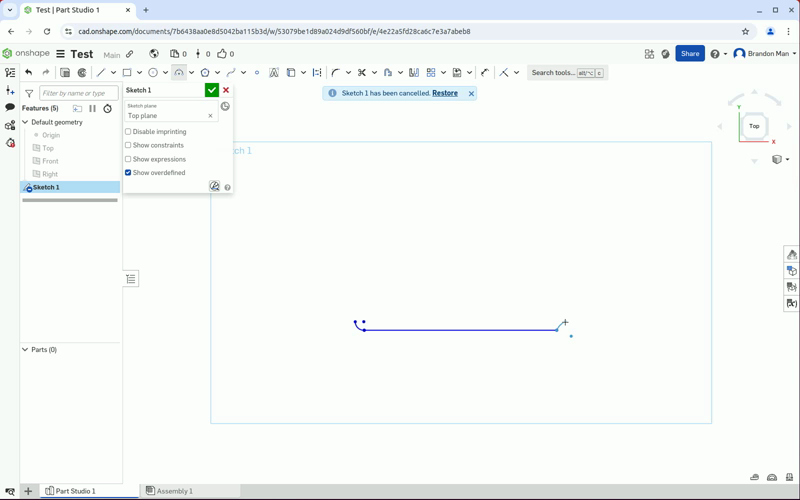
mouse_move(562, 327)
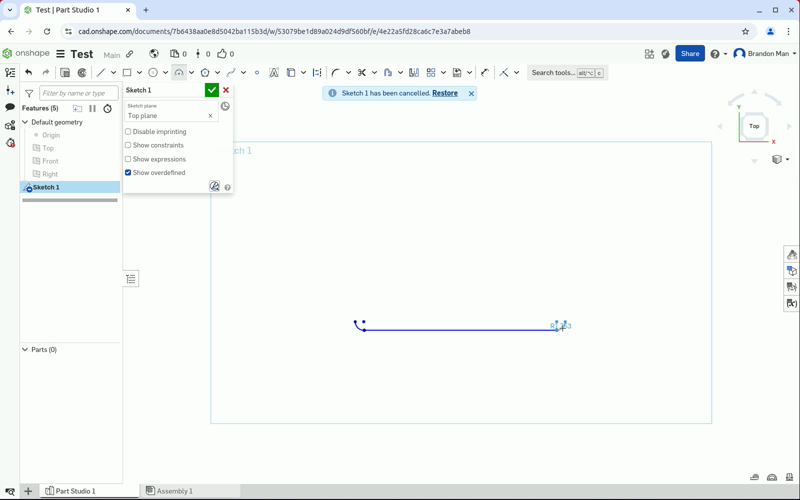
click(562, 327)
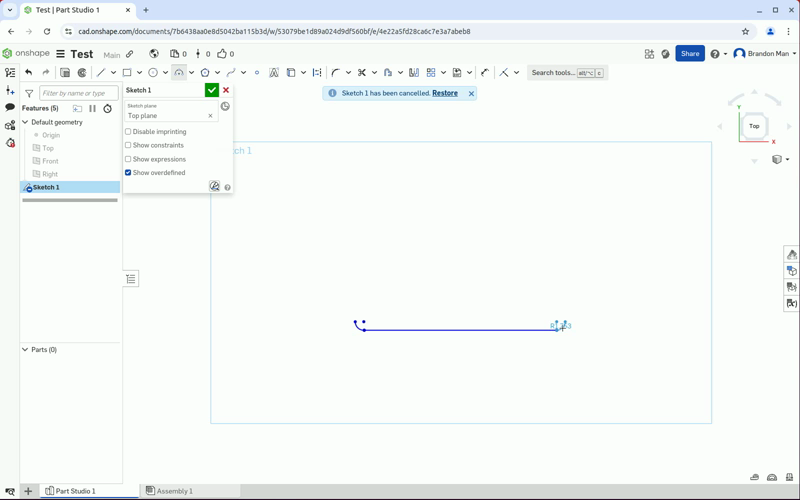
key_up(shift)
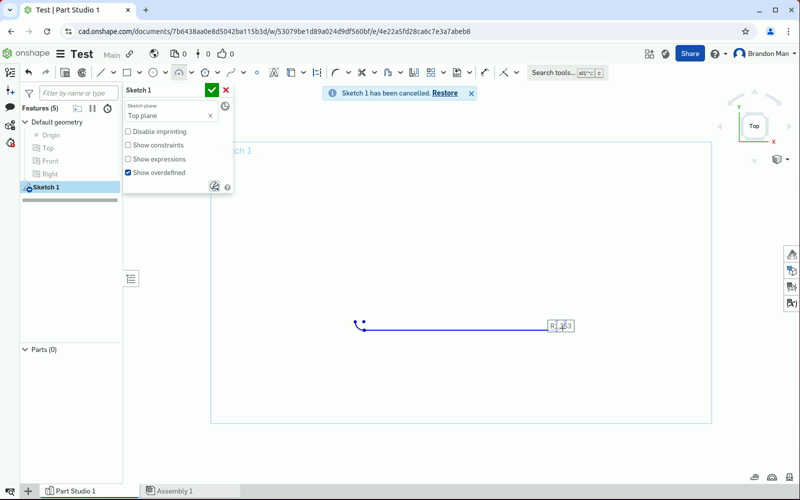
key(esc)
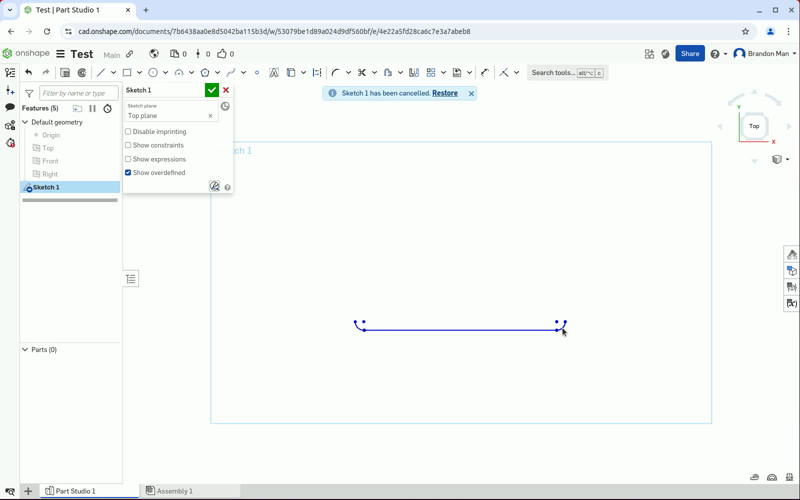
key(l)
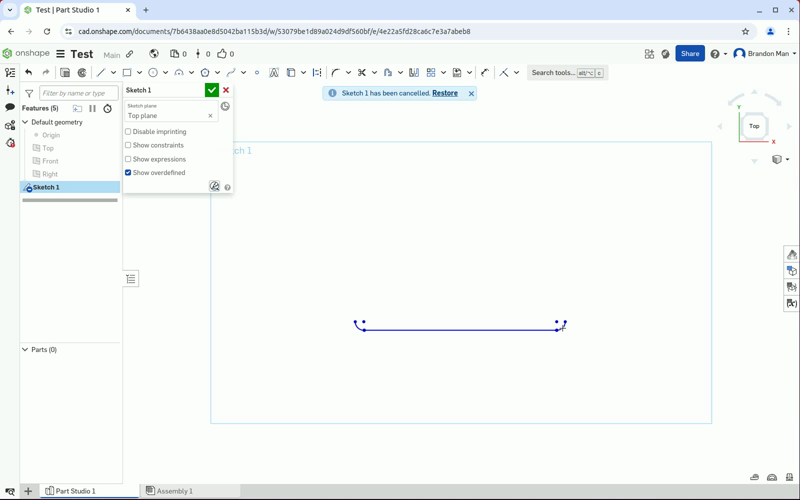
mouse_move(565, 321)
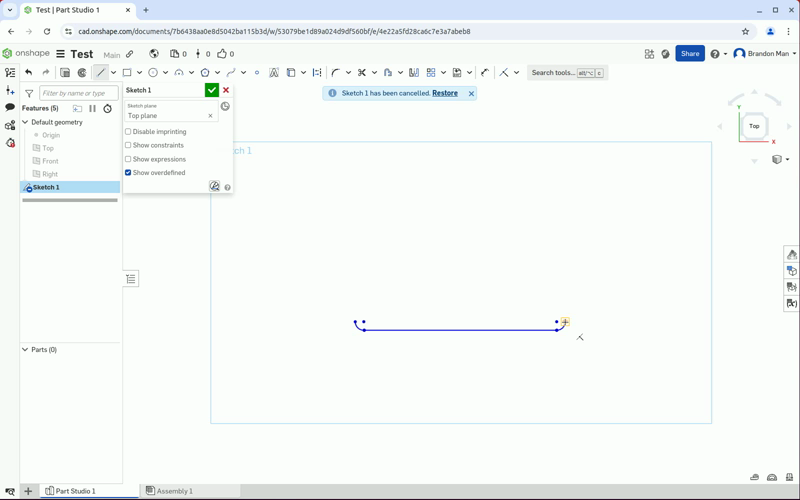
click(565, 321)
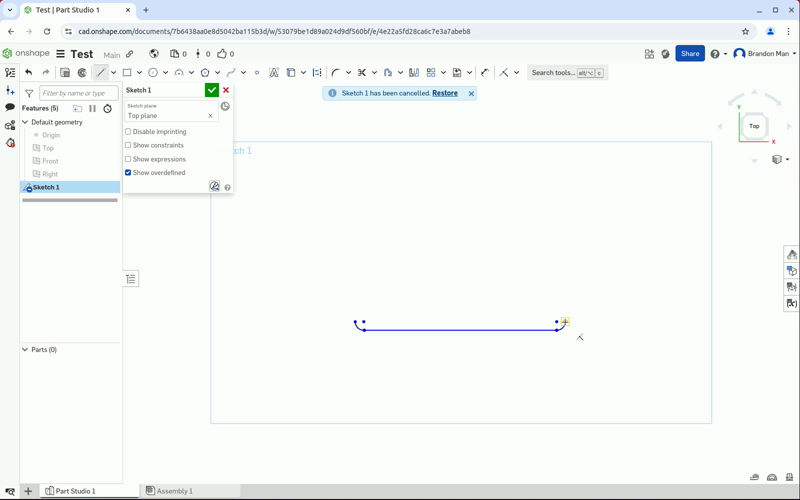
key_down(shift)
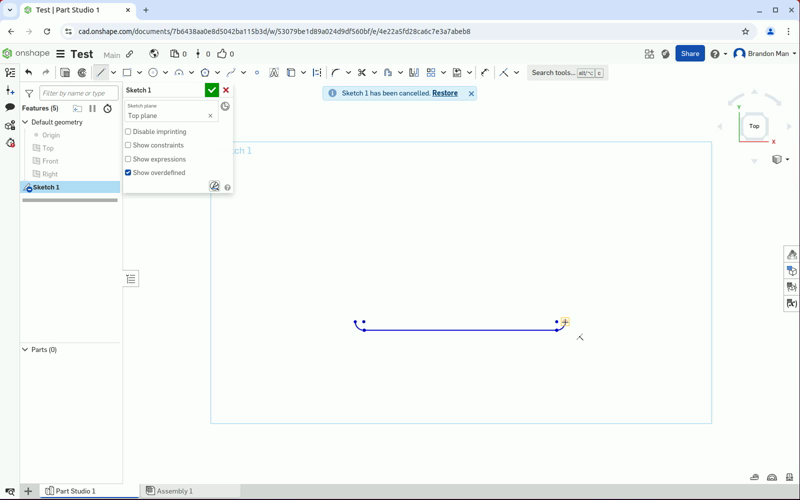
mouse_move(565, 244)
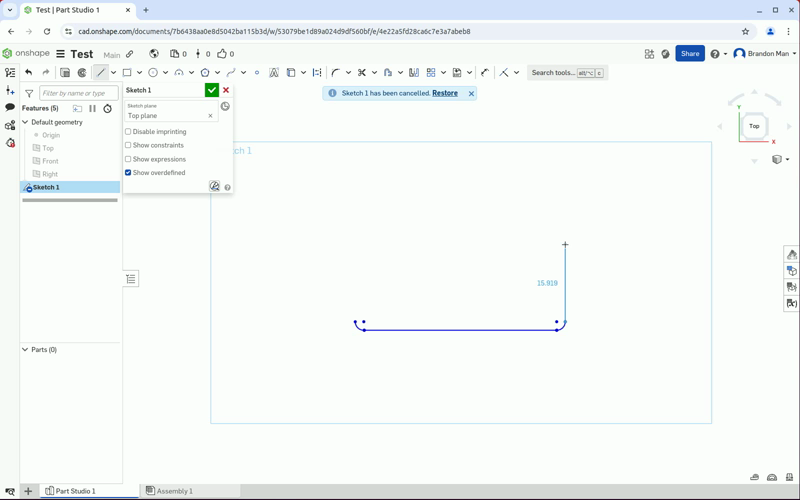
click(565, 244)
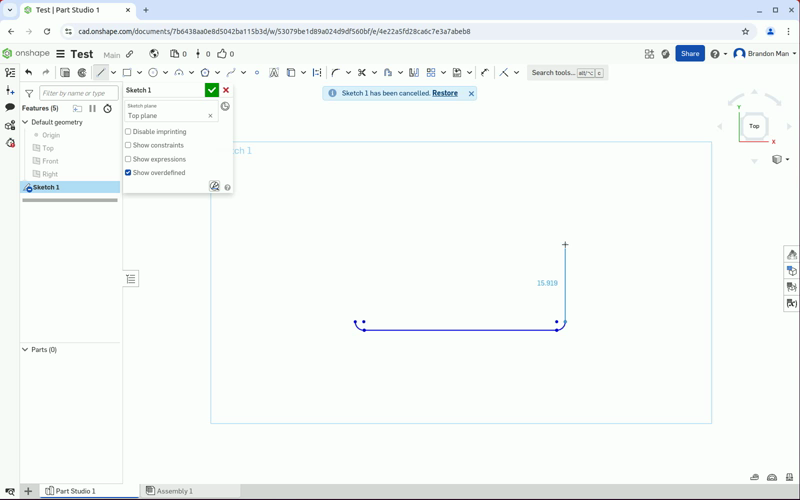
key_up(shift)
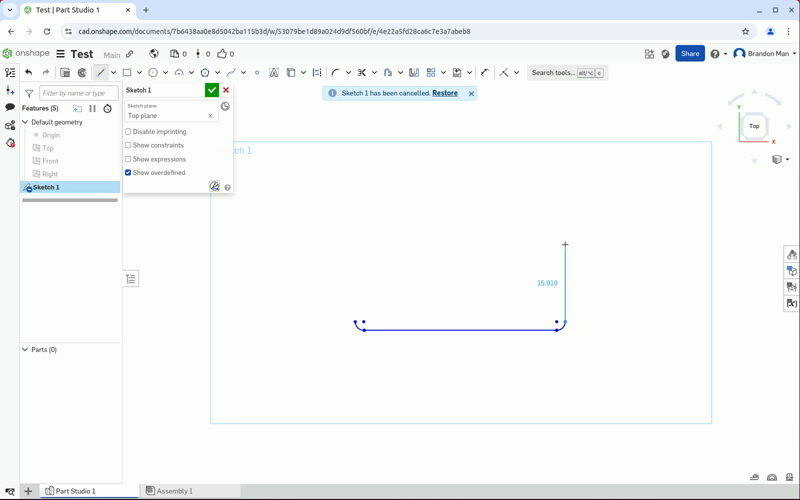
key(esc)
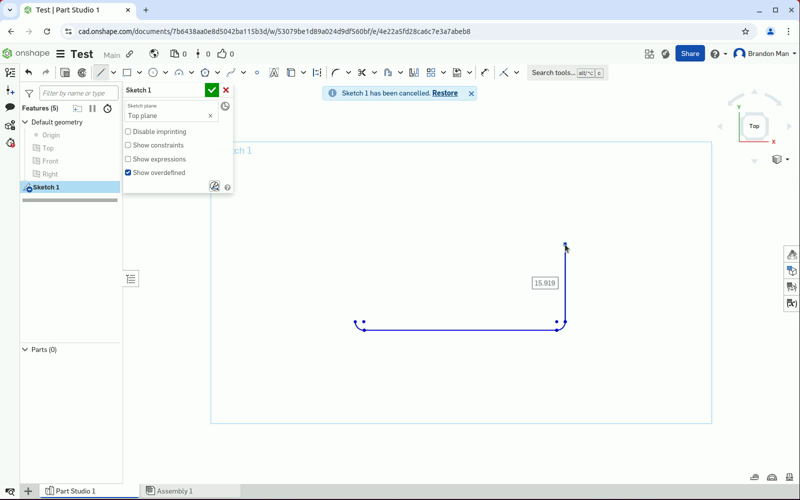
key(a)
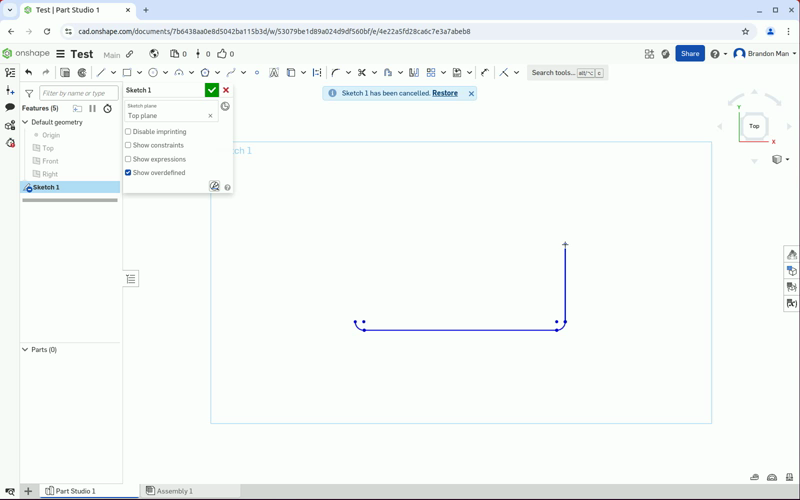
mouse_move(565, 244)
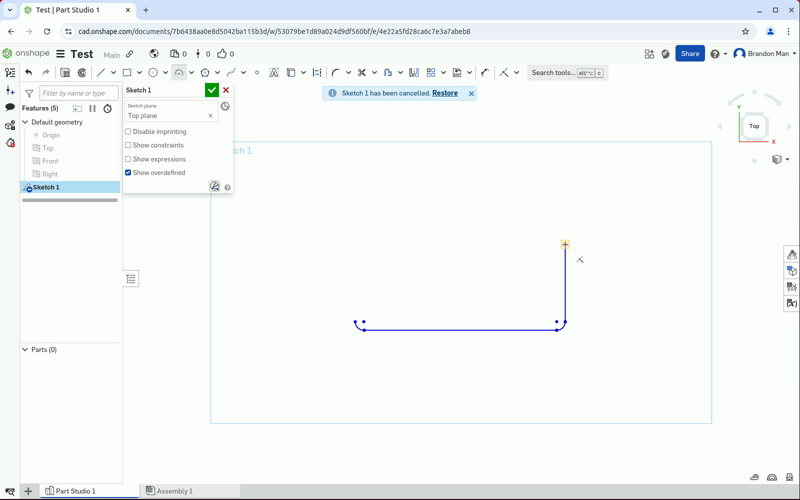
click(565, 244)
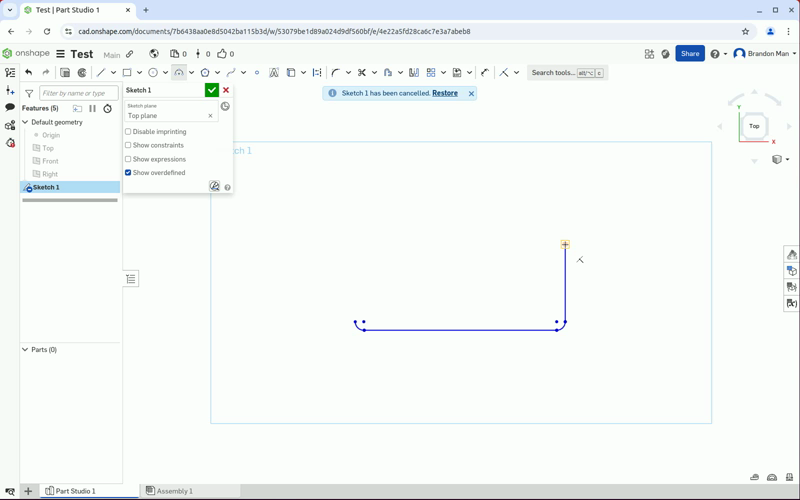
key_down(shift)
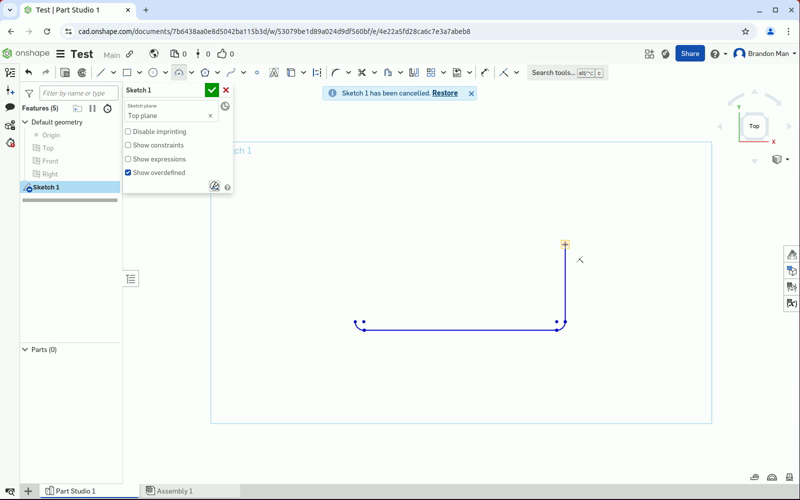
mouse_move(556, 235)
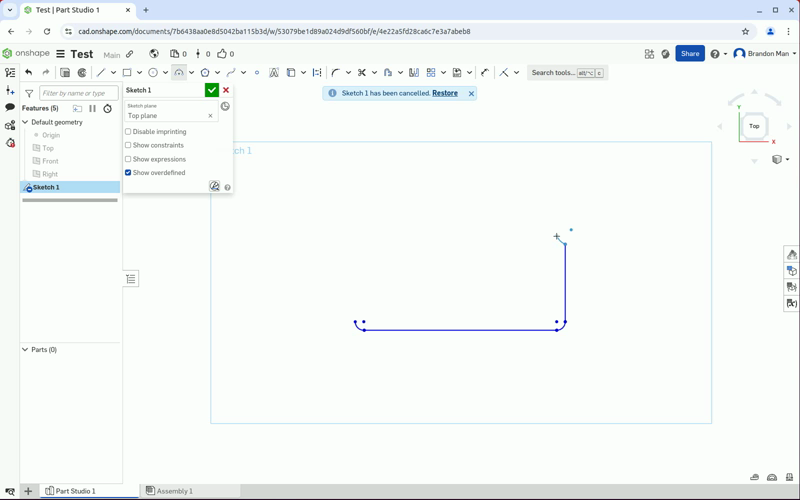
click(556, 235)
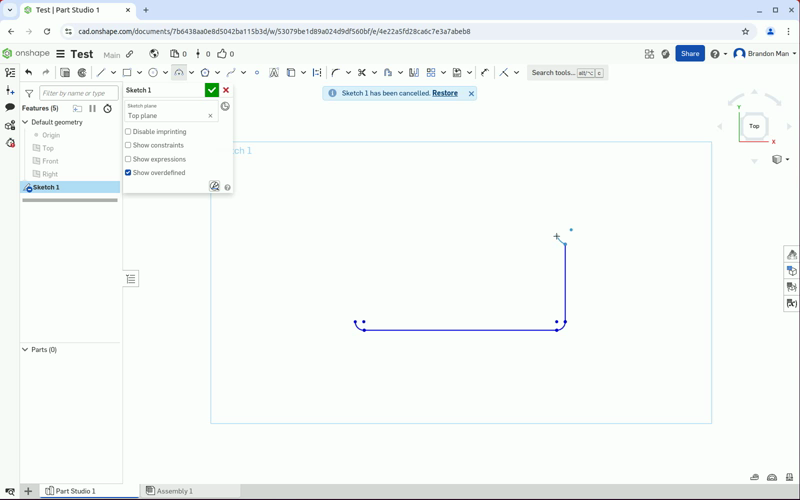
mouse_move(562, 237)
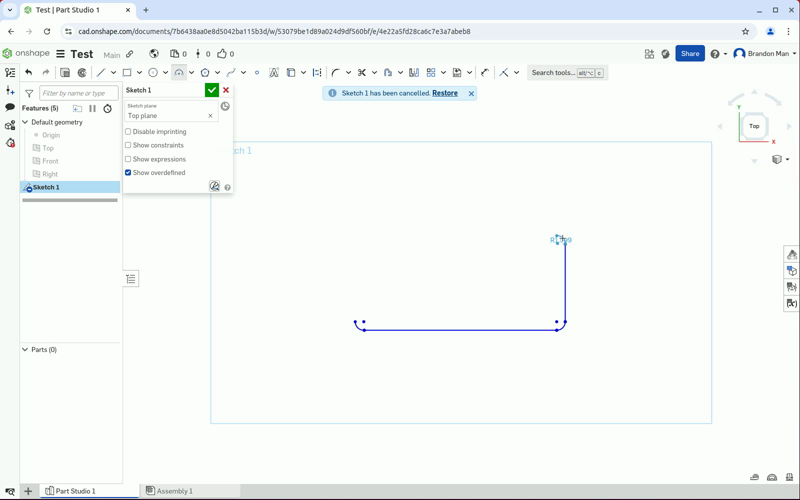
click(562, 237)
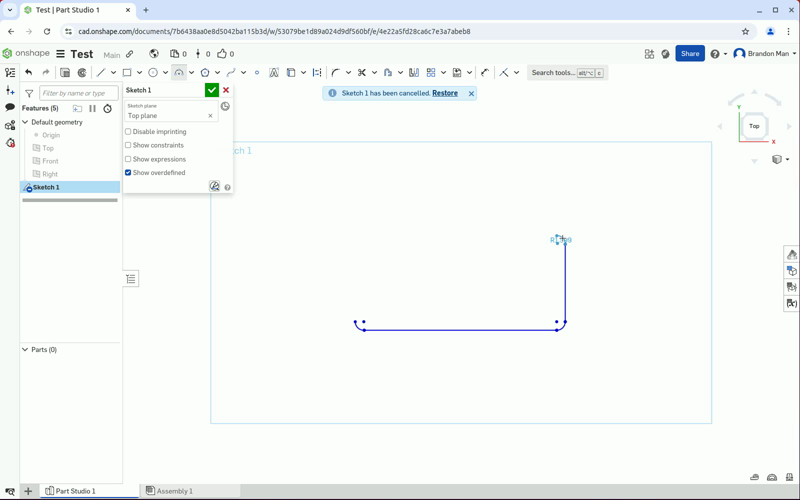
key_up(shift)
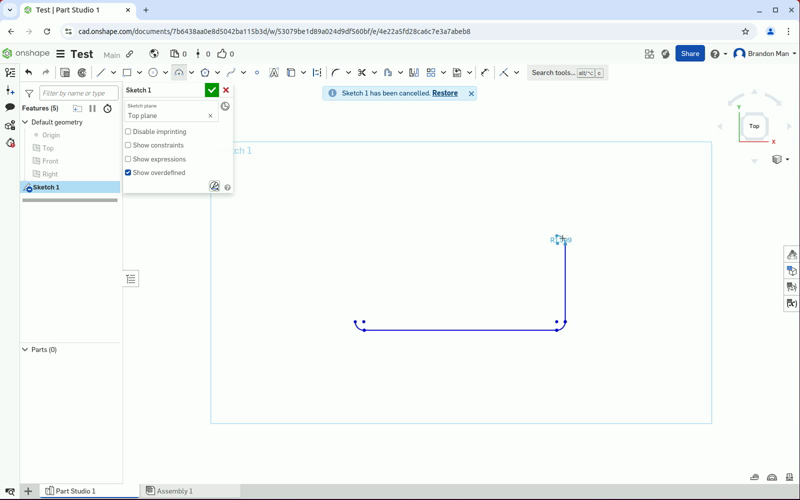
key(esc)
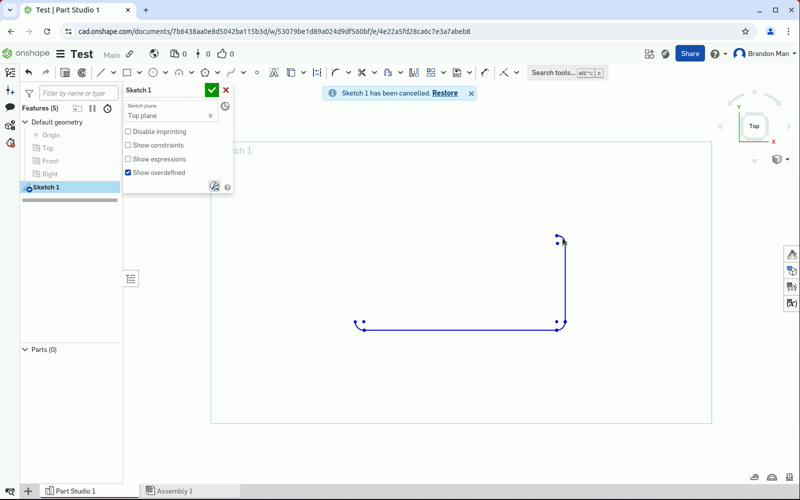
key(l)
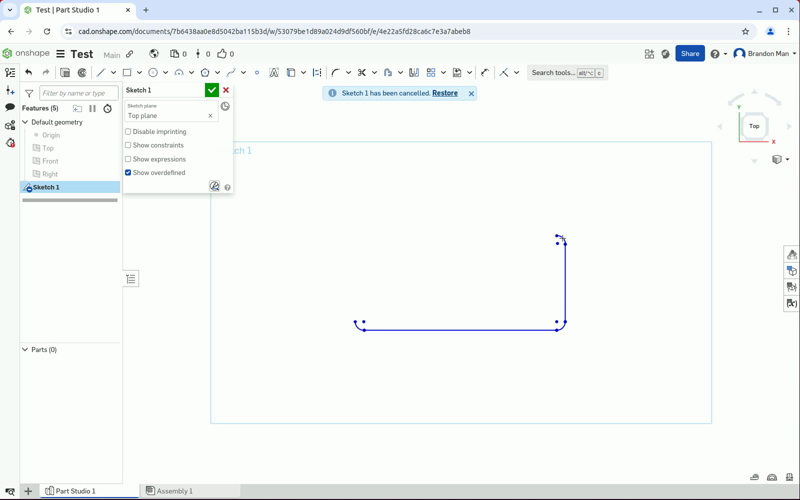
mouse_move(556, 235)
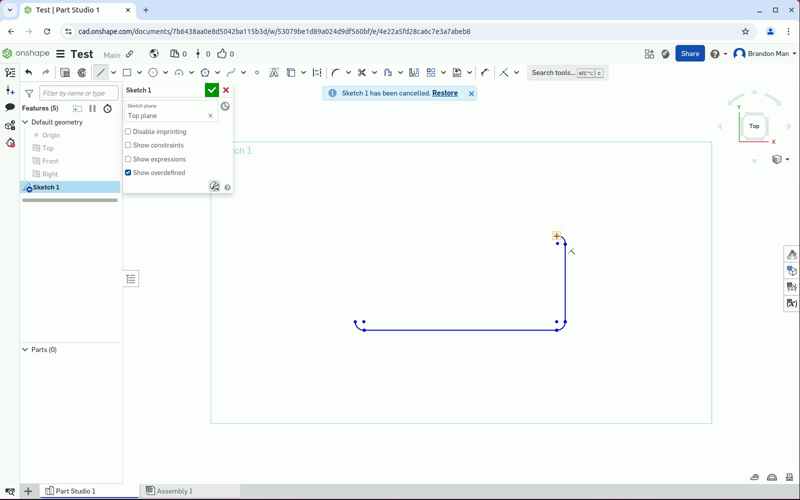
click(556, 235)
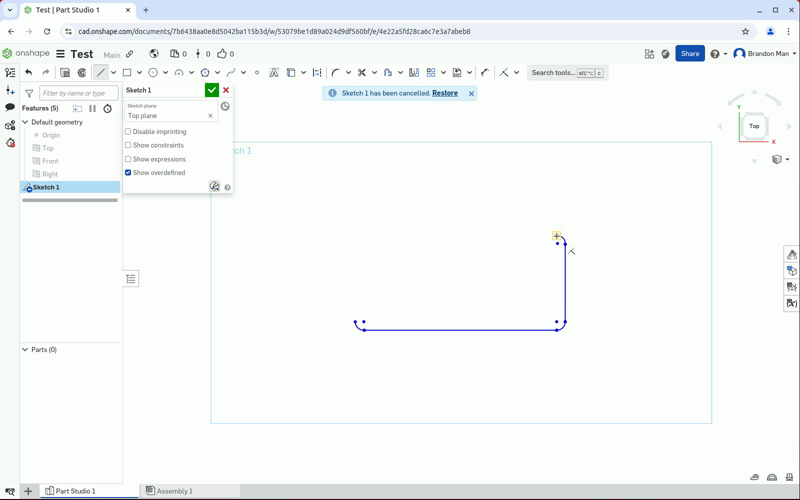
key_down(shift)
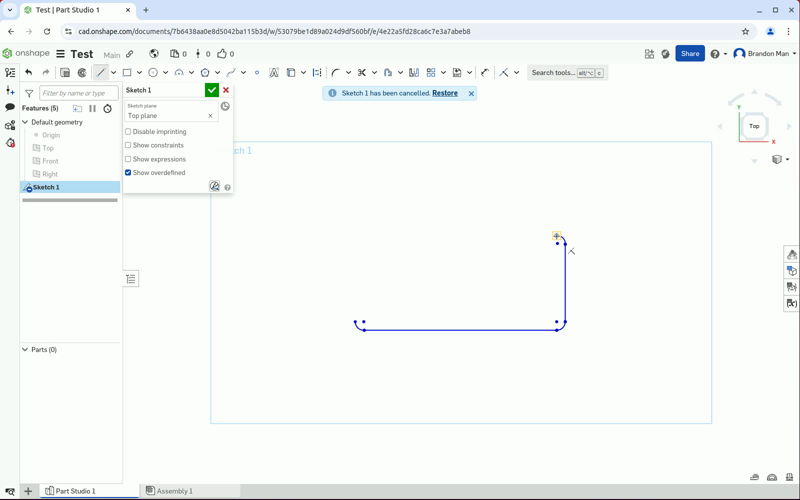
mouse_move(364, 235)
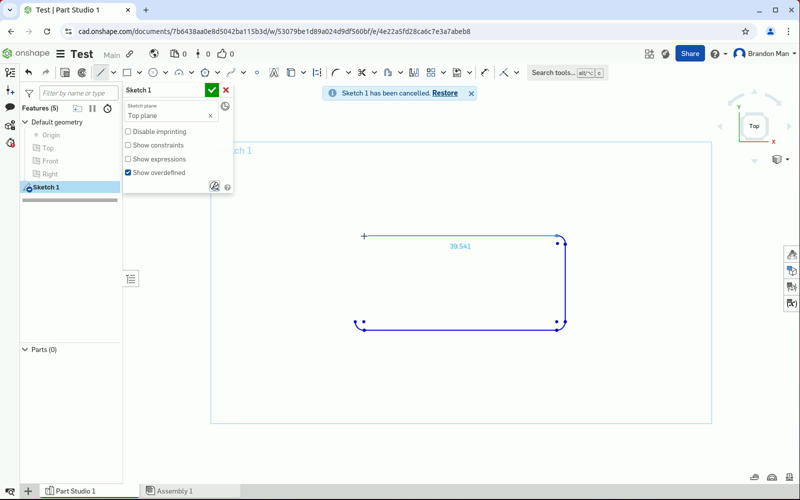
click(364, 235)
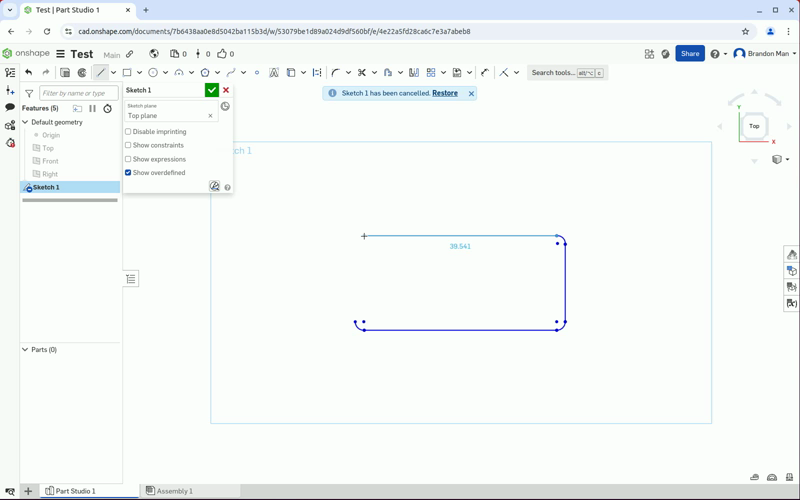
key_up(shift)
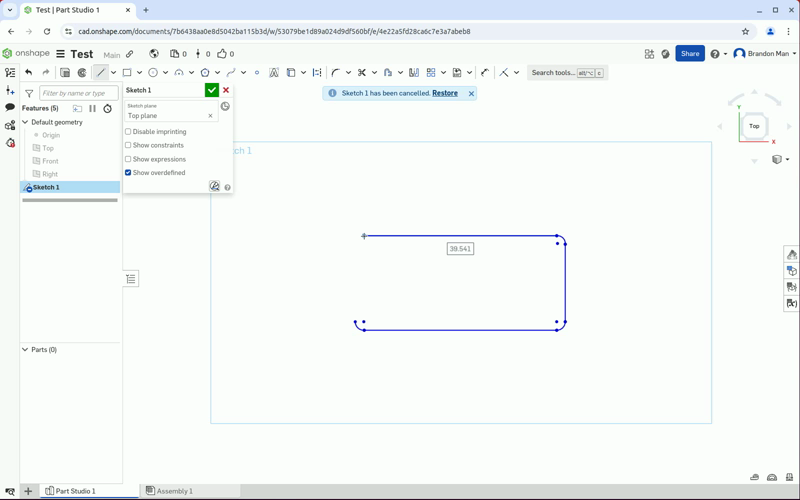
key(esc)
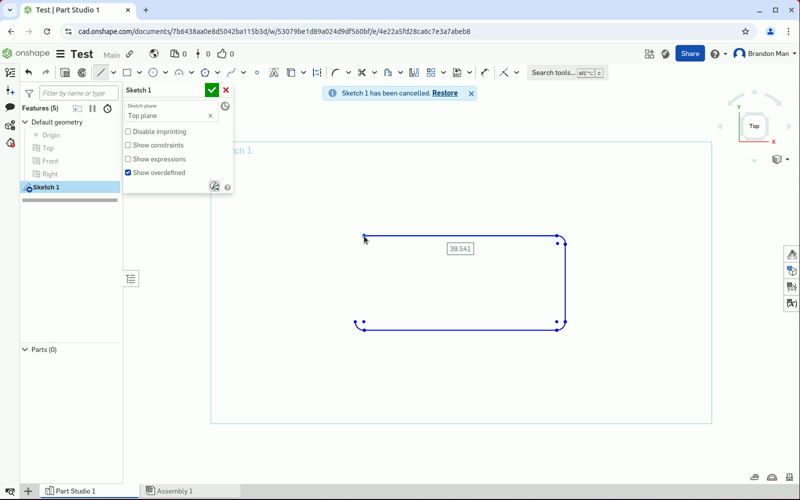
key(a)
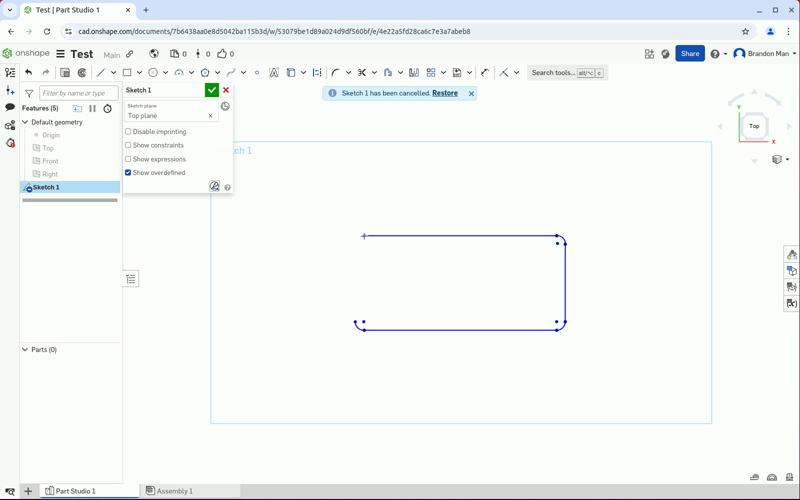
mouse_move(364, 235)
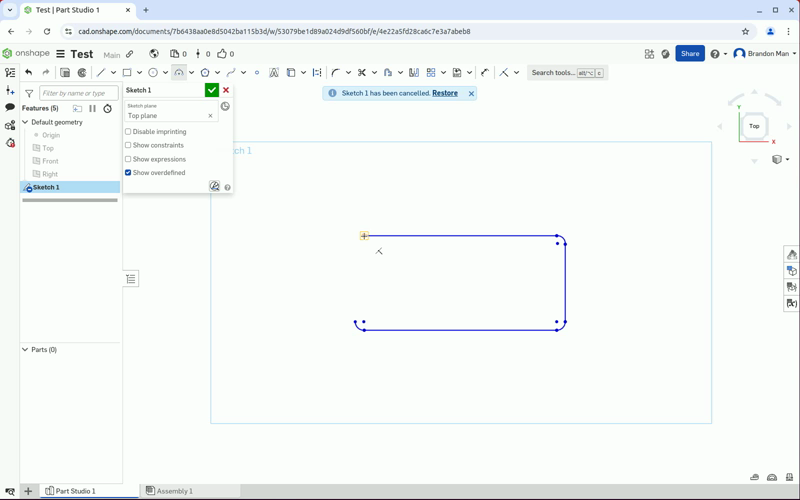
click(364, 235)
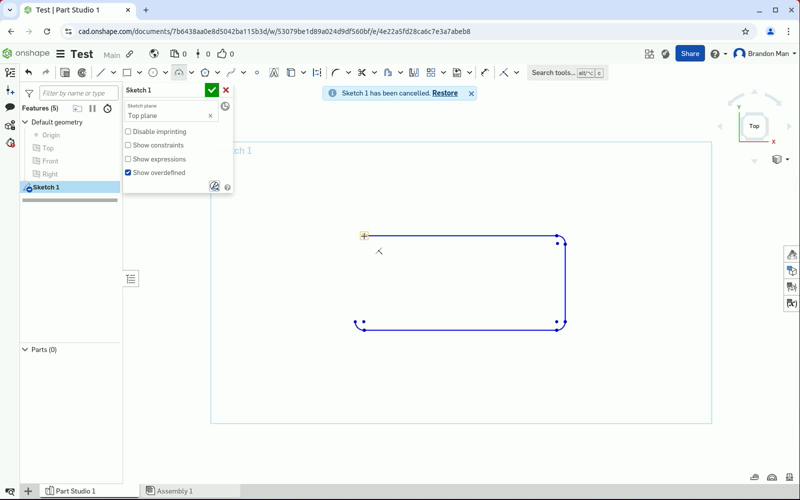
key_down(shift)
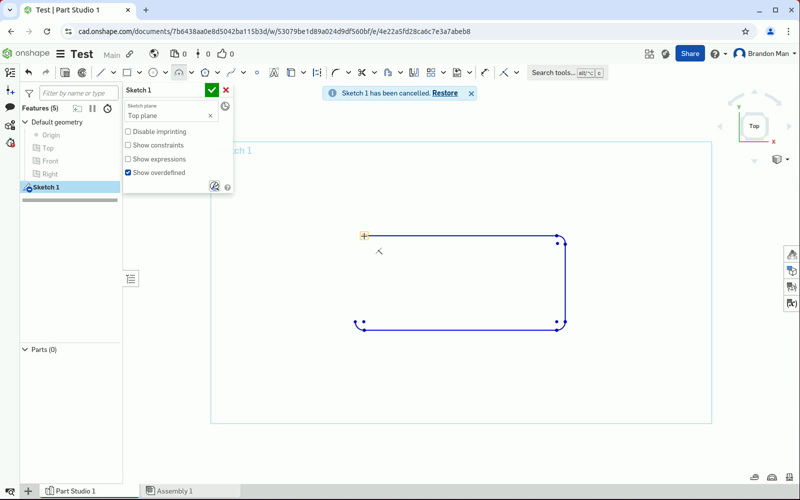
mouse_move(355, 244)
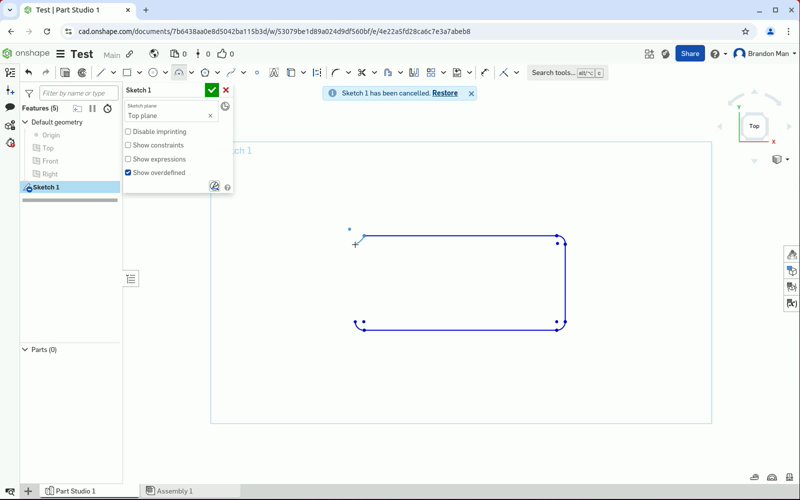
click(355, 244)
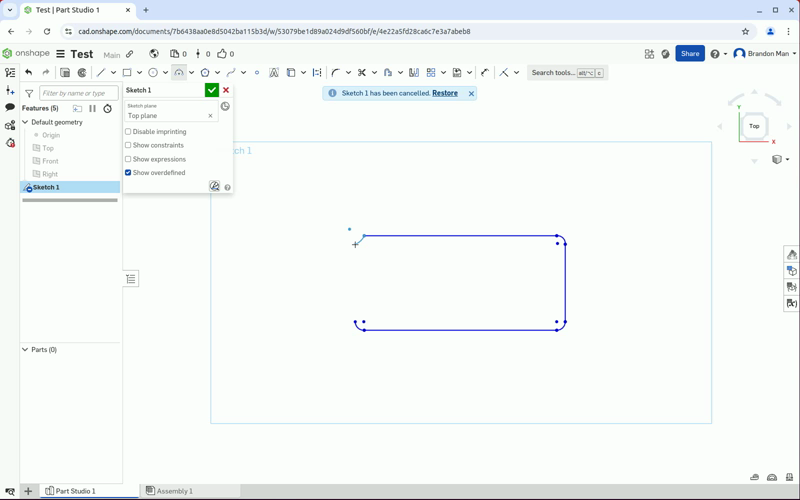
mouse_move(357, 237)
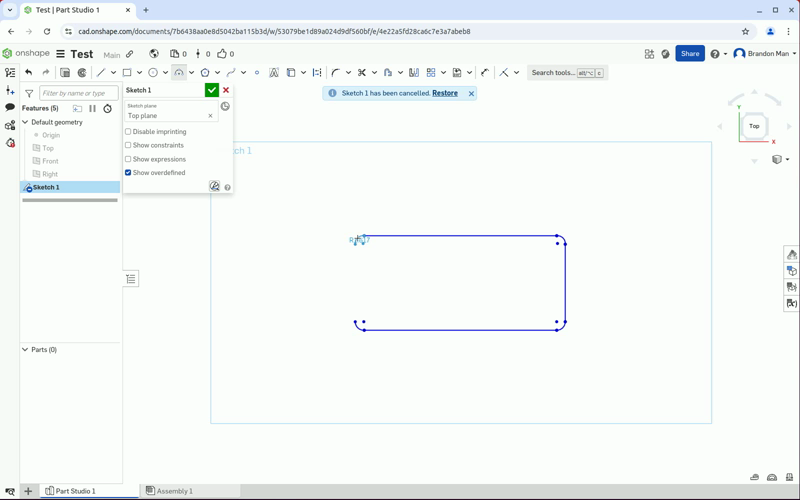
click(357, 237)
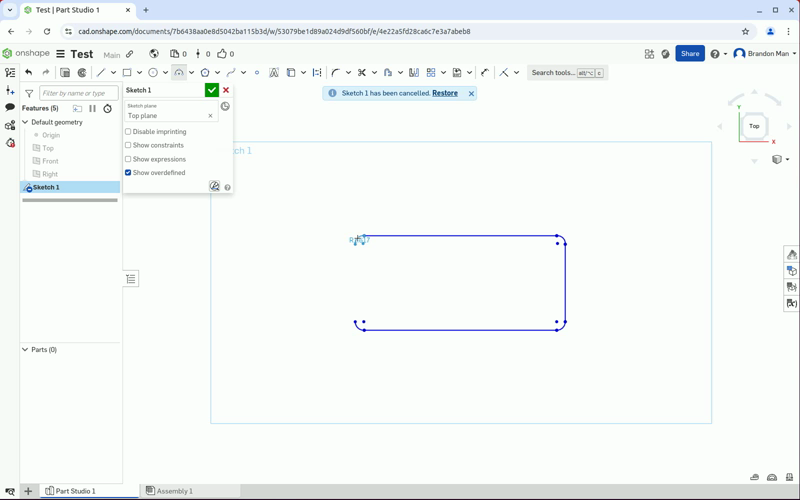
key_up(shift)
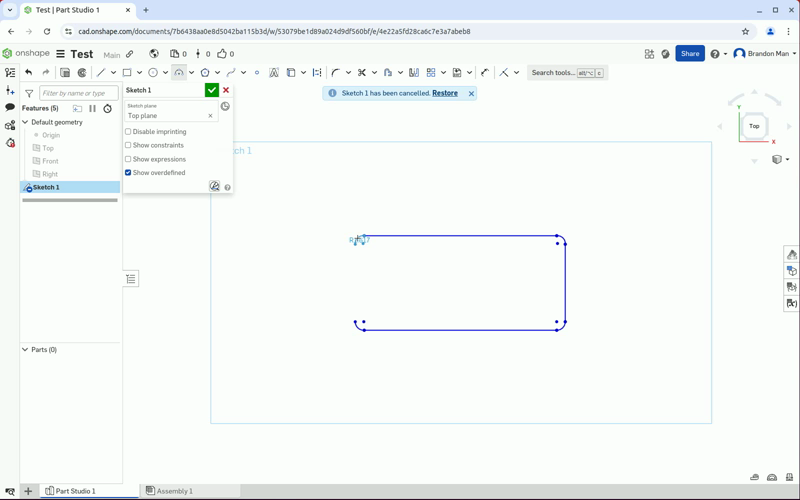
key(esc)
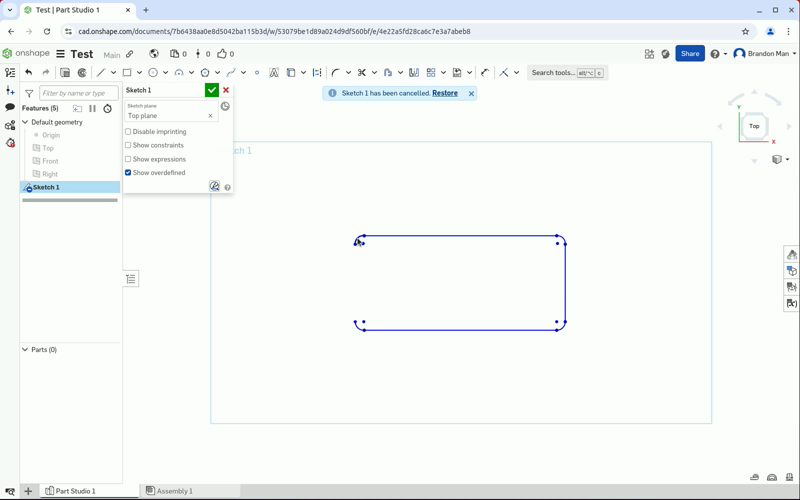
key(l)
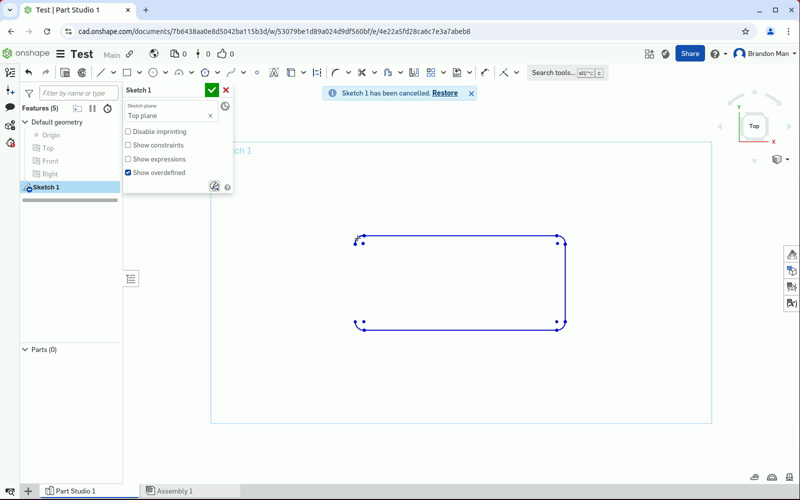
mouse_move(355, 244)
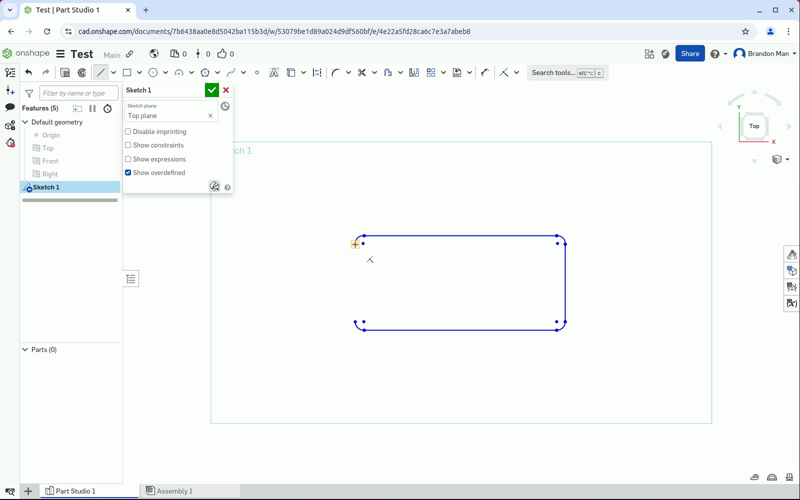
click(355, 244)
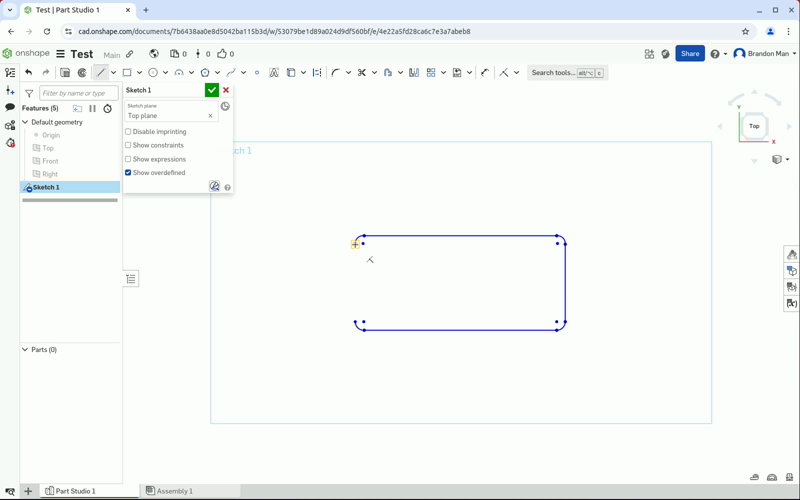
key_down(shift)
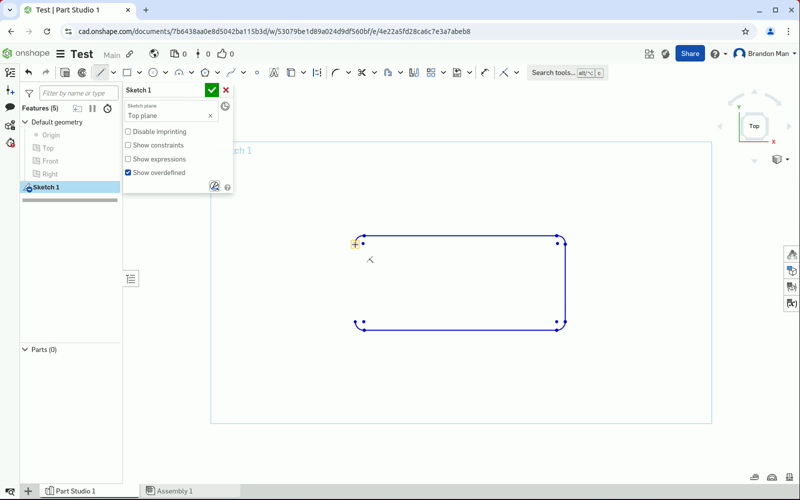
mouse_move(355, 321)
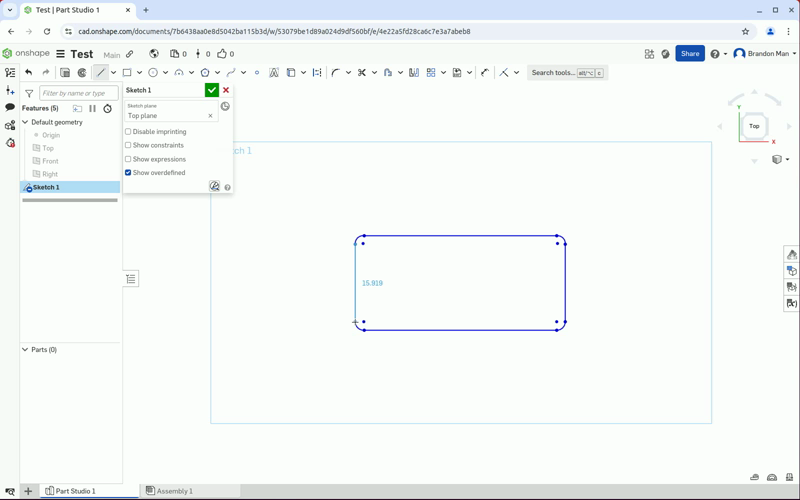
key_up(shift)
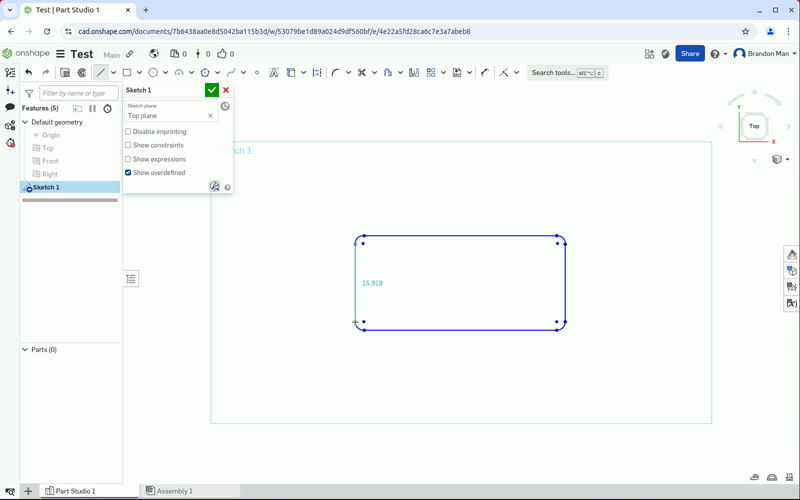
click(355, 321)
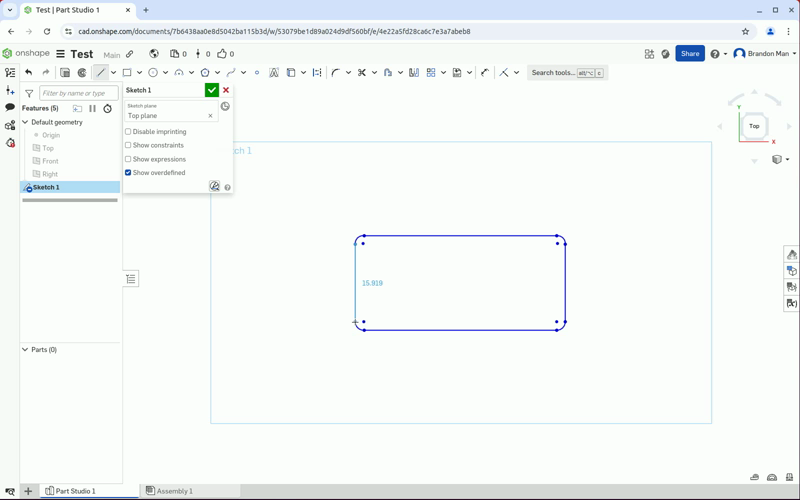
key(esc)
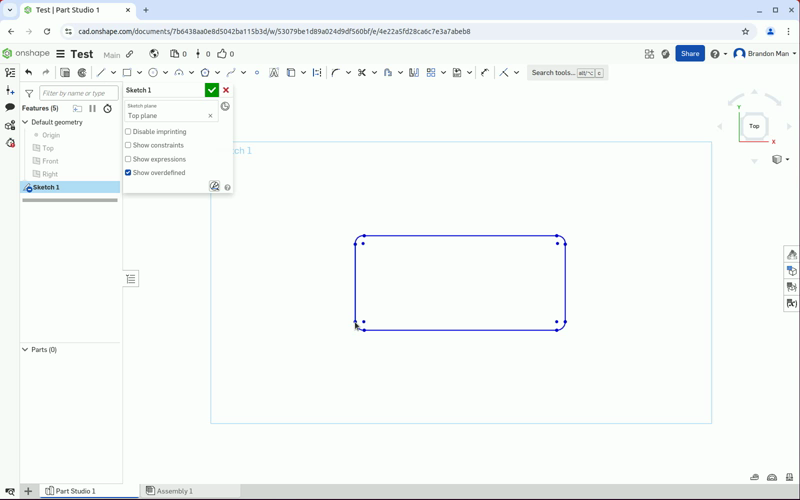
key(c)
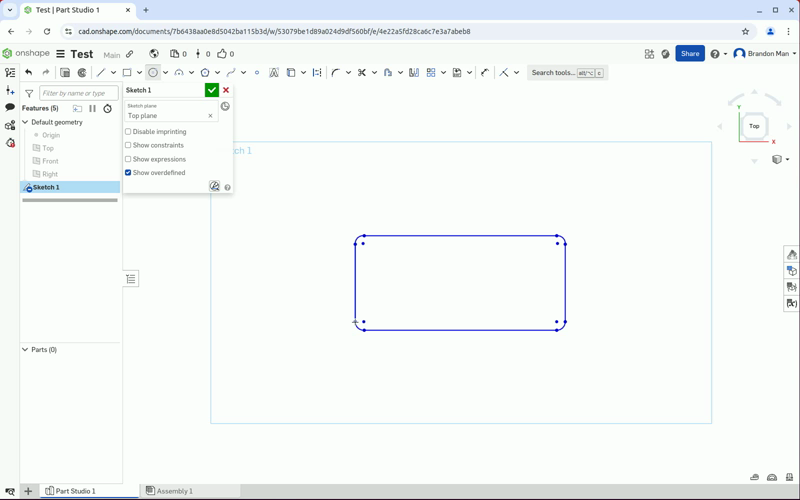
key_down(shift)
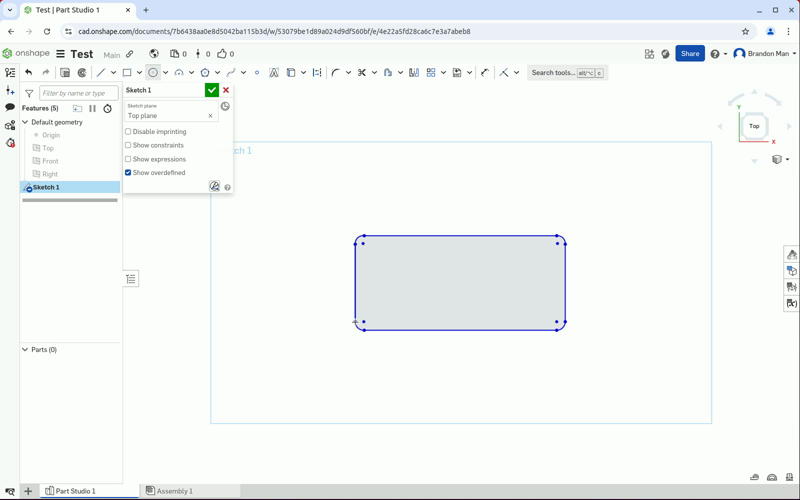
mouse_move(366, 319)
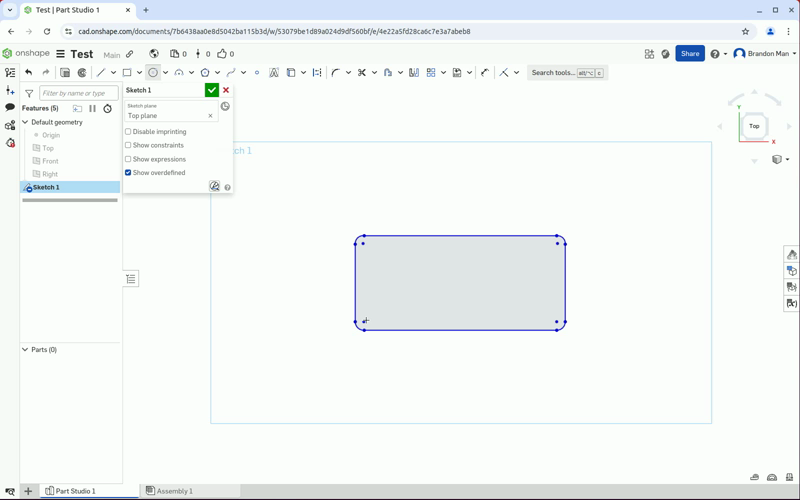
scroll(6)
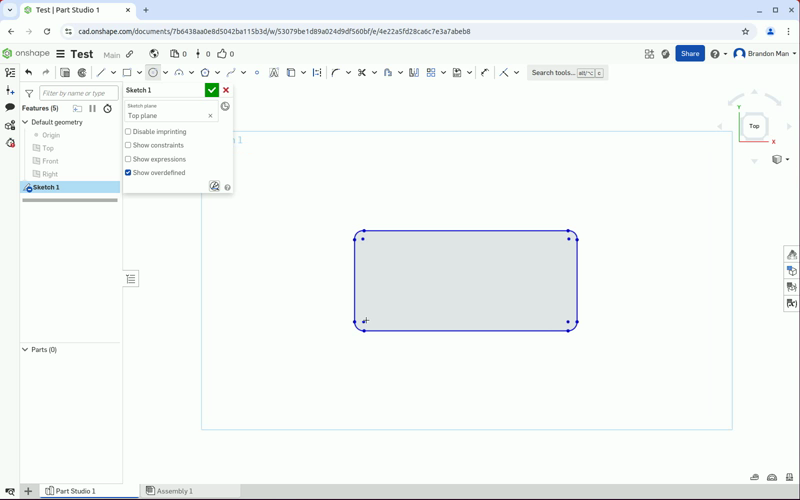
scroll(6)
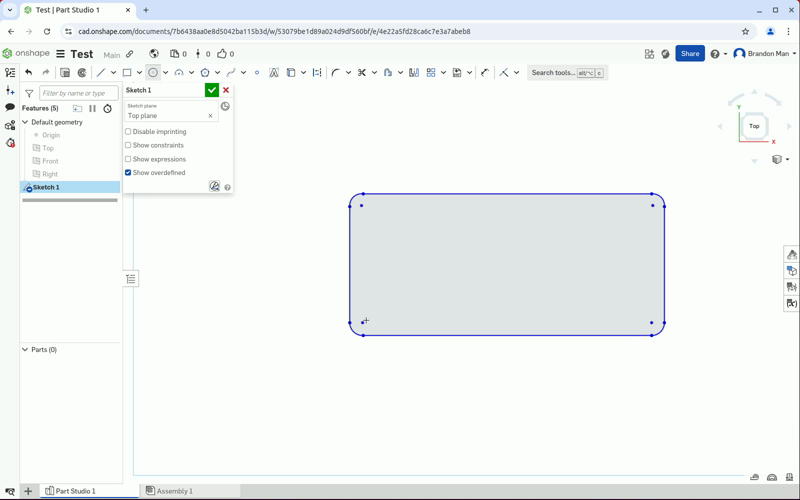
scroll(6)
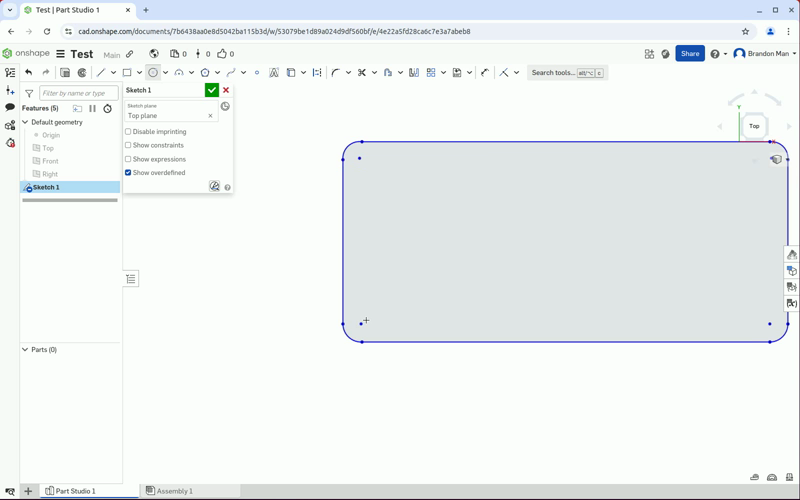
scroll(6)
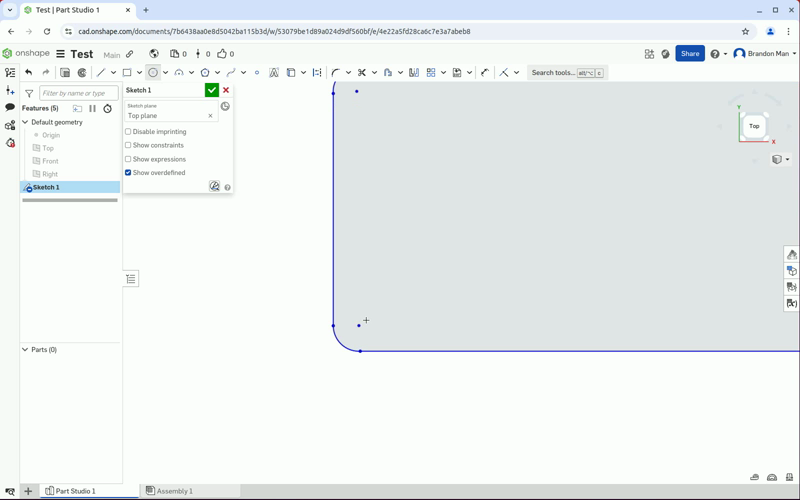
scroll(6)
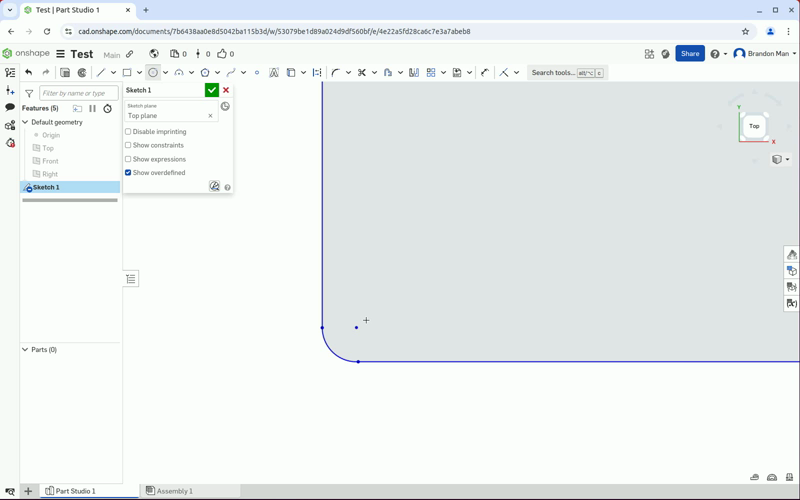
scroll(6)
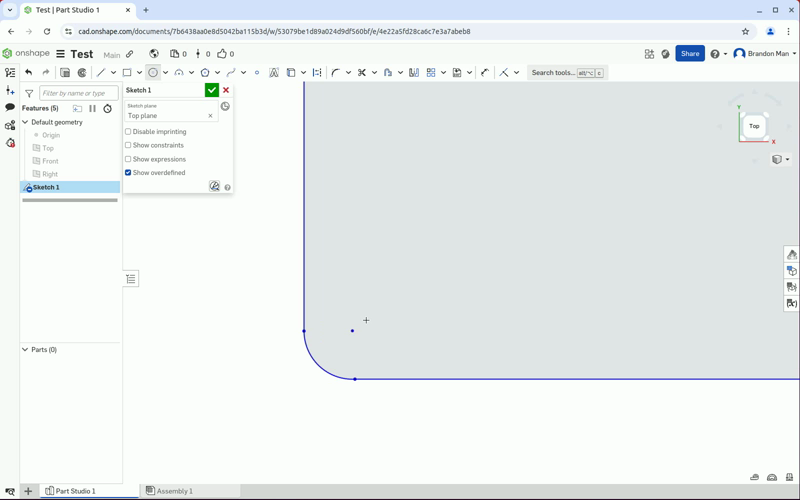
scroll(6)
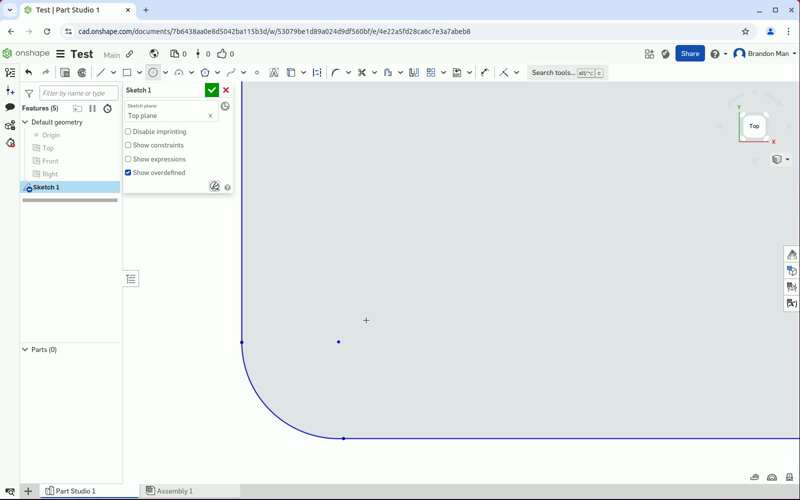
click(366, 319)
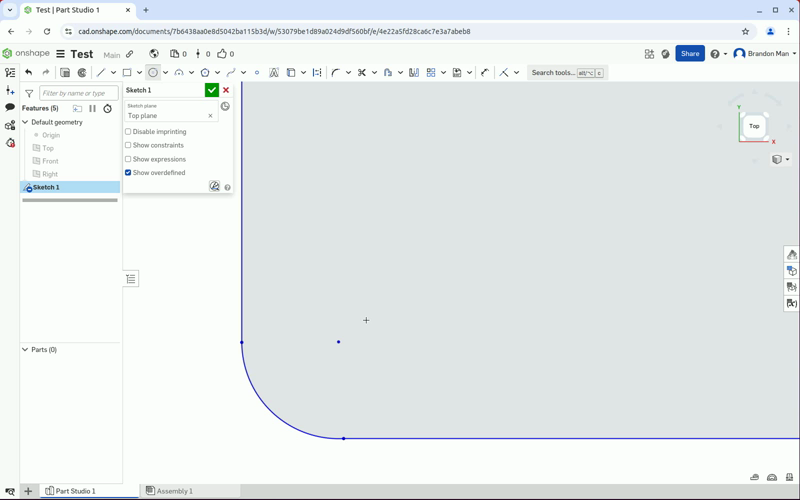
scroll(-6)
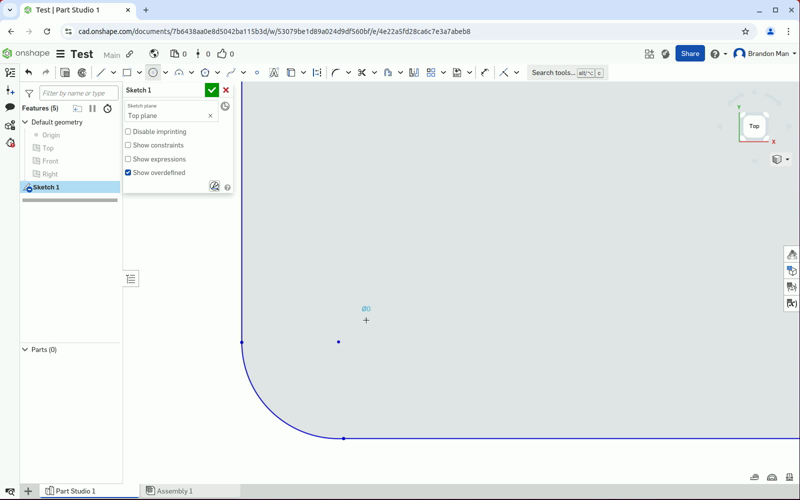
scroll(-6)
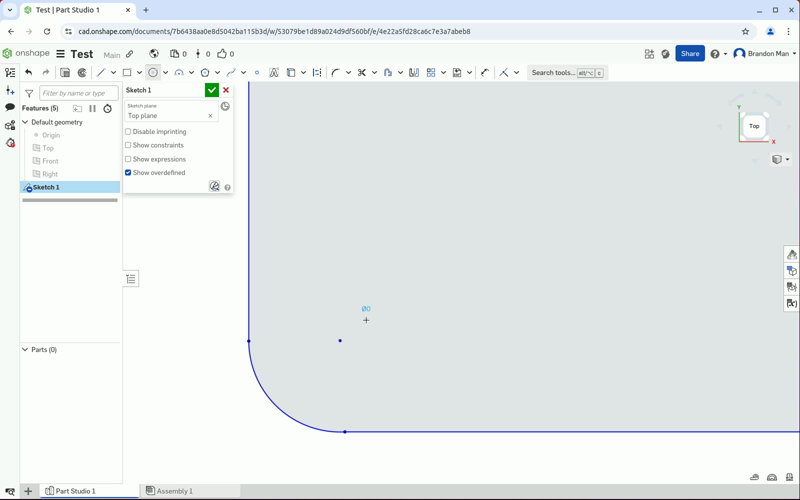
scroll(-6)
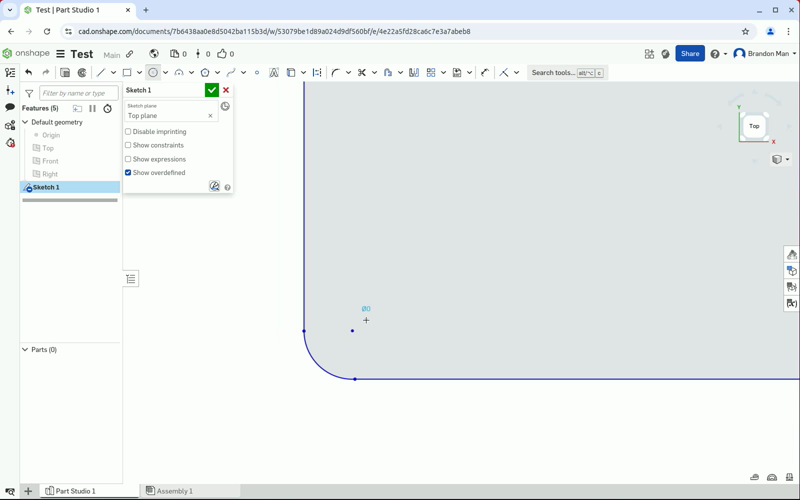
scroll(-6)
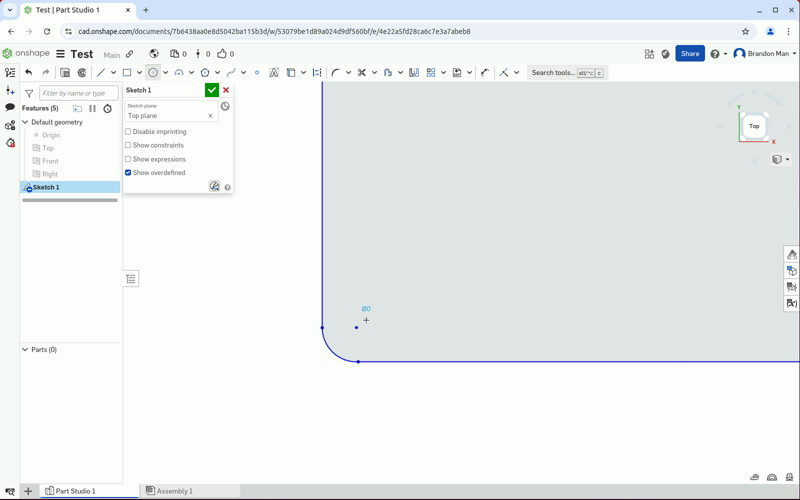
scroll(-6)
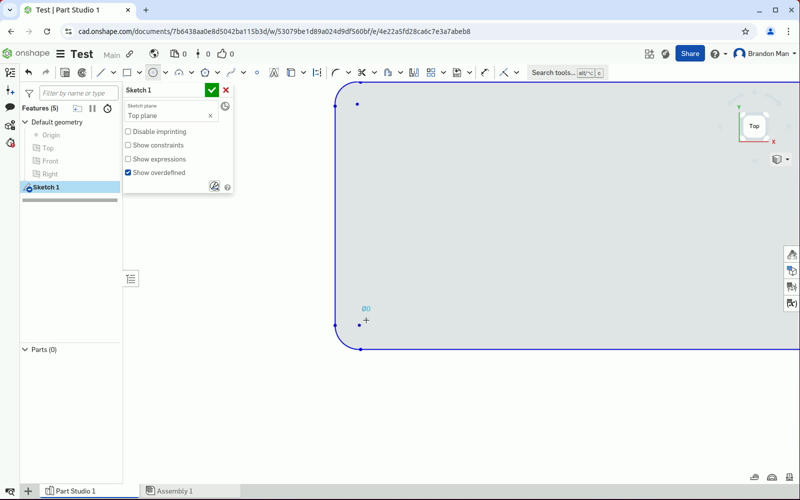
scroll(-6)
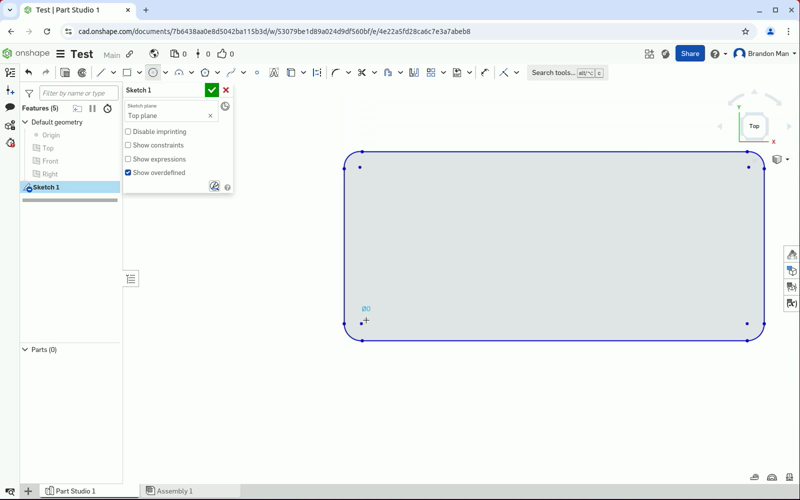
scroll(-6)
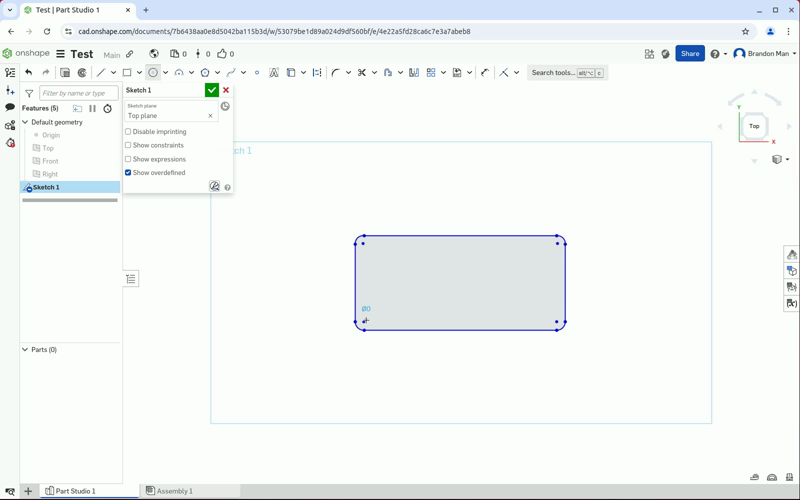
key_up(shift)
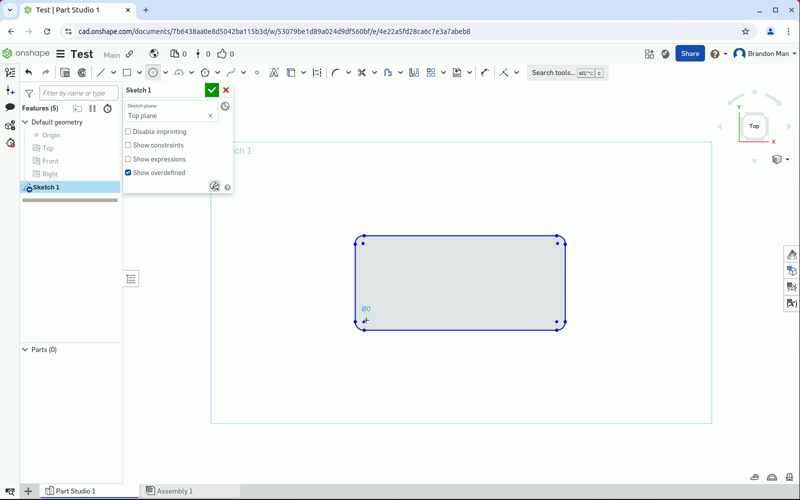
mouse_move(370, 319)
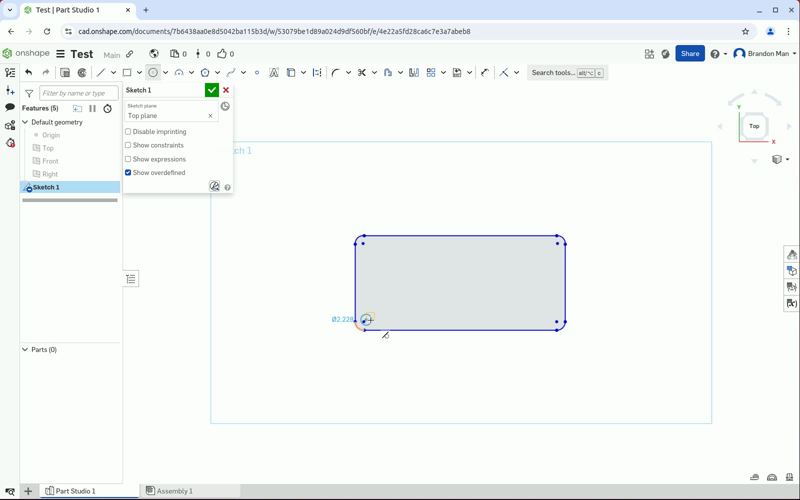
click(370, 319)
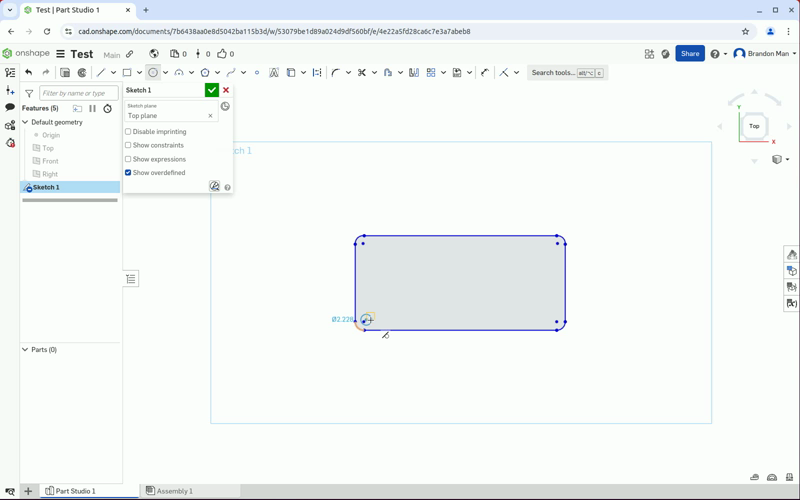
key(esc)
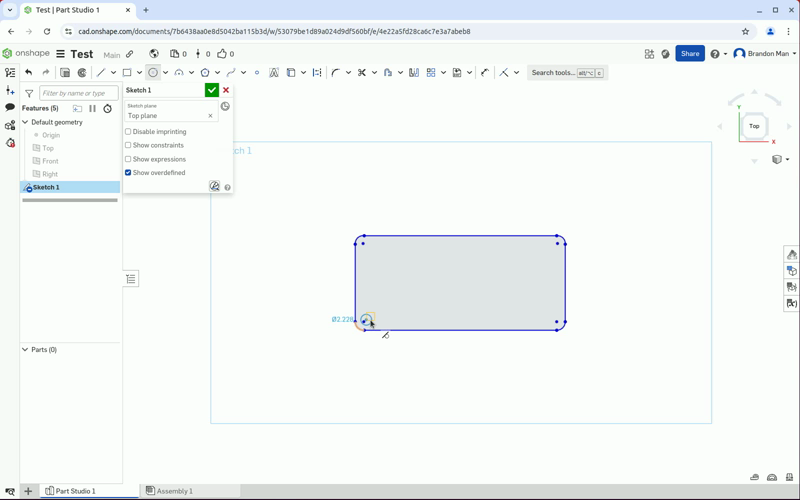
key(c)
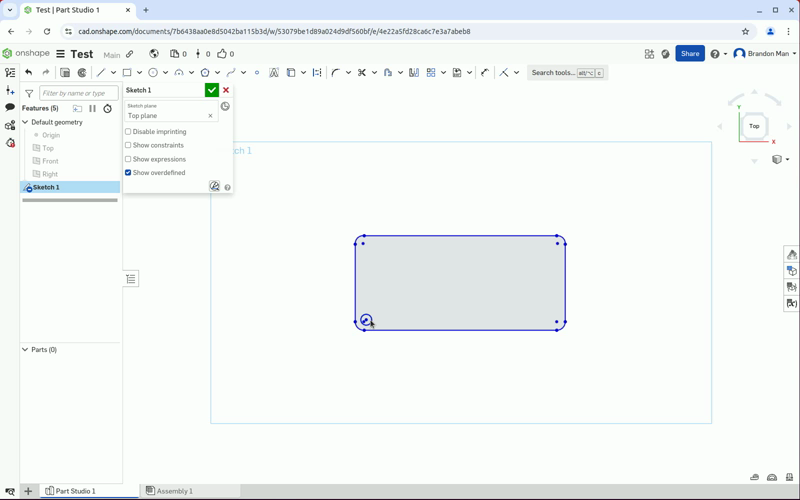
key_down(shift)
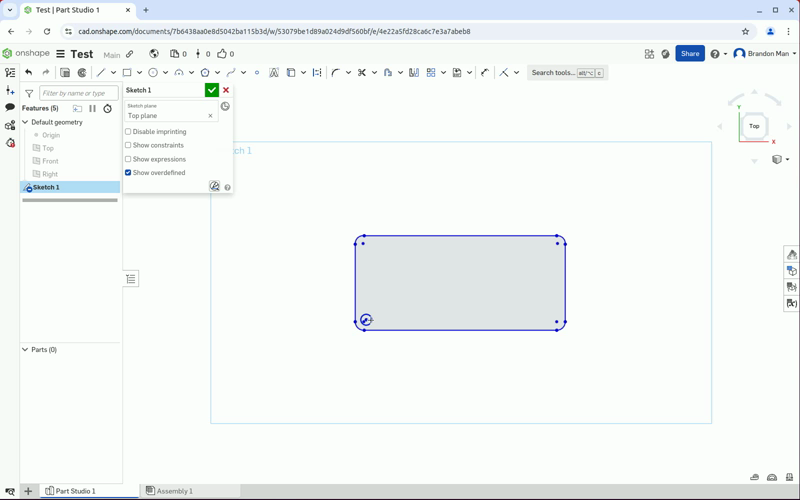
mouse_move(366, 246)
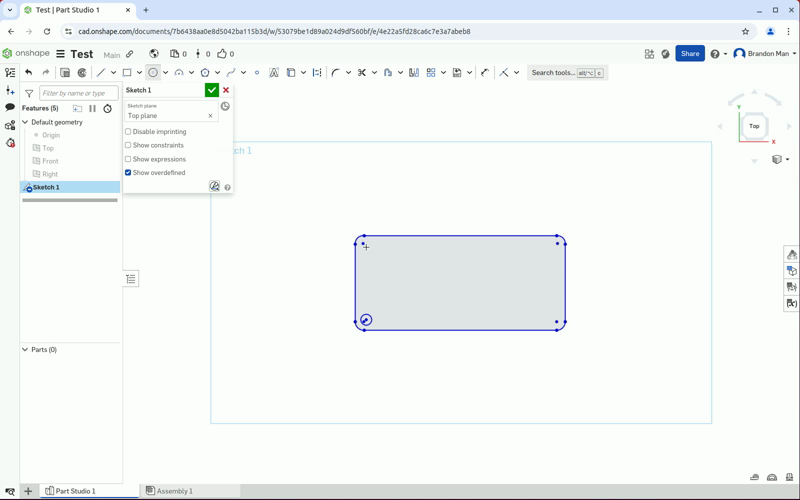
scroll(6)
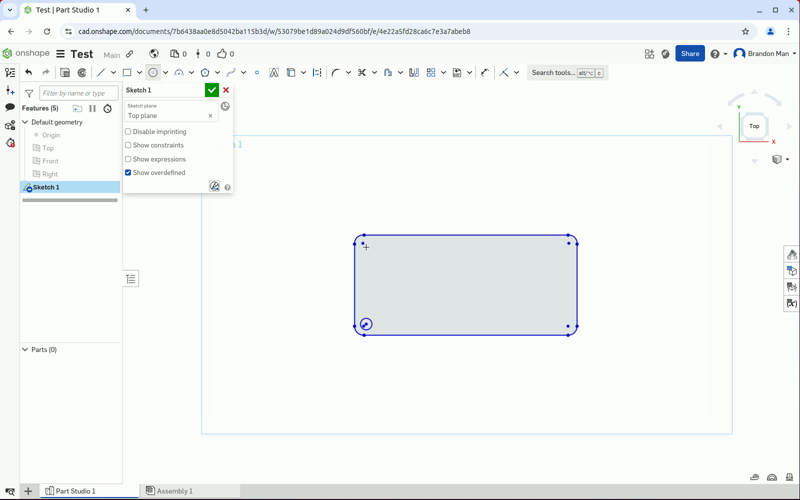
scroll(6)
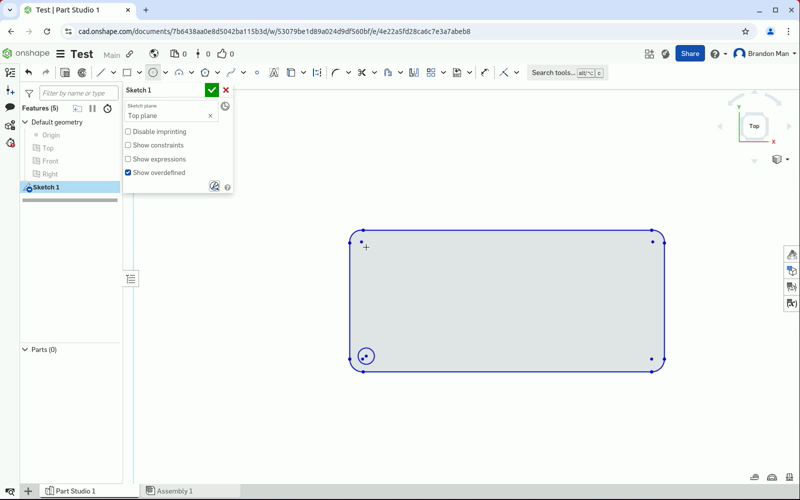
scroll(6)
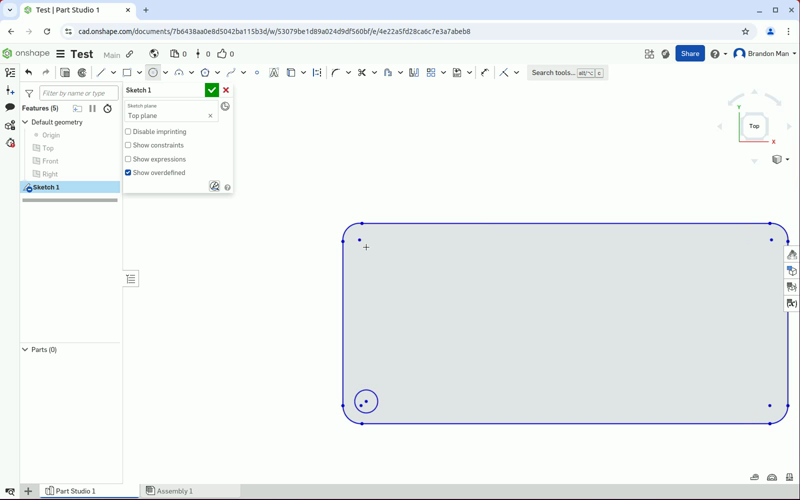
scroll(6)
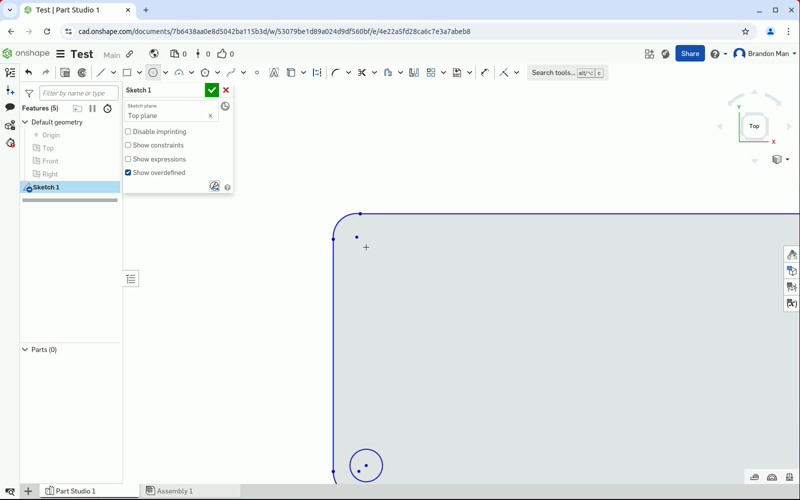
scroll(6)
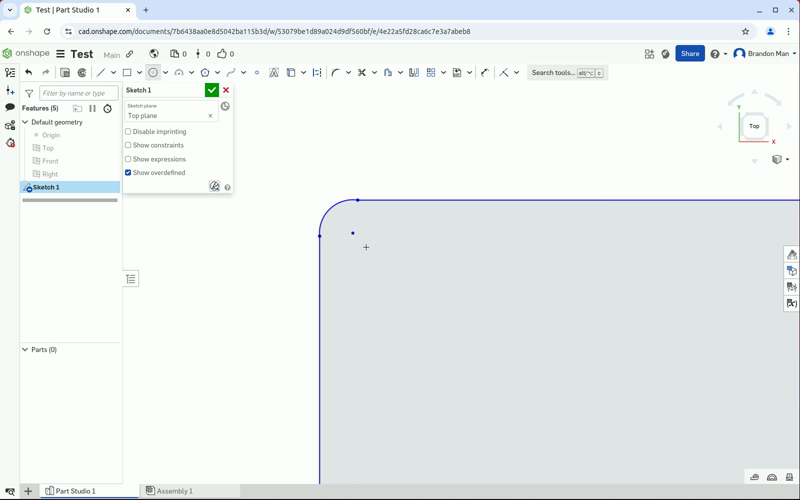
scroll(6)
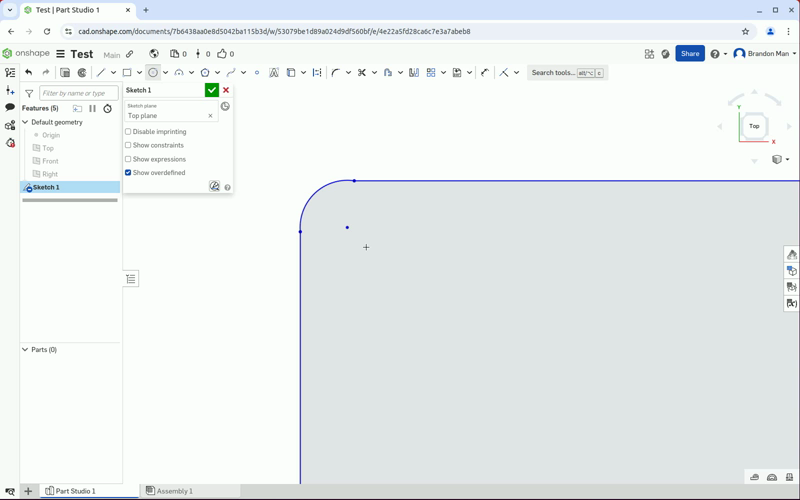
scroll(6)
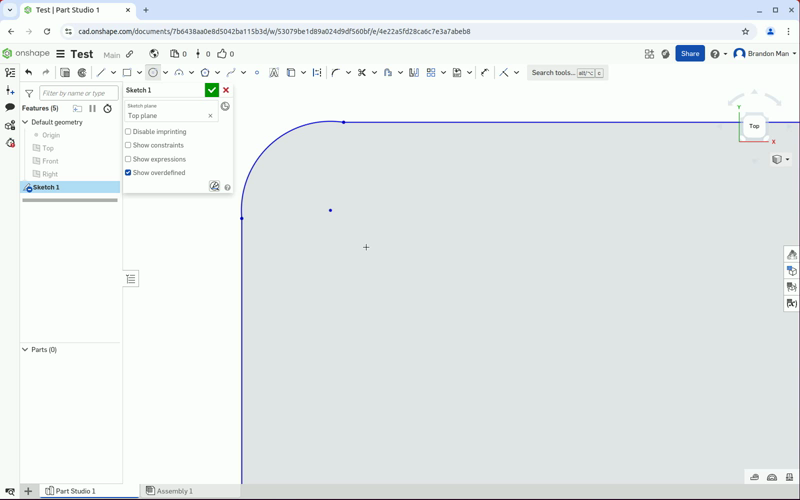
click(366, 246)
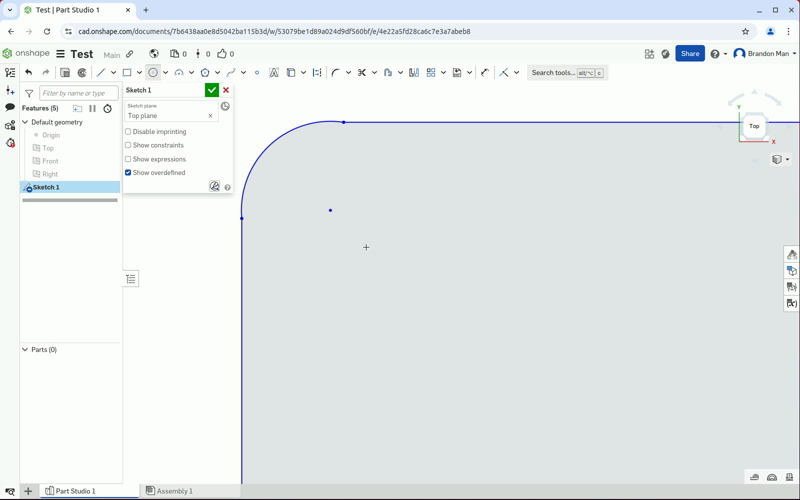
scroll(-6)
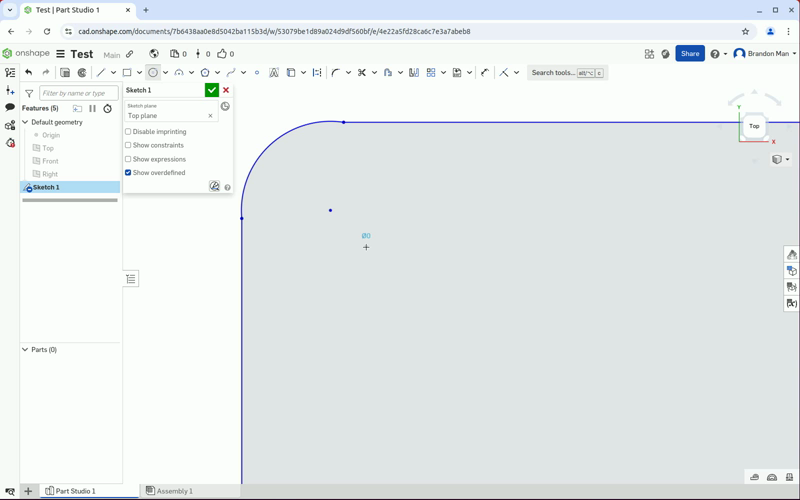
scroll(-6)
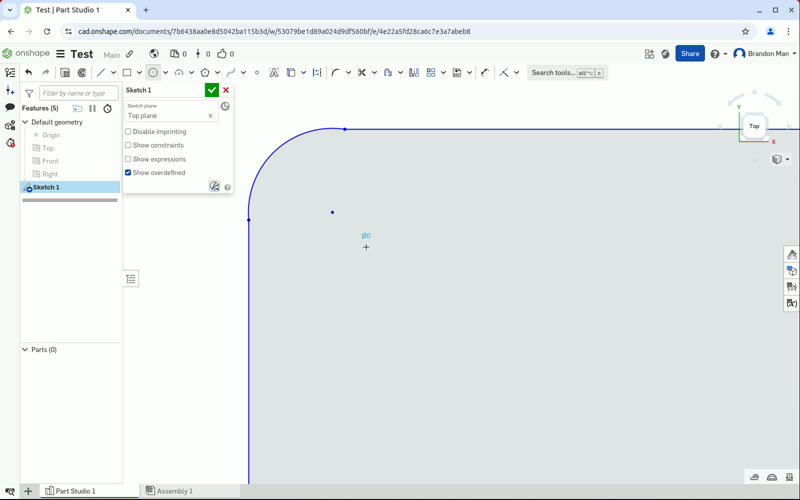
scroll(-6)
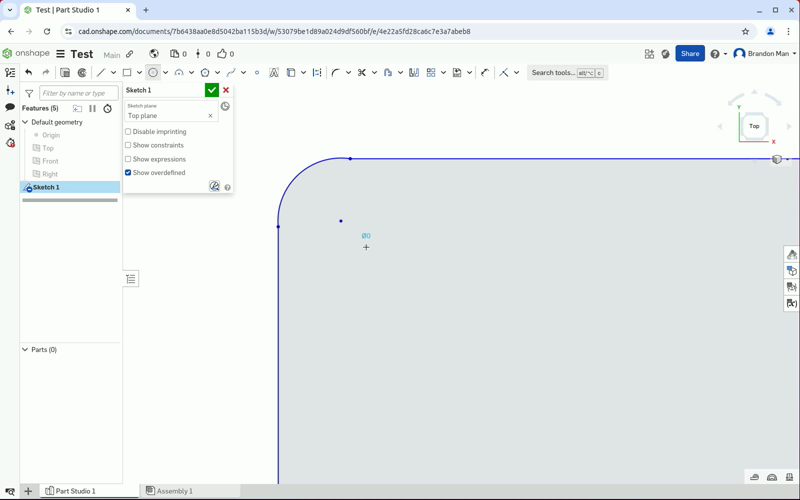
scroll(-6)
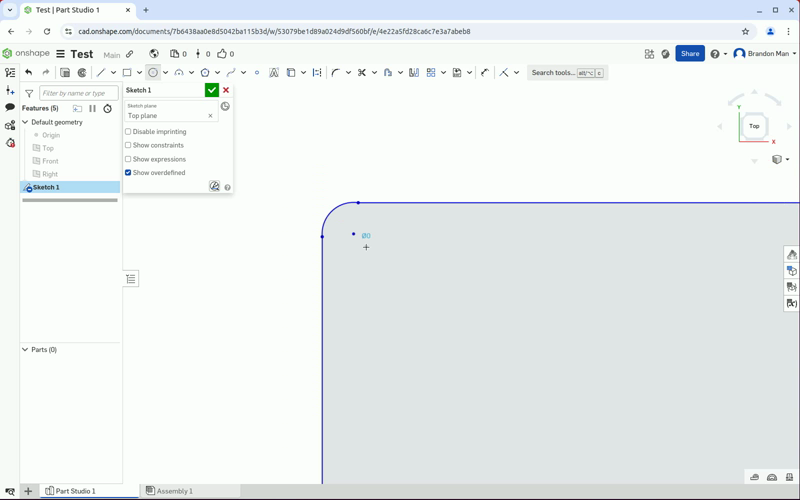
scroll(-6)
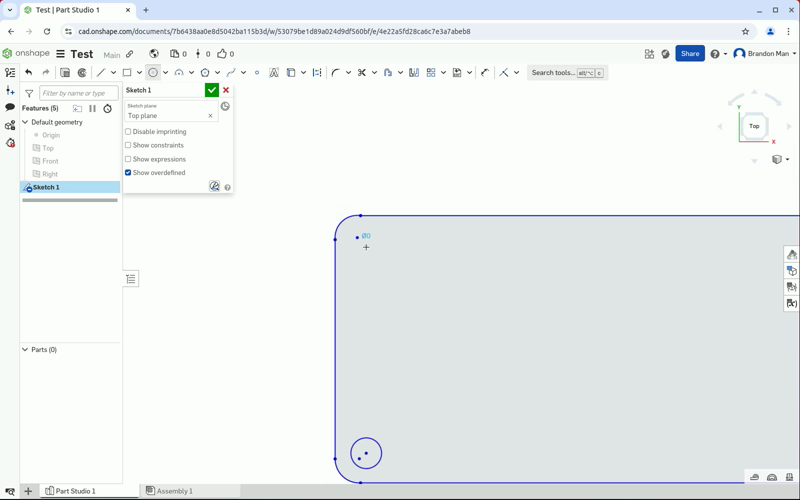
scroll(-6)
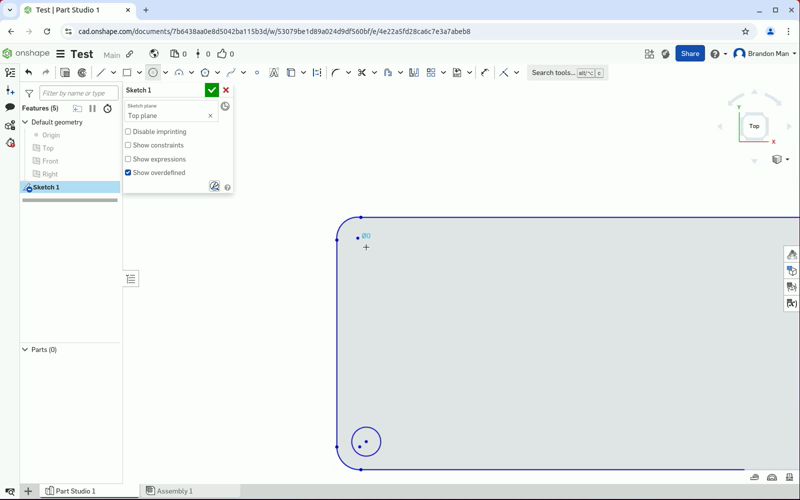
scroll(-6)
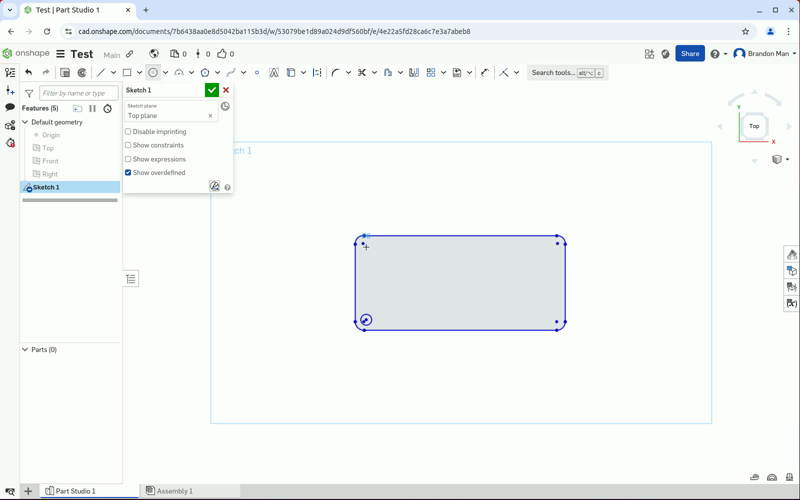
key_up(shift)
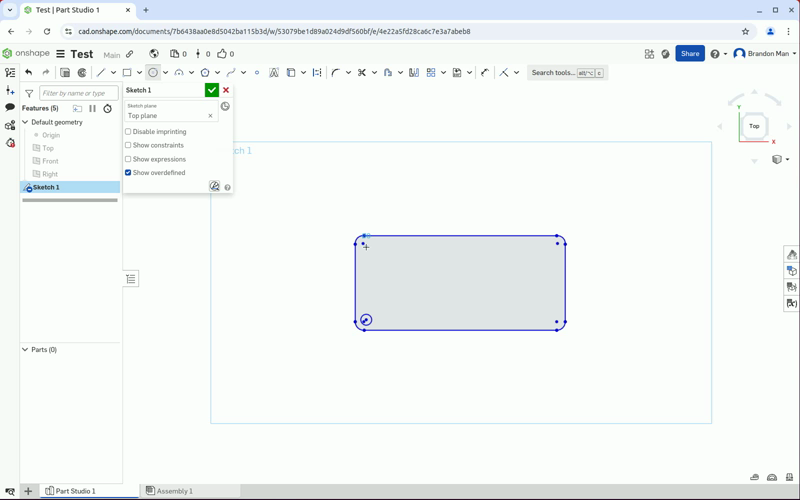
mouse_move(370, 246)
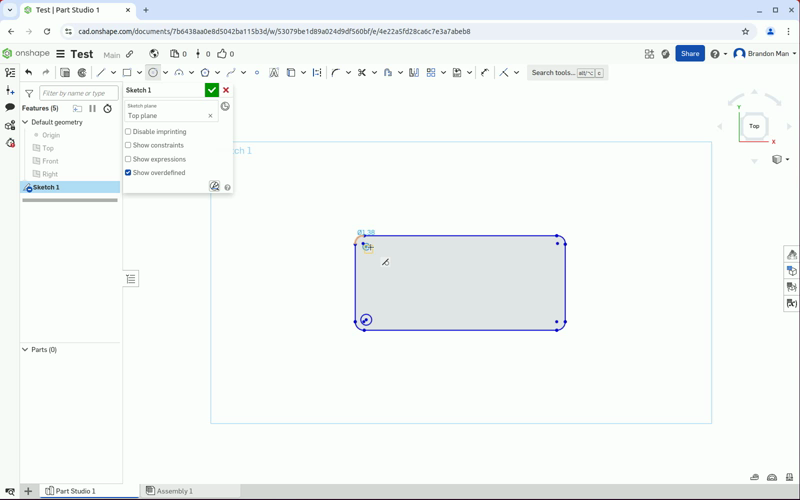
click(370, 246)
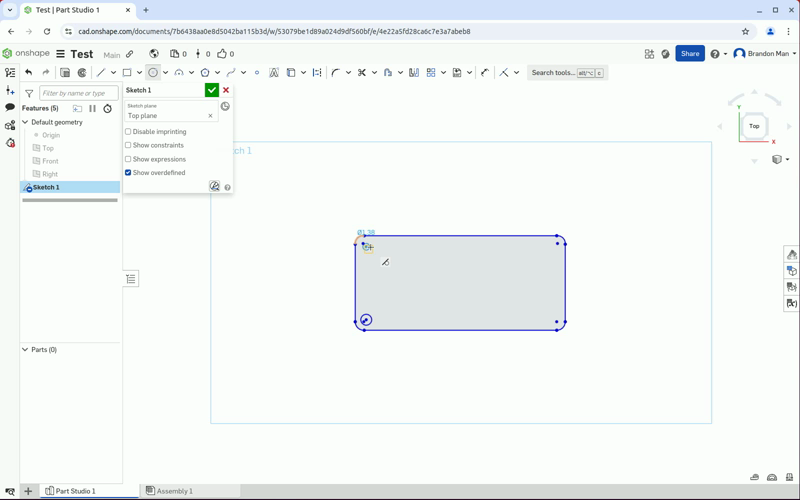
key(esc)
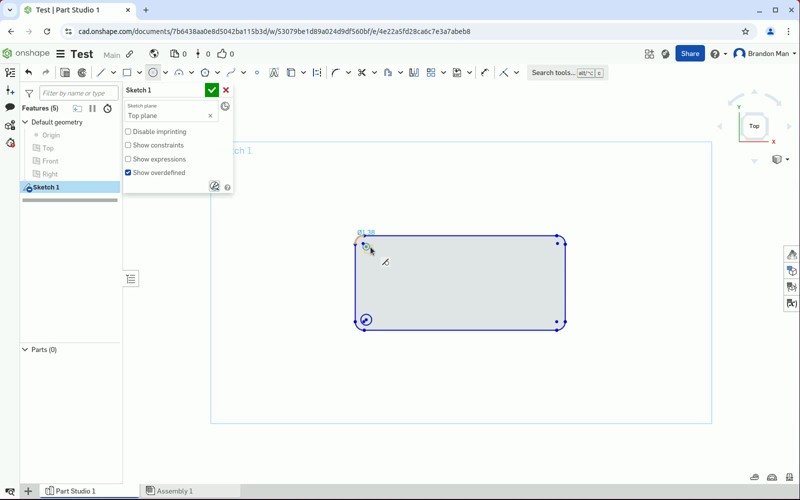
key(c)
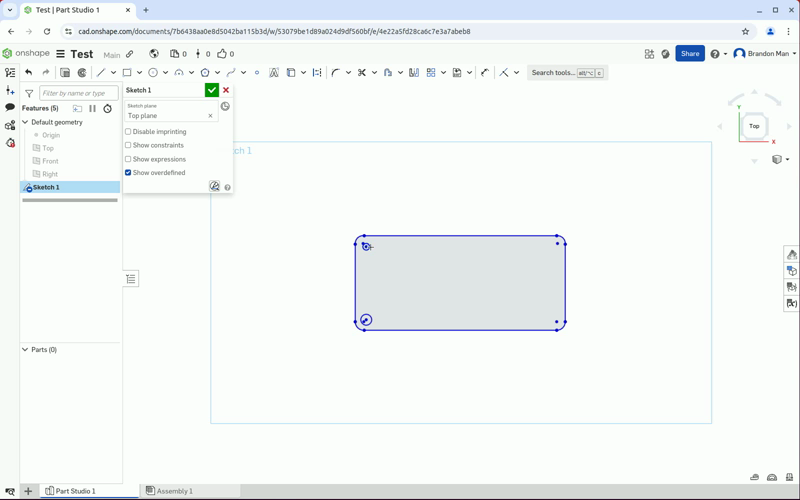
key_down(shift)
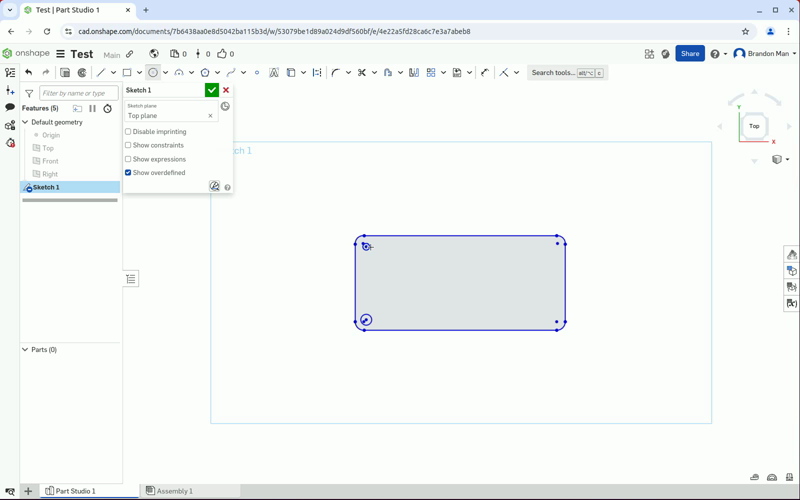
mouse_move(554, 319)
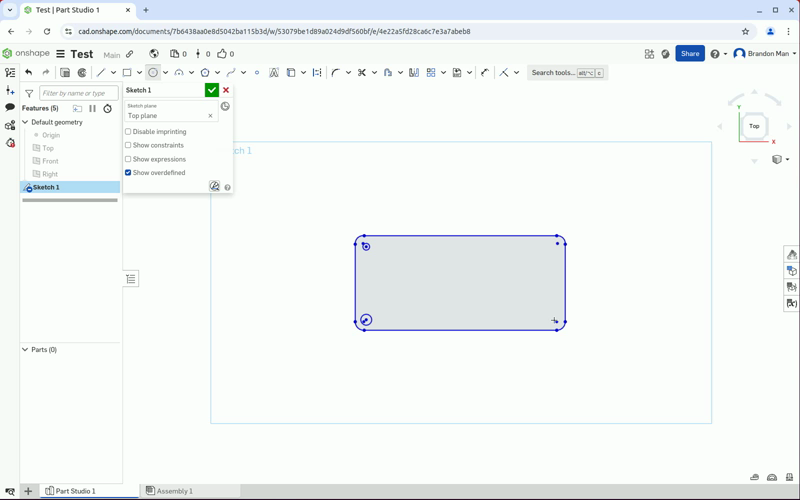
scroll(6)
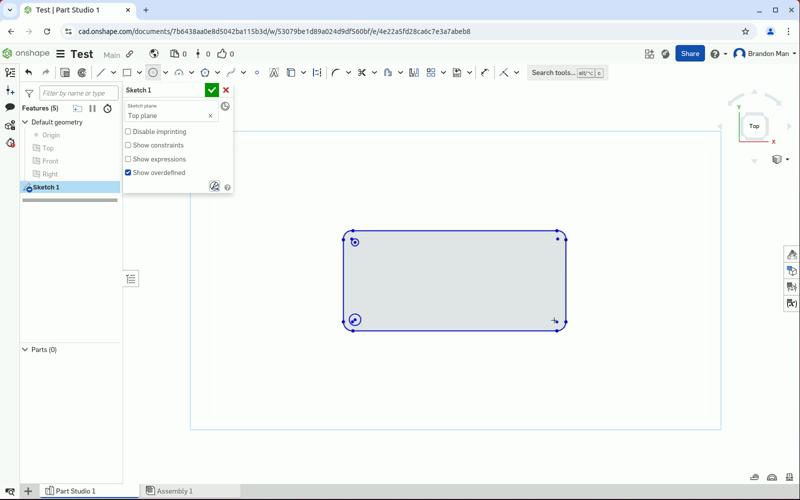
scroll(6)
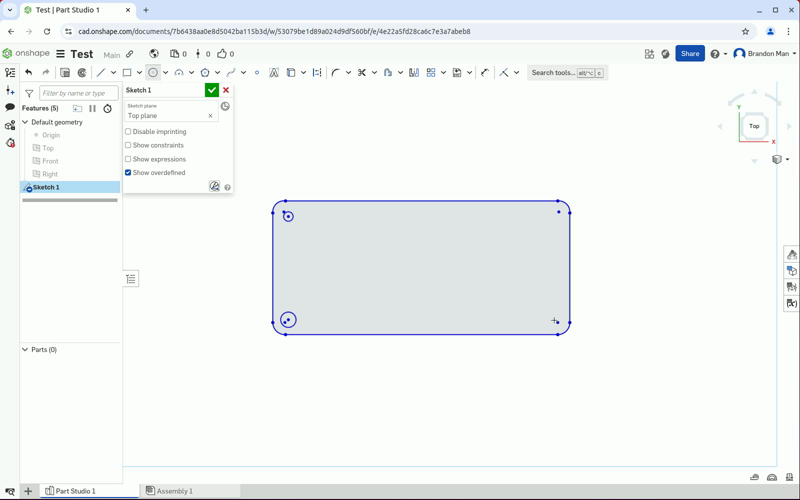
scroll(6)
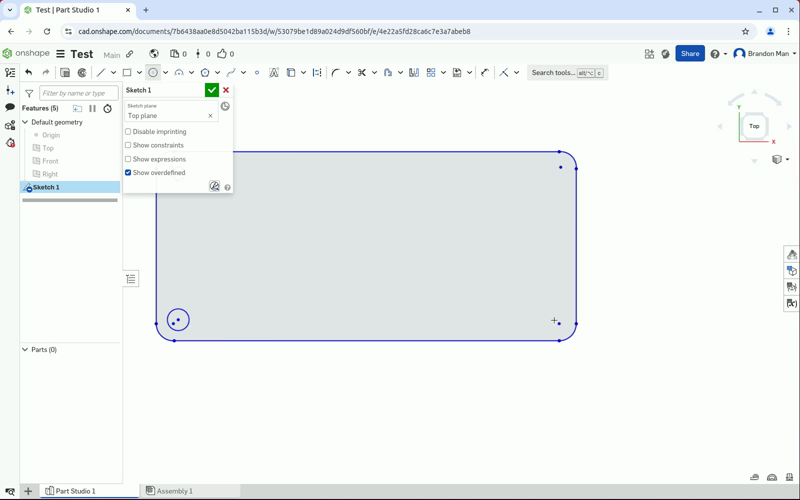
scroll(6)
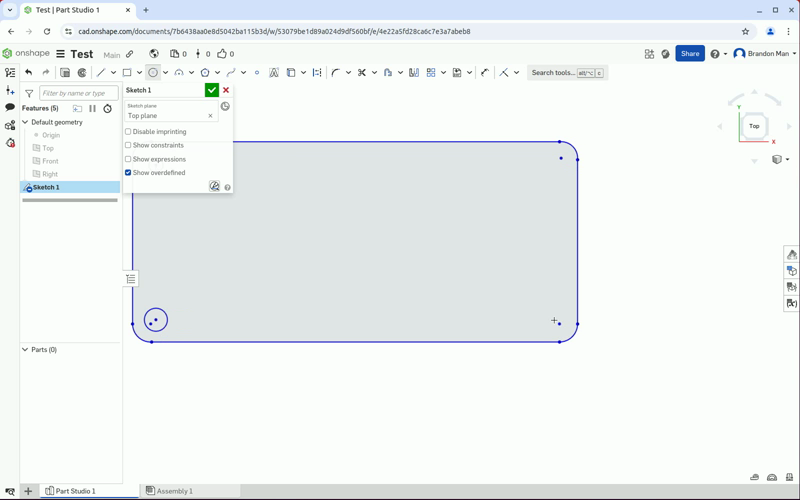
scroll(6)
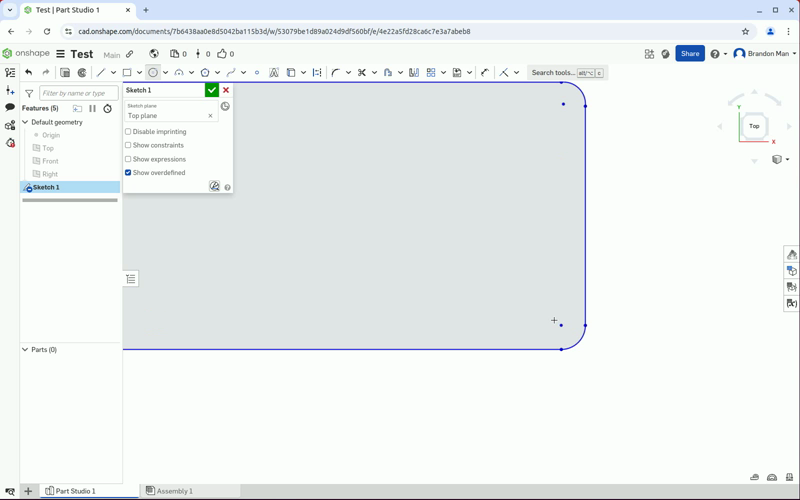
scroll(6)
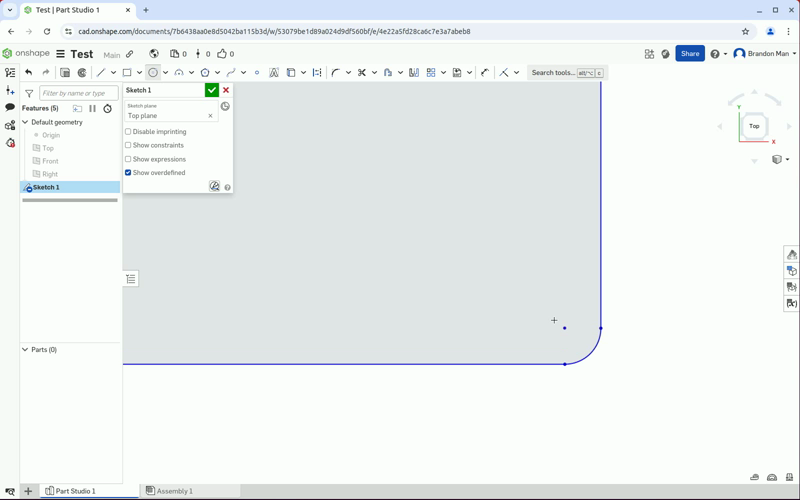
scroll(6)
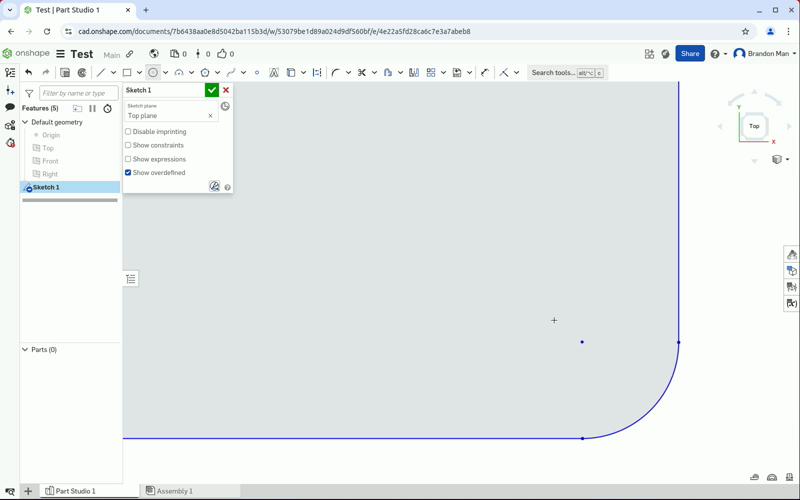
click(554, 319)
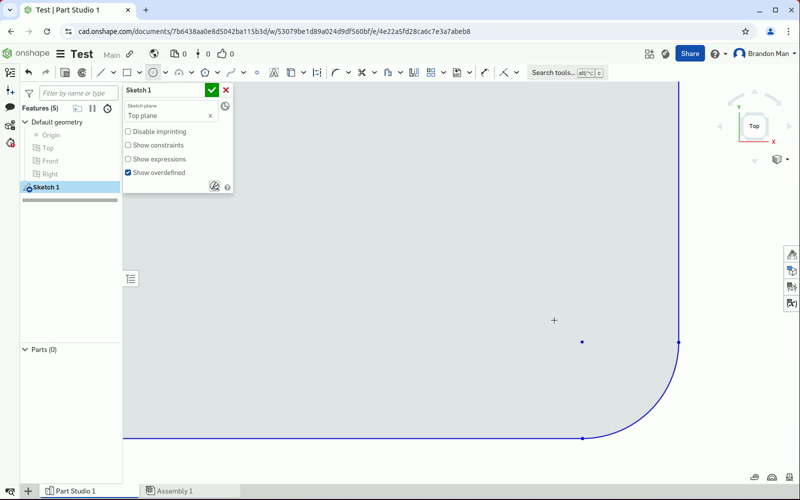
scroll(-6)
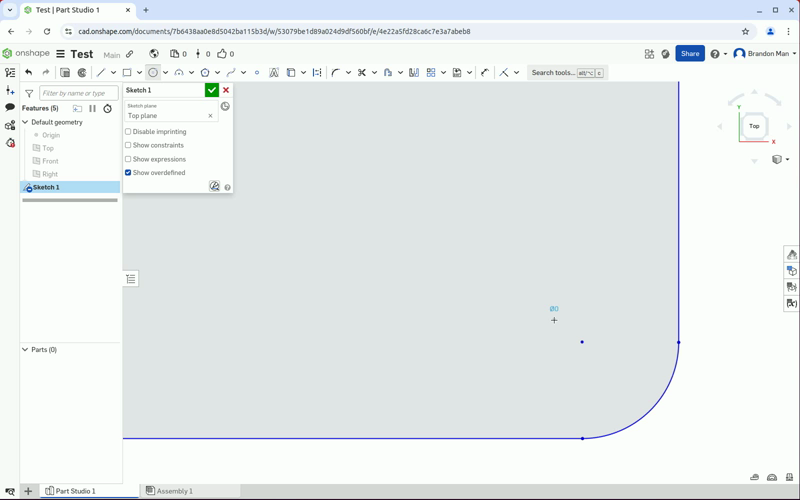
scroll(-6)
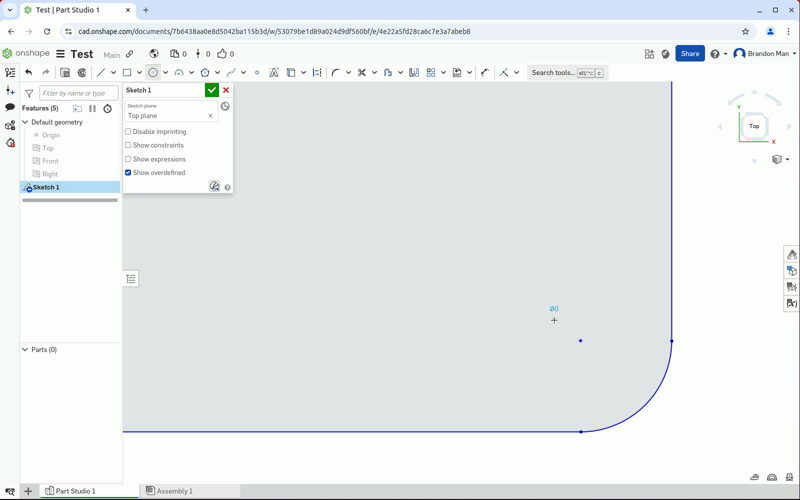
scroll(-6)
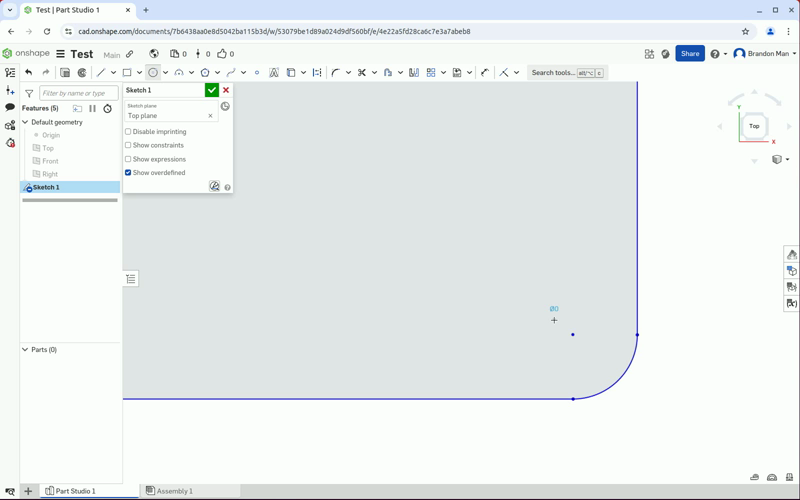
scroll(-6)
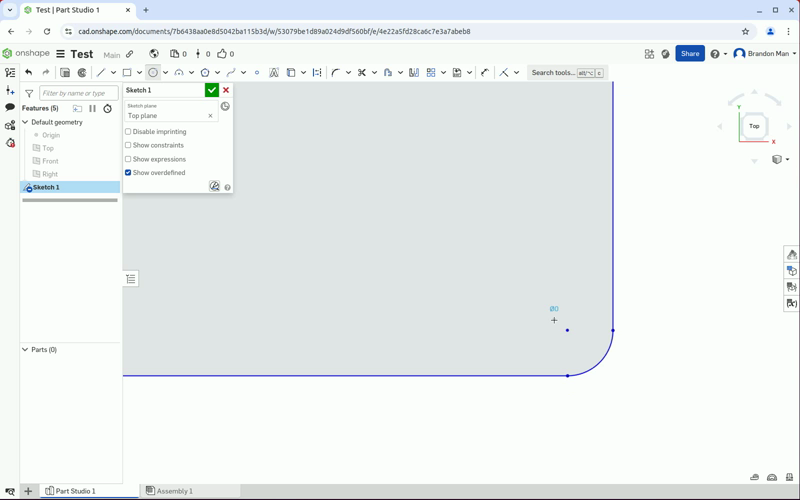
scroll(-6)
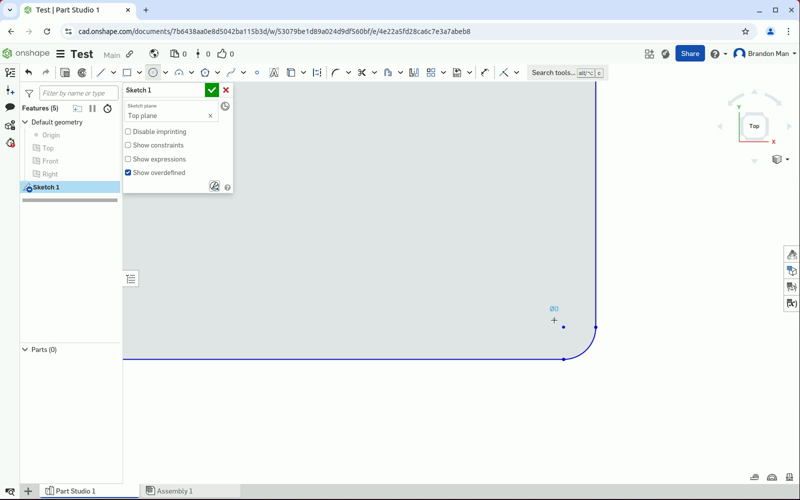
scroll(-6)
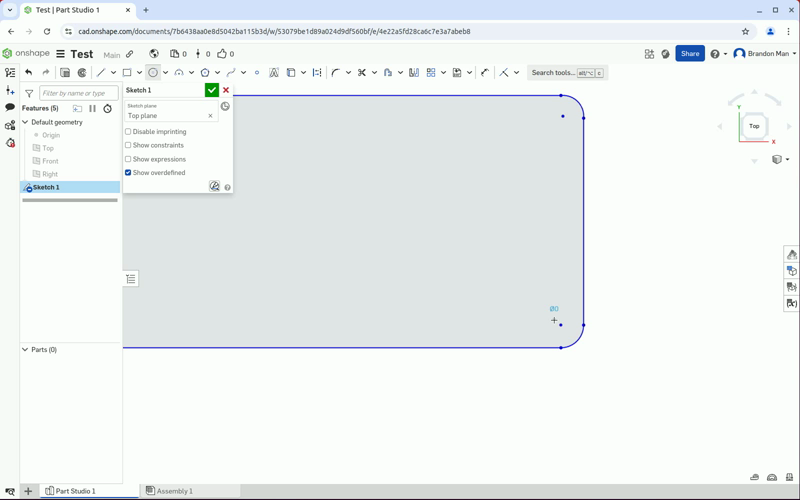
scroll(-6)
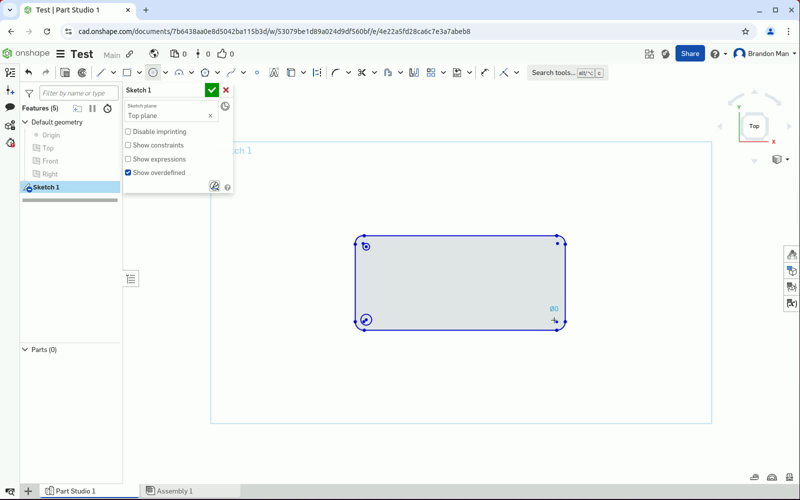
key_up(shift)
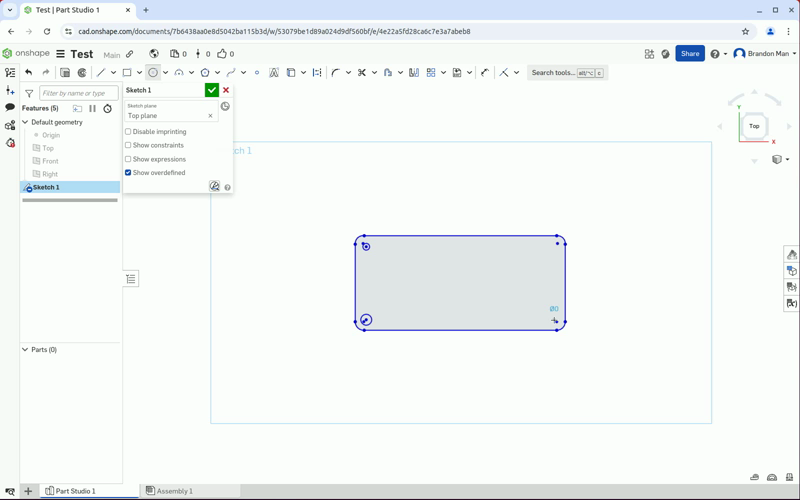
mouse_move(558, 319)
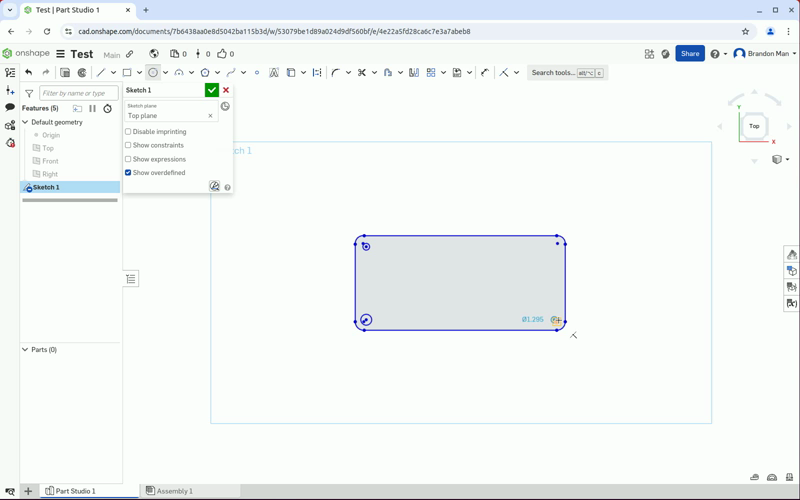
scroll(6)
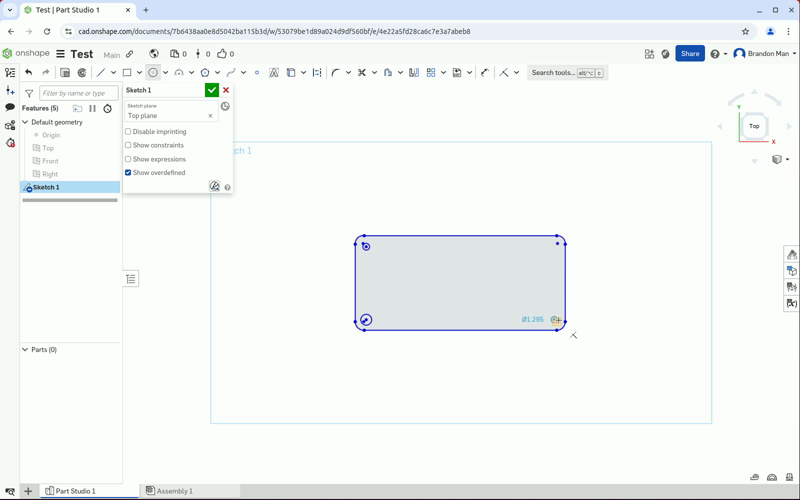
scroll(6)
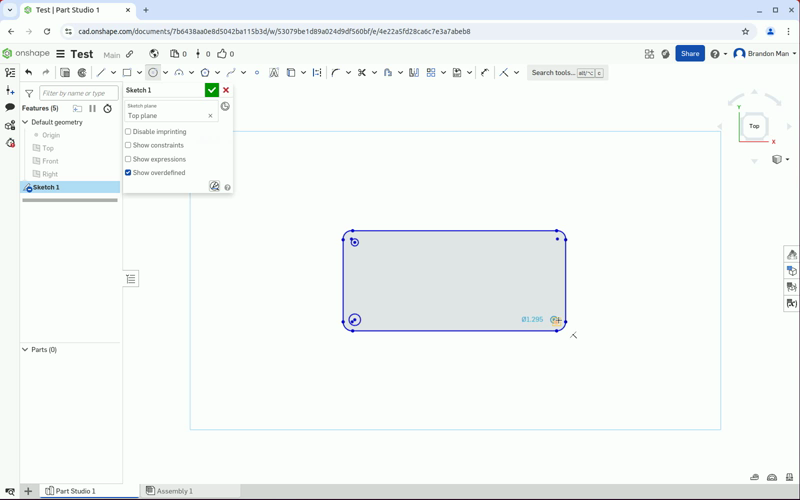
scroll(6)
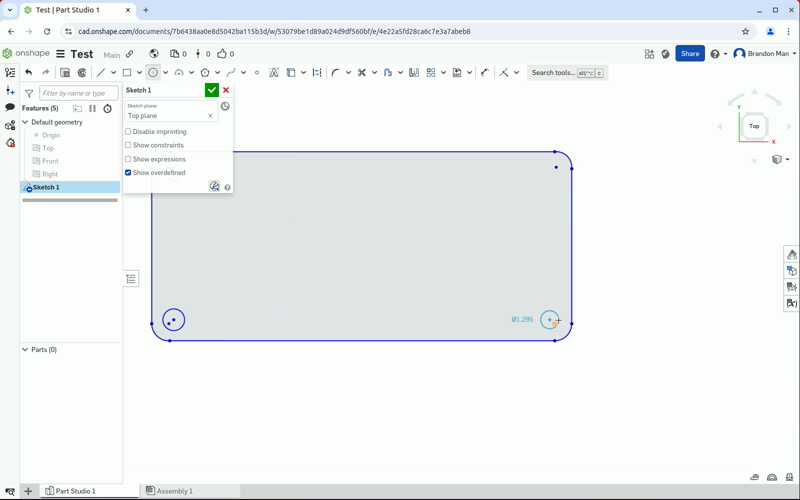
scroll(6)
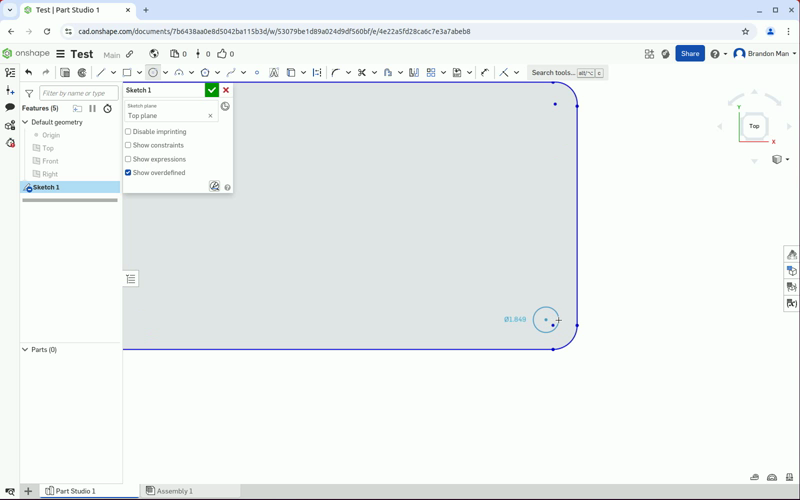
scroll(6)
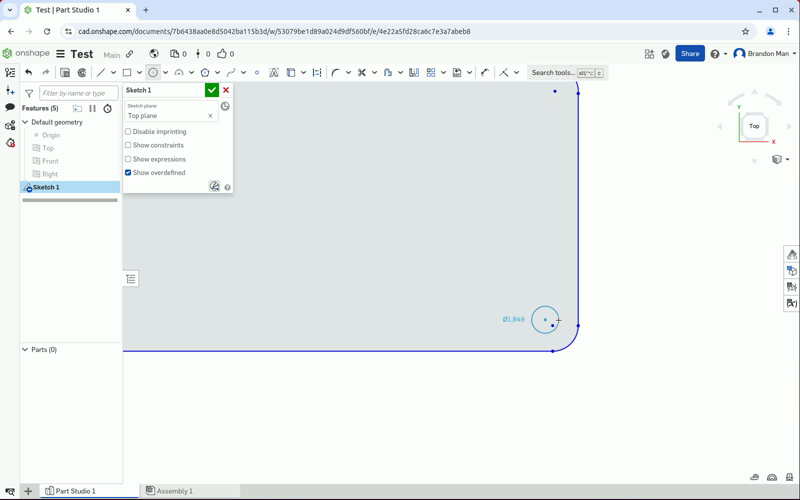
scroll(6)
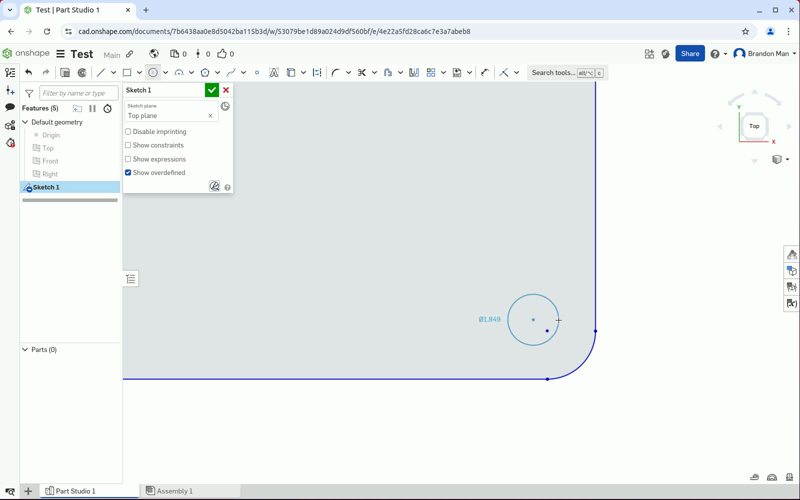
scroll(6)
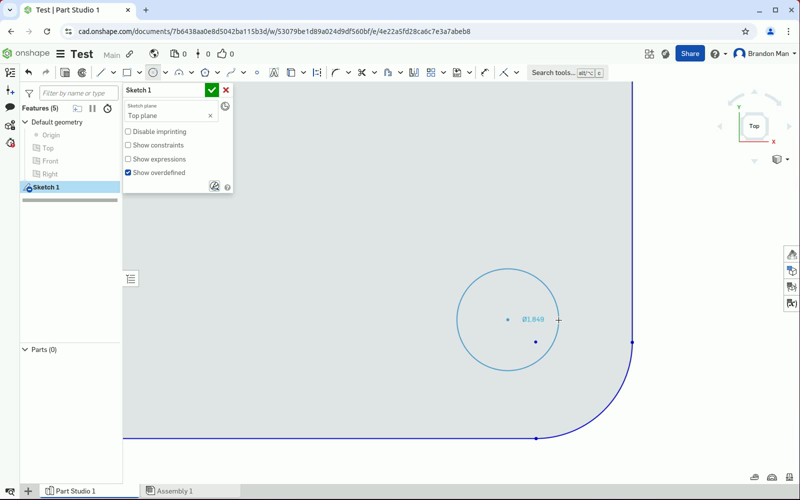
click(558, 319)
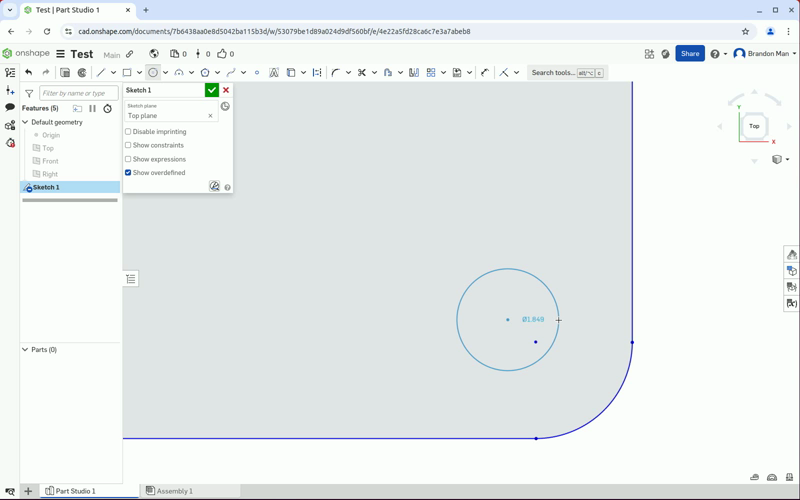
scroll(-6)
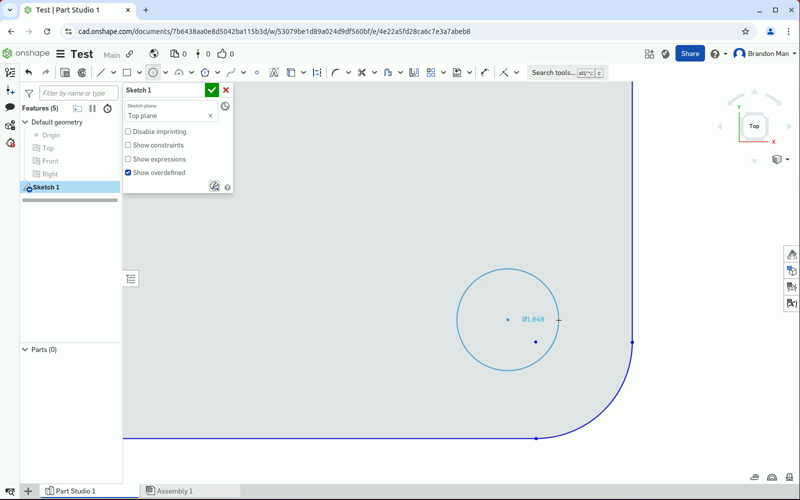
scroll(-6)
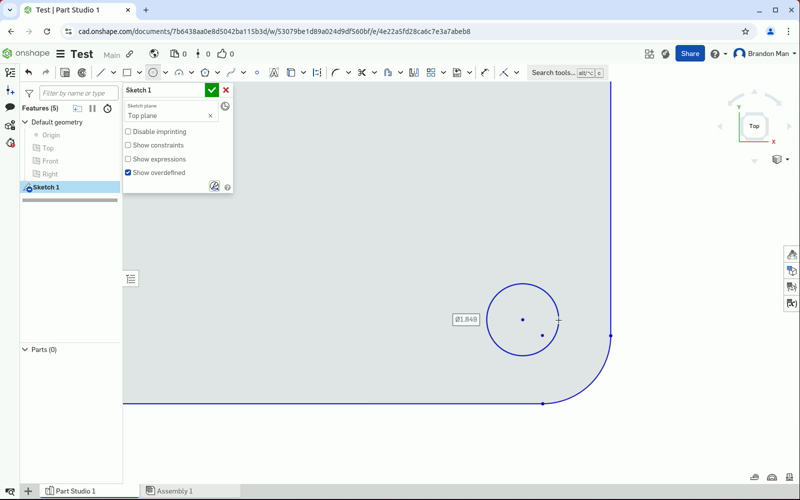
scroll(-6)
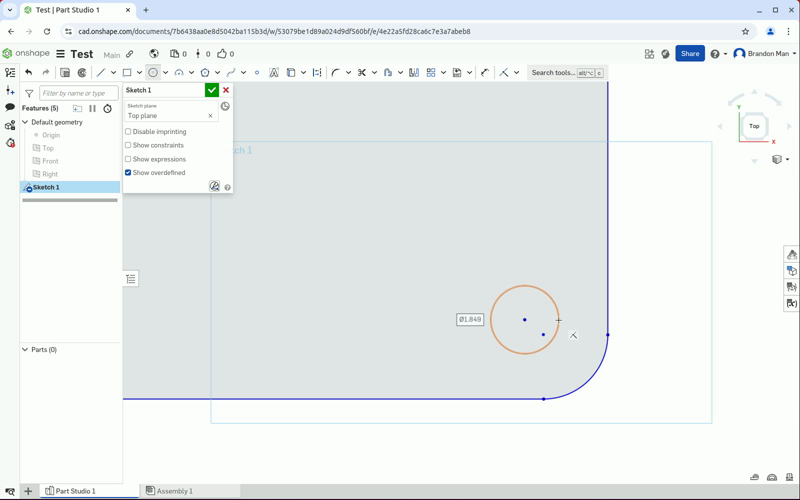
scroll(-6)
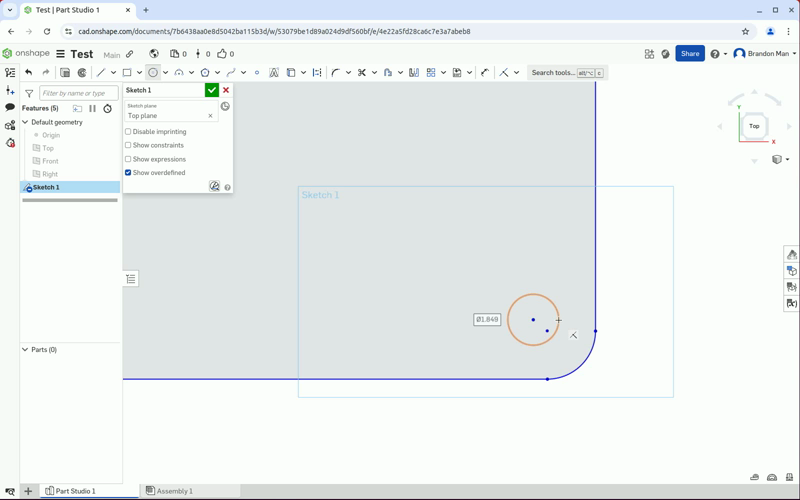
scroll(-6)
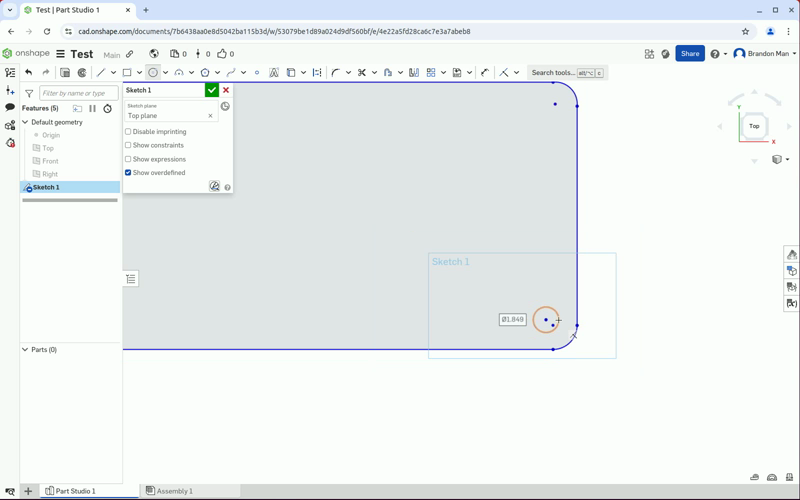
scroll(-6)
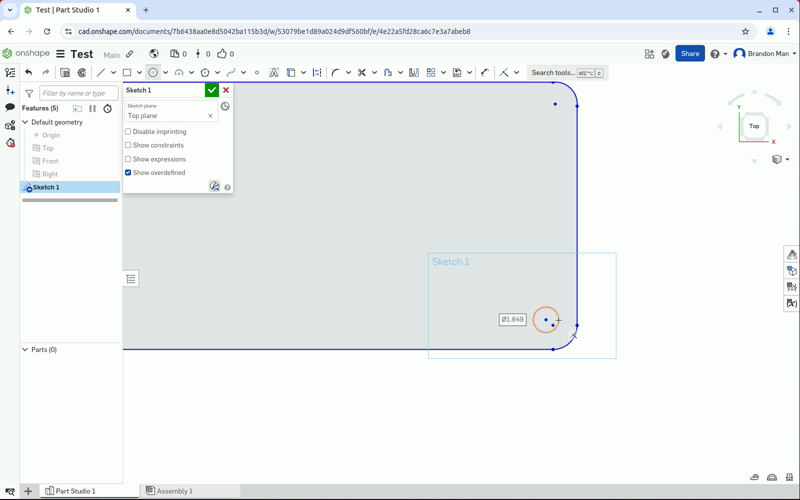
scroll(-6)
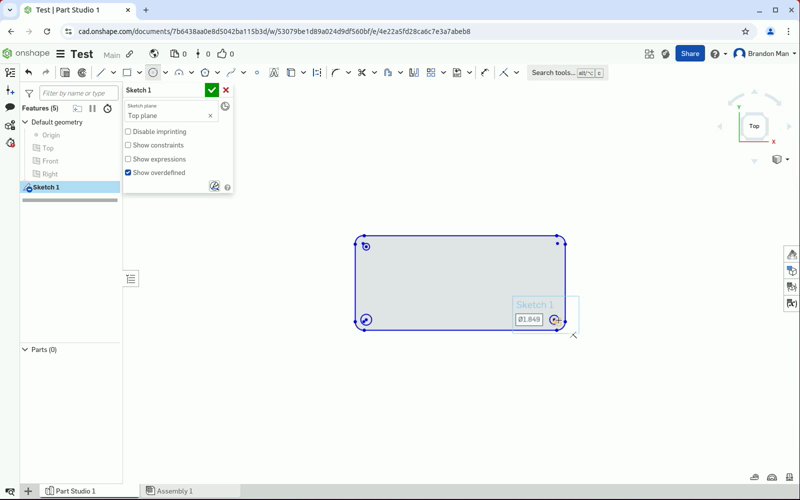
key(esc)
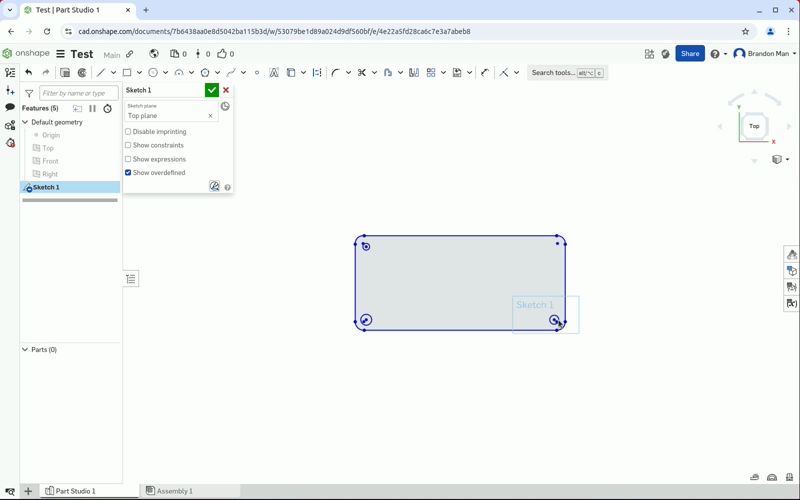
key(c)
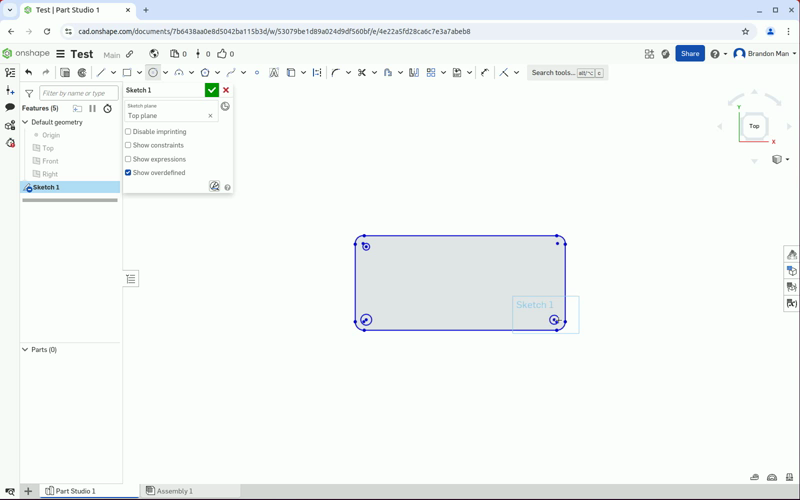
key_down(shift)
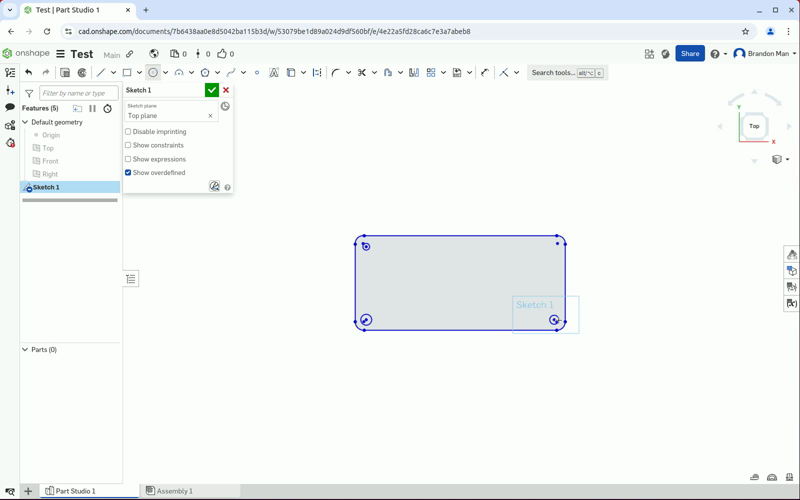
mouse_move(554, 246)
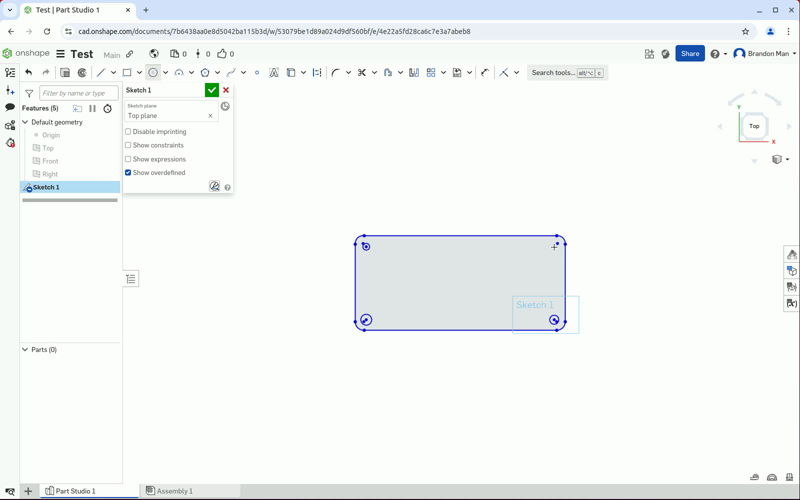
scroll(6)
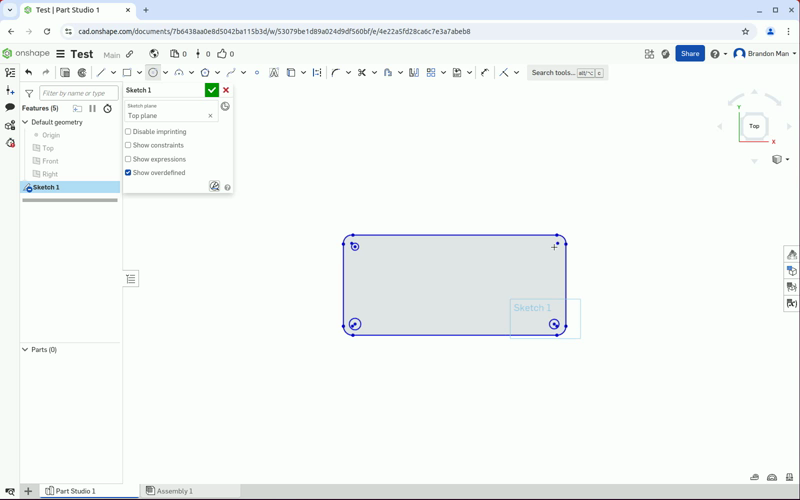
scroll(6)
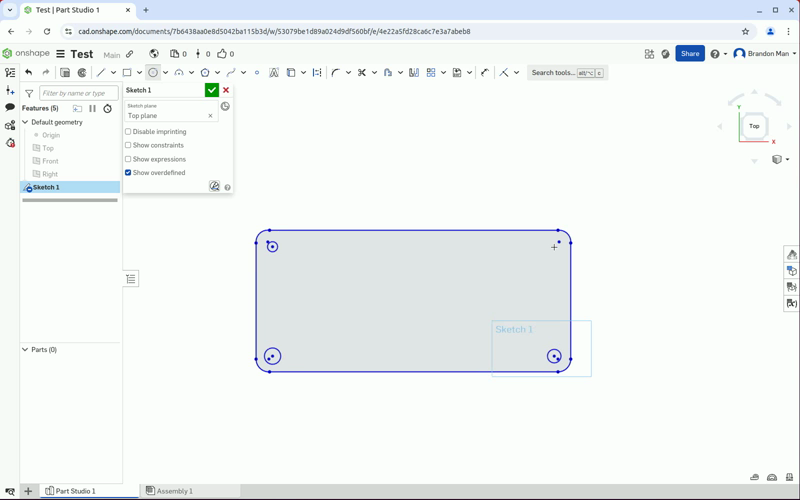
scroll(6)
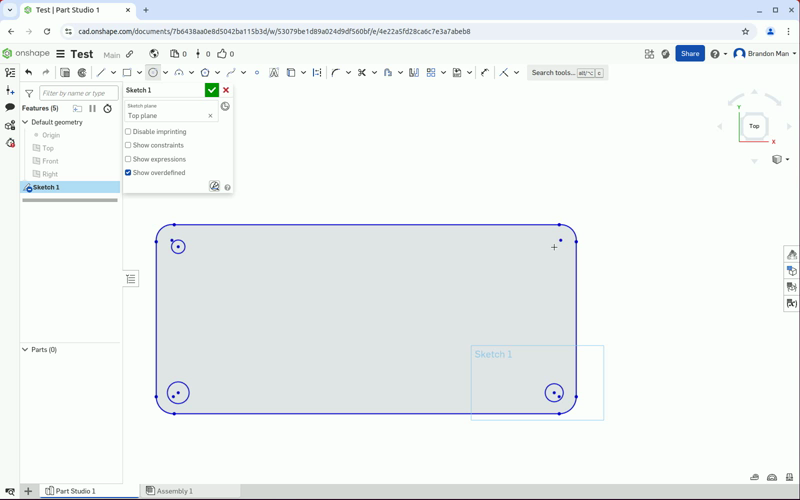
scroll(6)
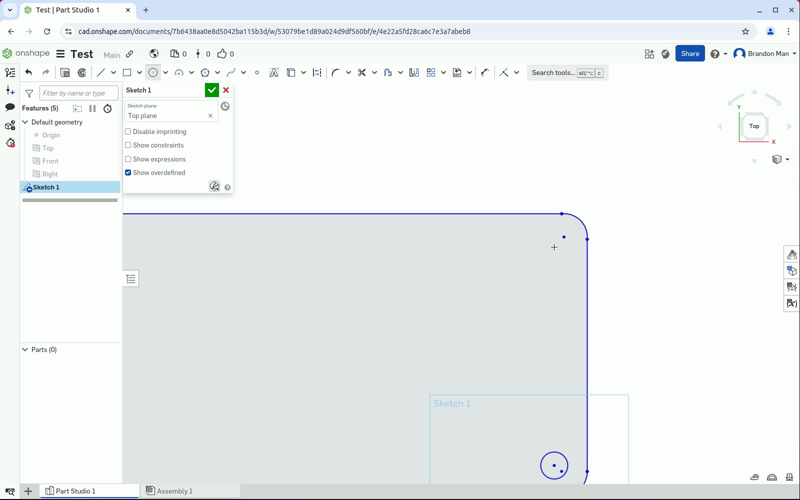
scroll(6)
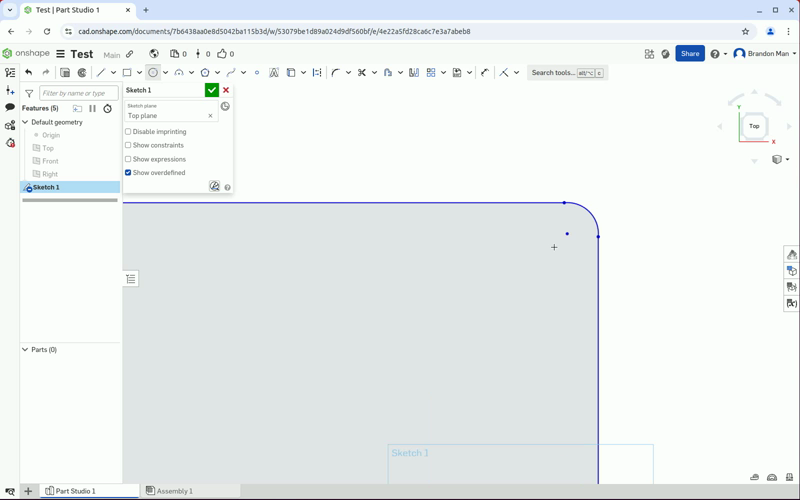
scroll(6)
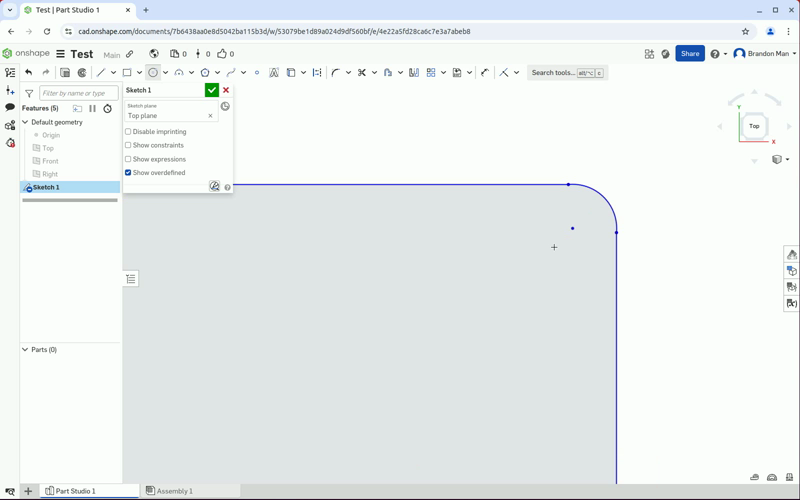
scroll(6)
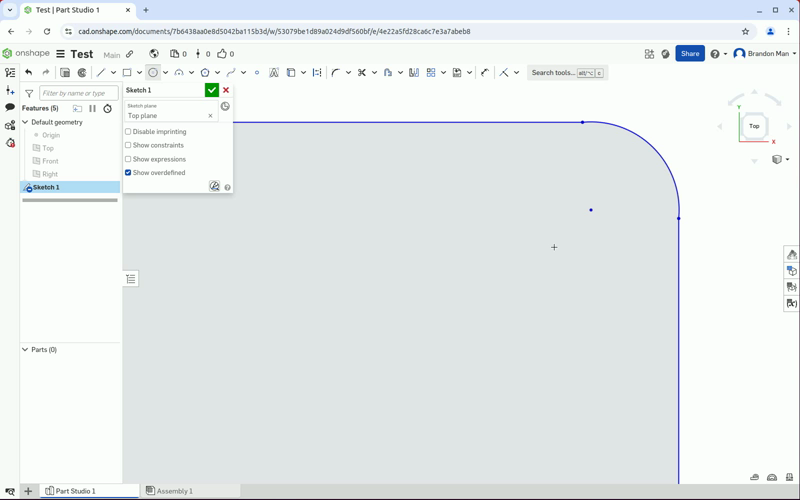
click(554, 246)
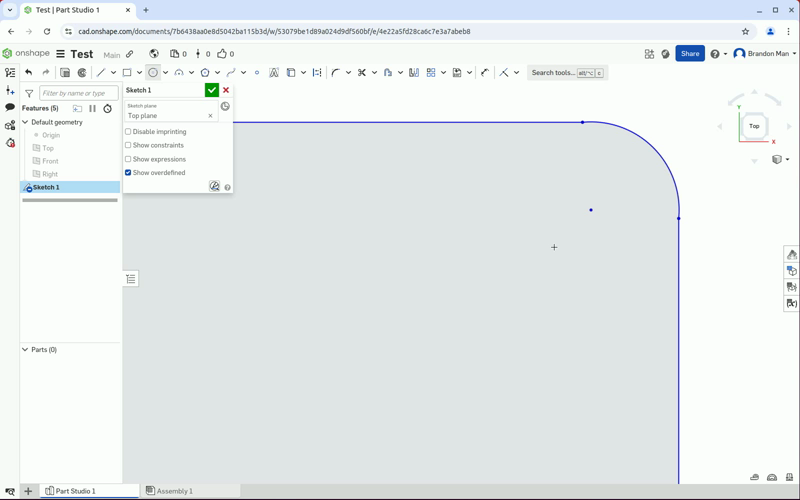
scroll(-6)
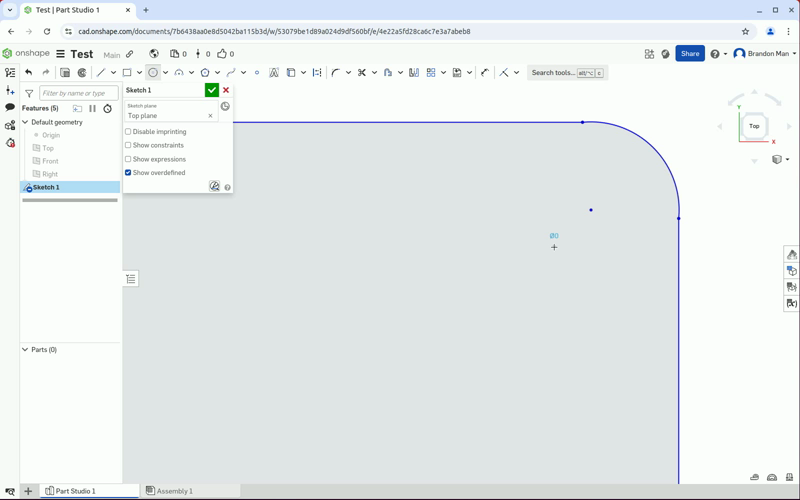
scroll(-6)
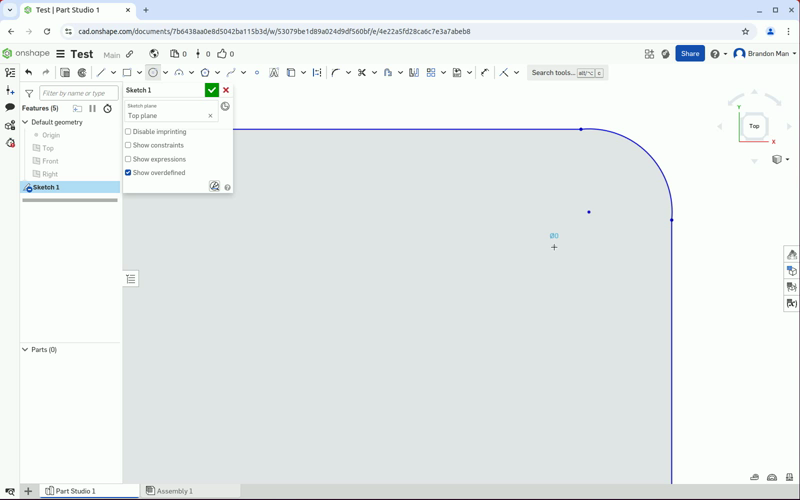
scroll(-6)
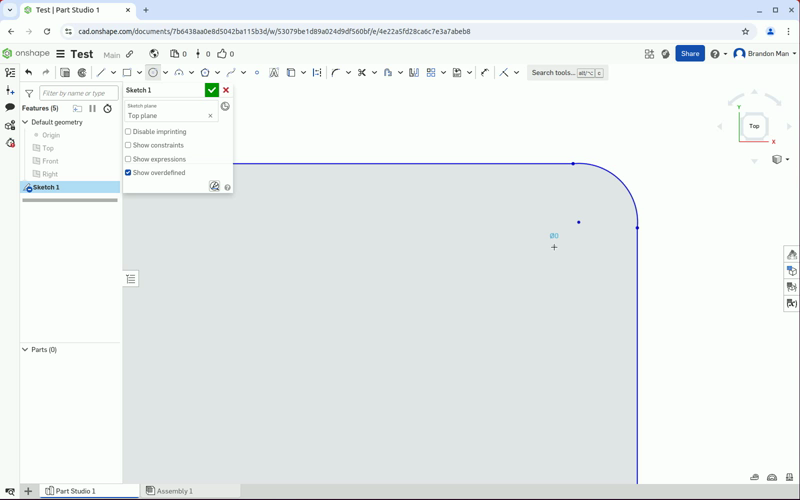
scroll(-6)
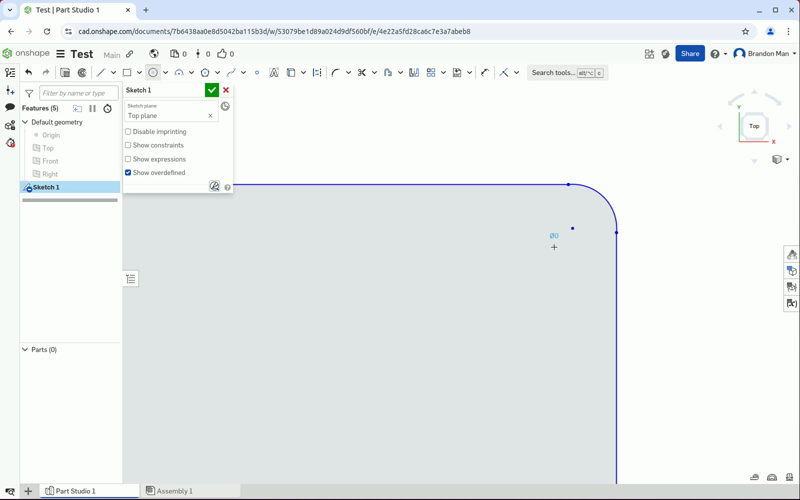
scroll(-6)
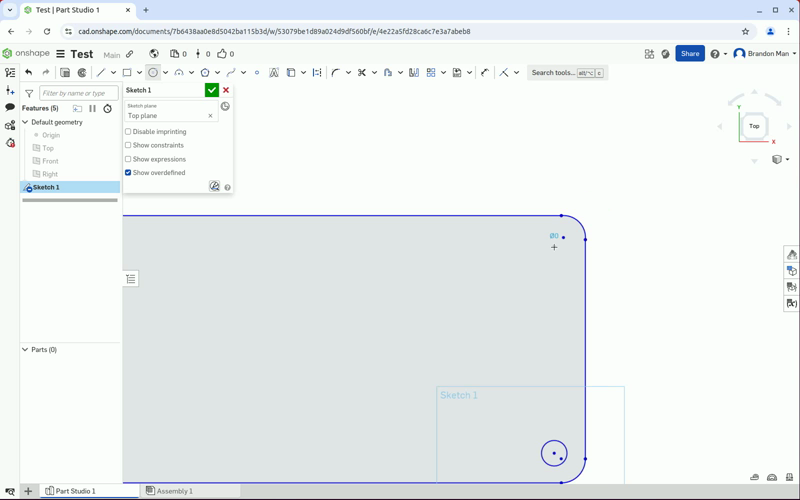
scroll(-6)
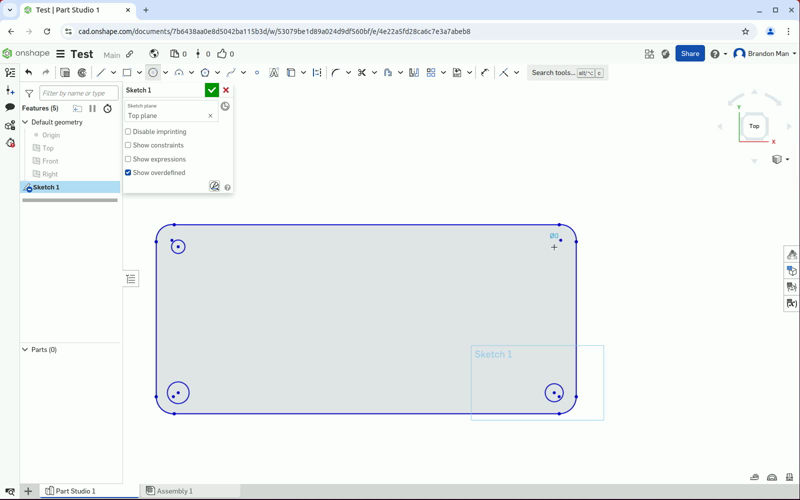
scroll(-6)
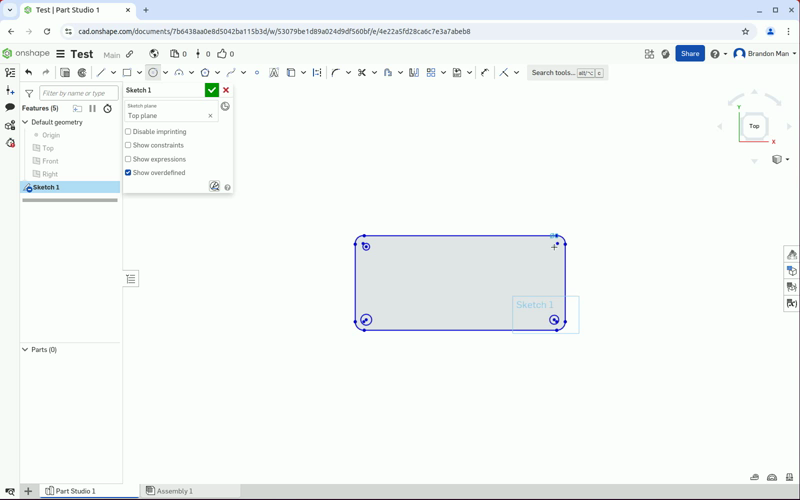
key_up(shift)
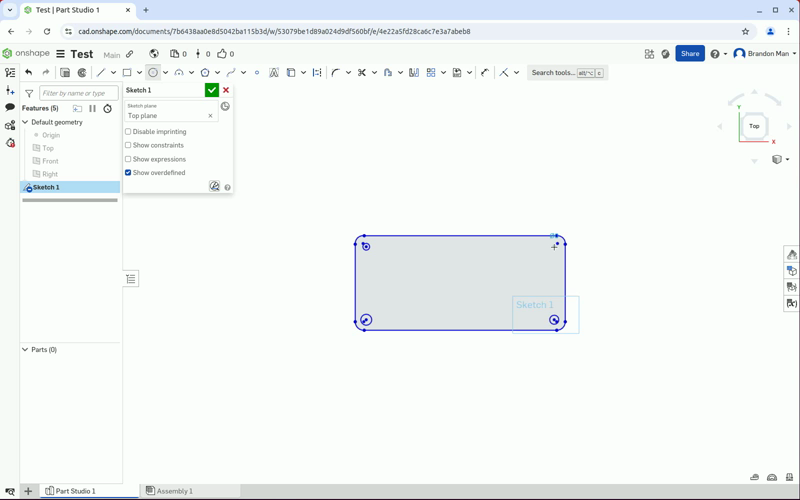
mouse_move(558, 246)
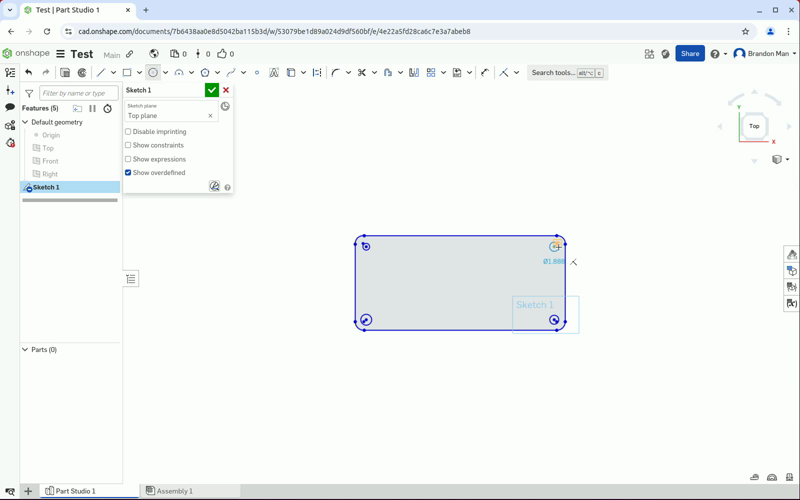
scroll(6)
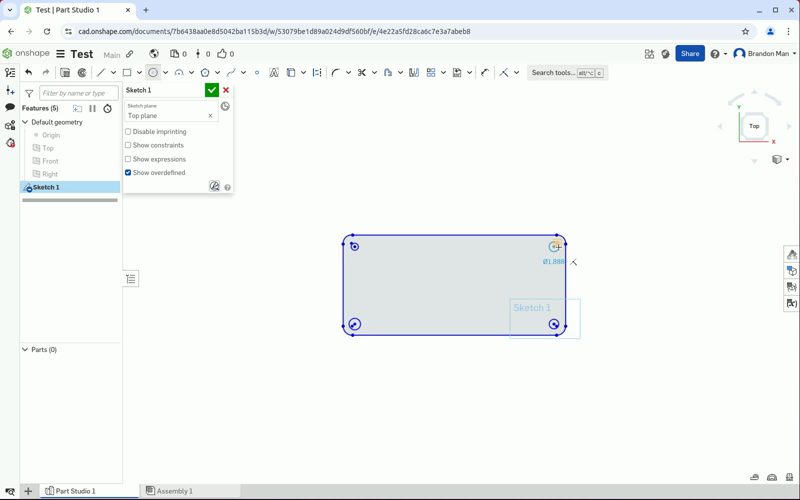
scroll(6)
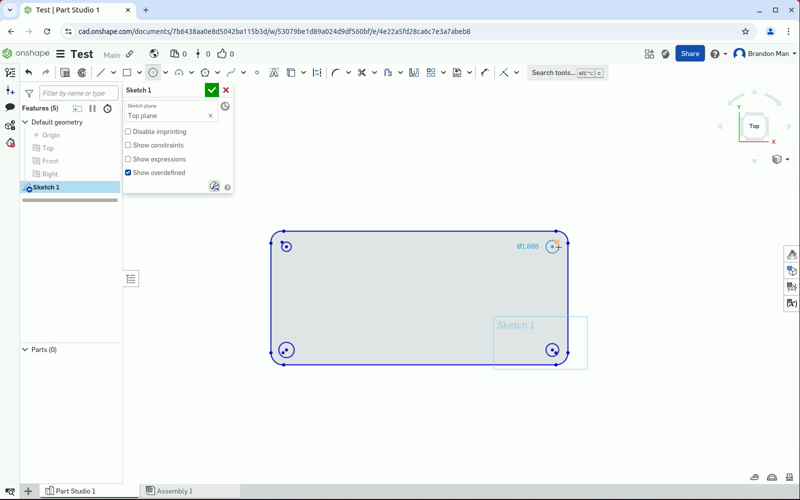
scroll(6)
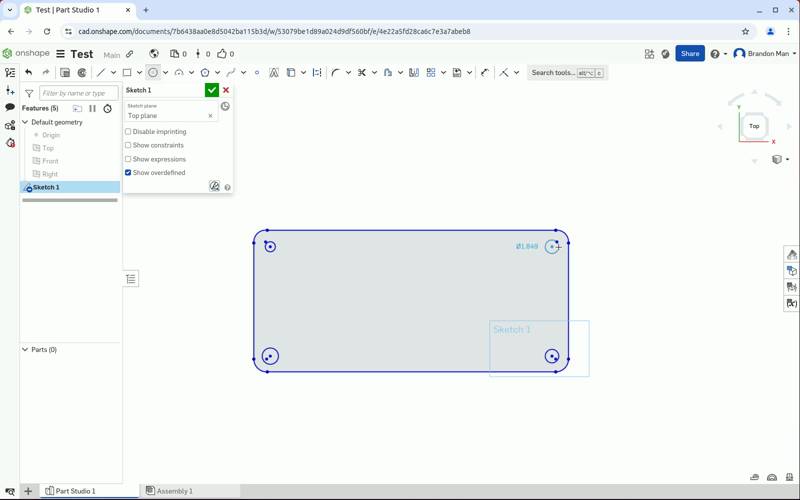
scroll(6)
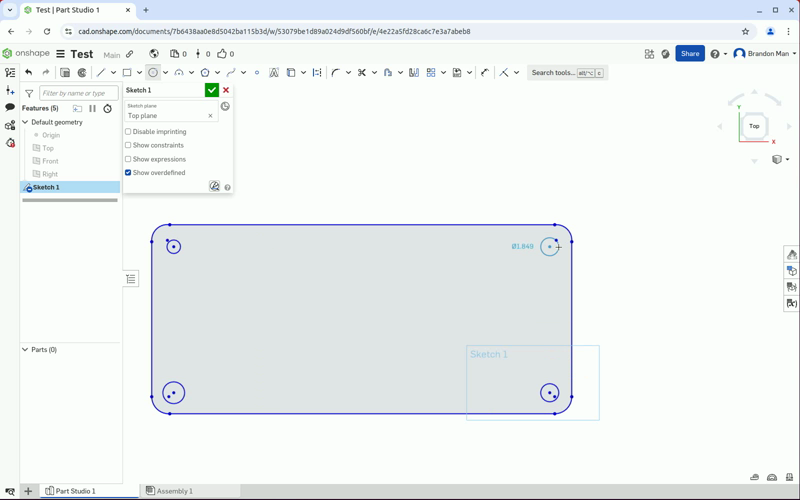
scroll(6)
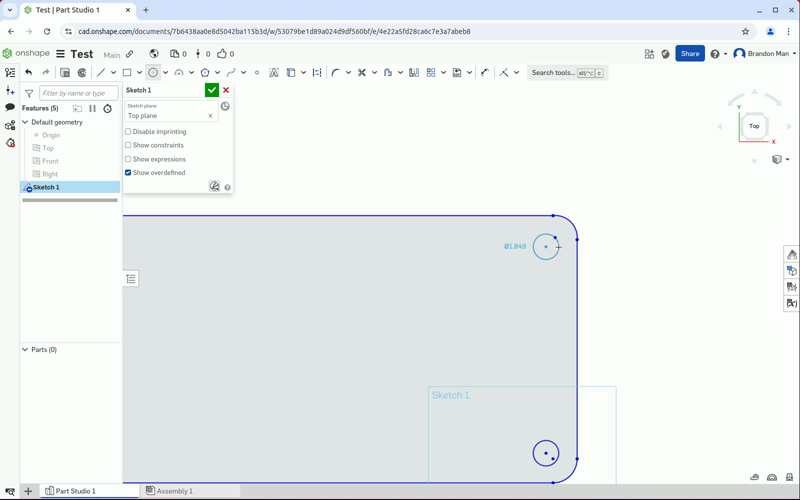
scroll(6)
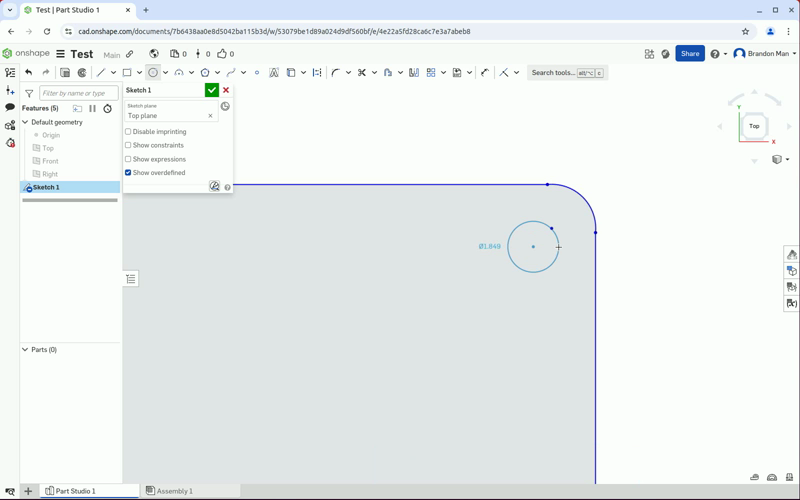
scroll(6)
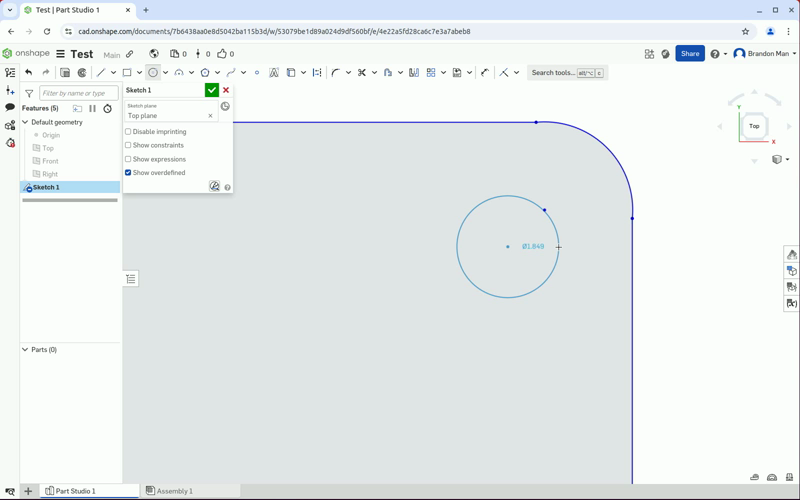
click(558, 246)
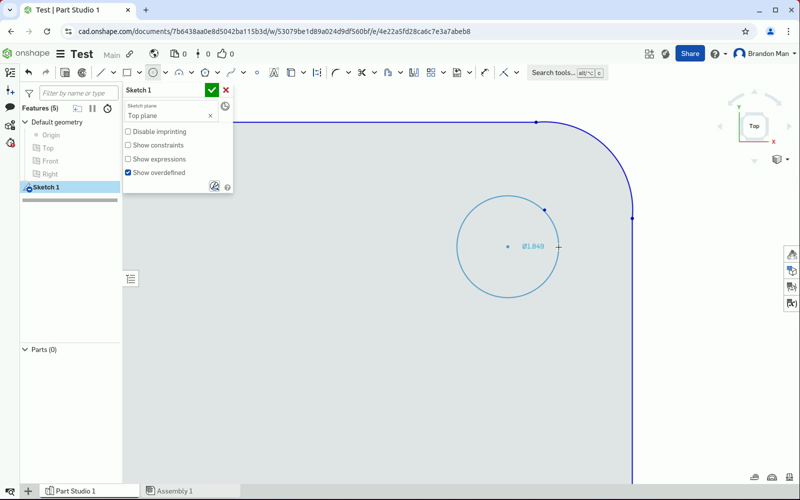
scroll(-6)
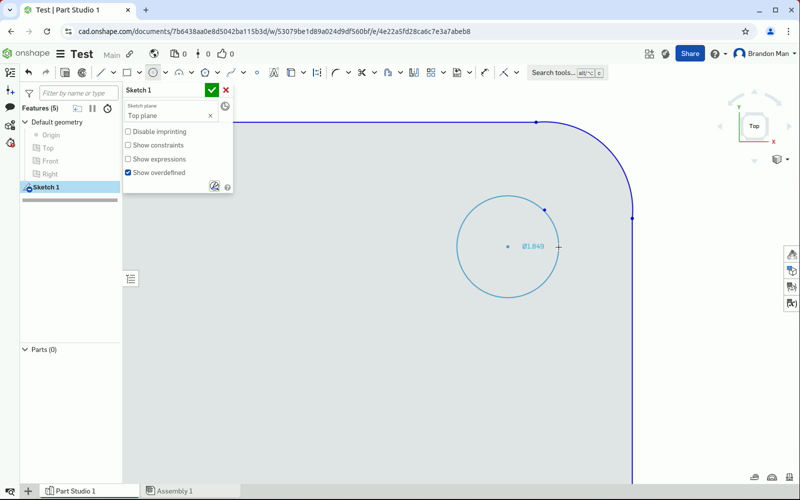
scroll(-6)
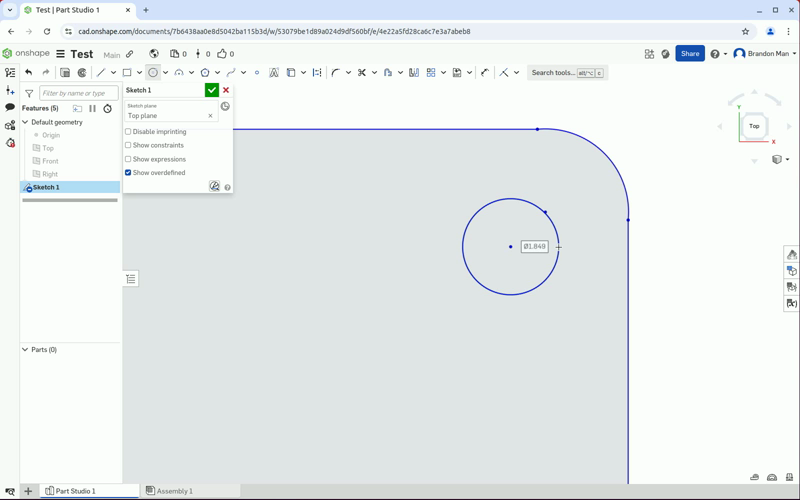
scroll(-6)
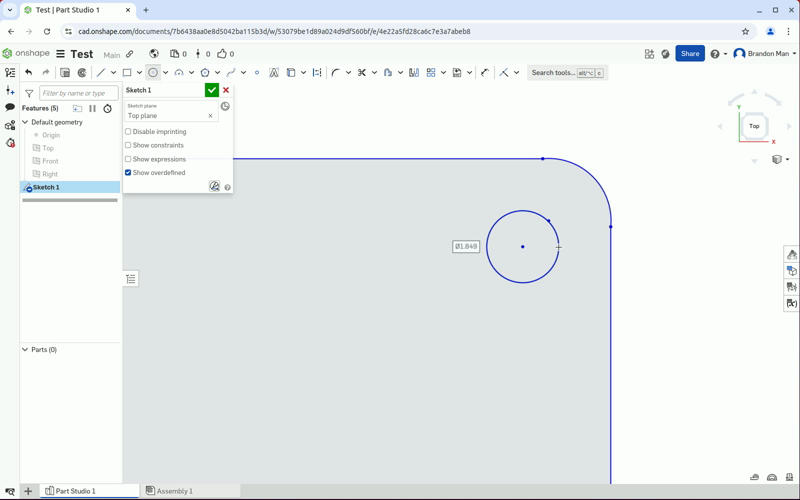
scroll(-6)
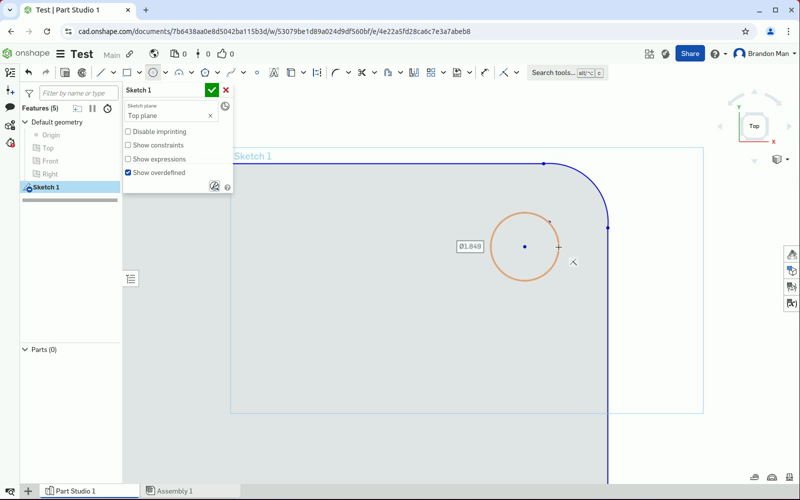
scroll(-6)
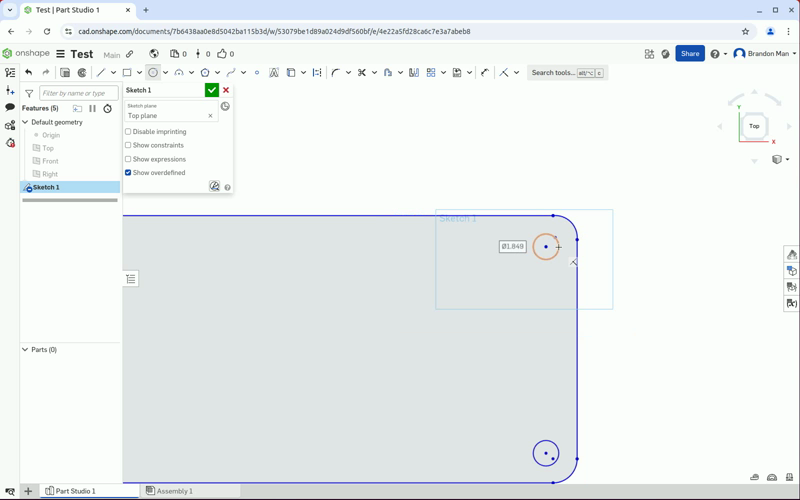
scroll(-6)
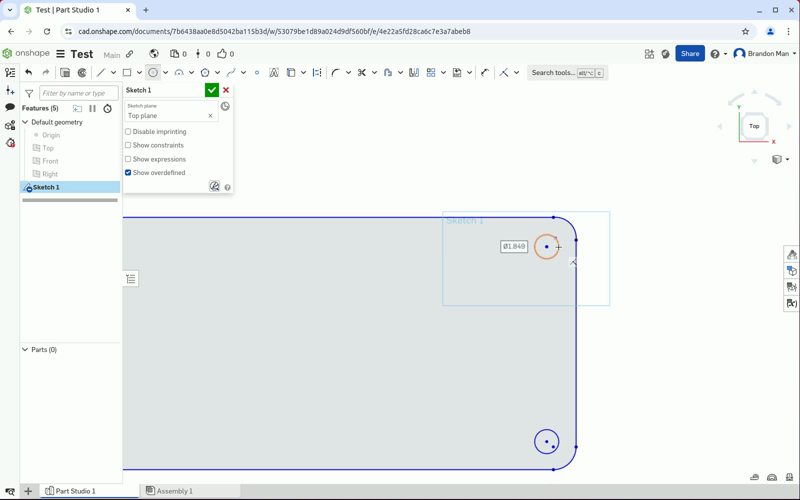
scroll(-6)
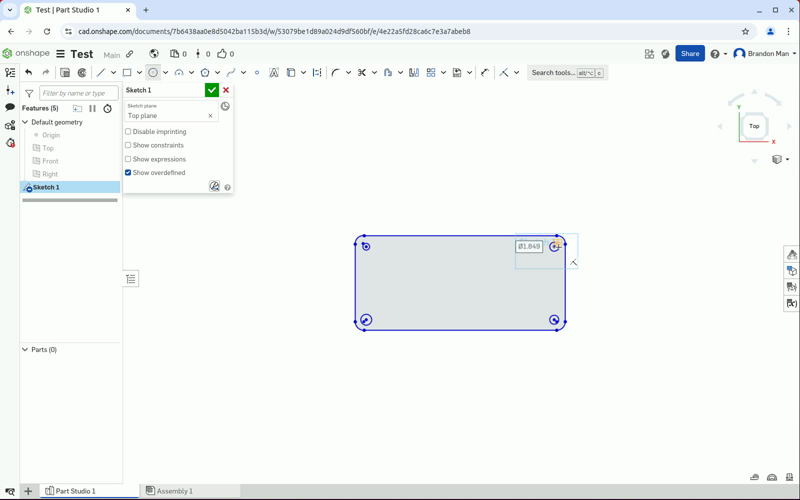
key(esc)
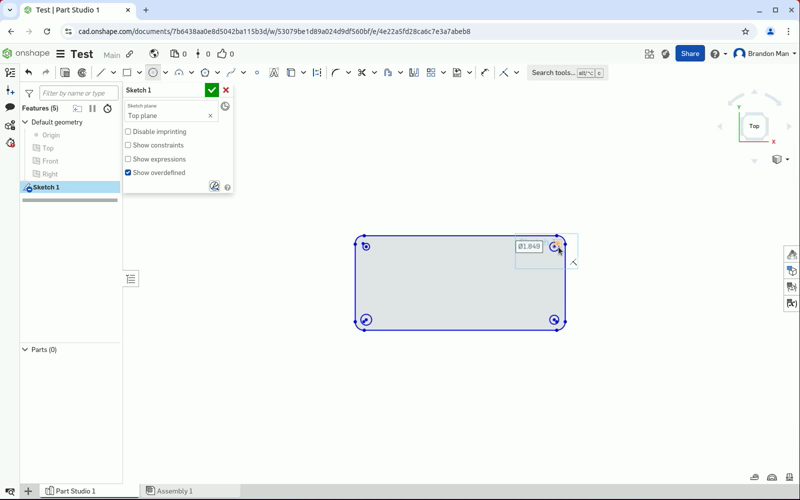
mouse_move(436, 259)
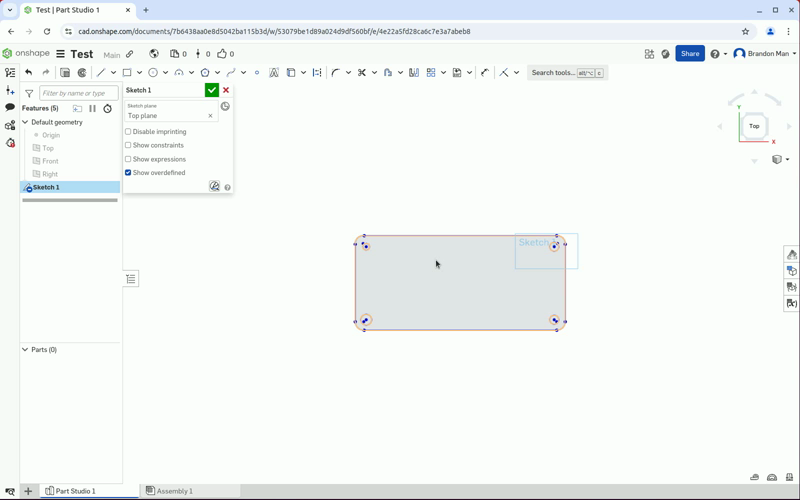
click(436, 259)
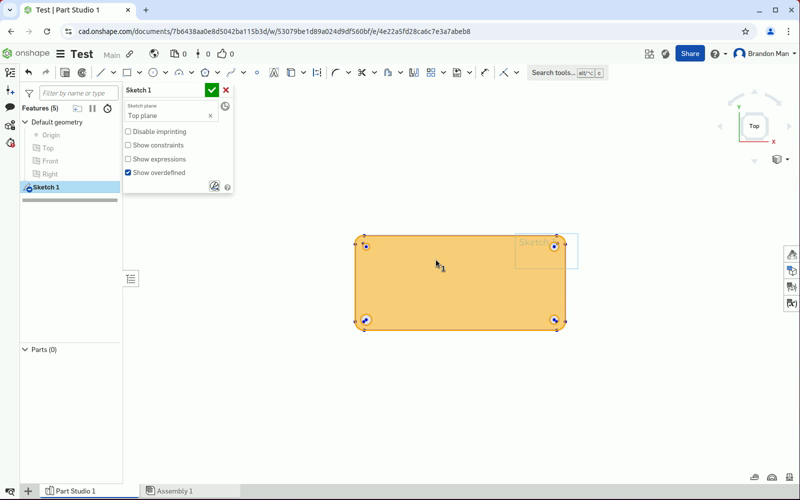
mouse_move(73, 352)
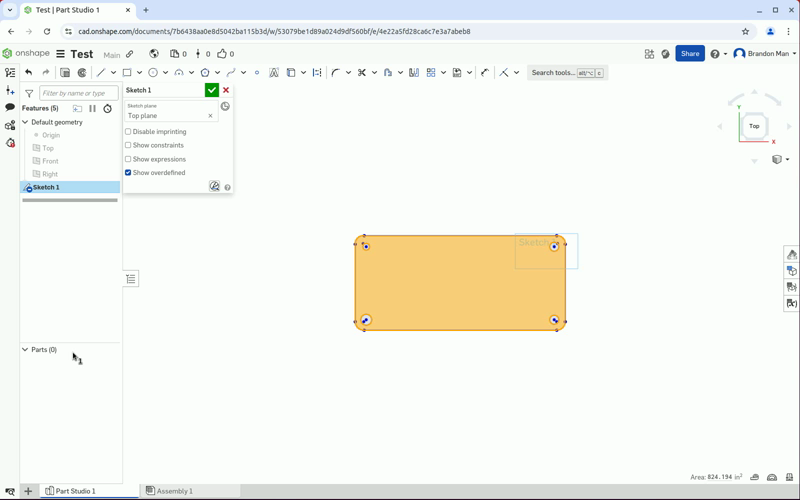
key(shift+y)
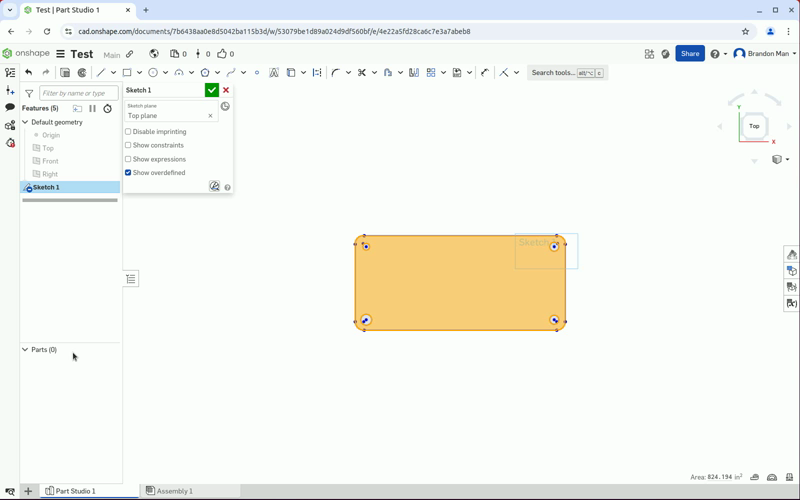
key(shift+e)
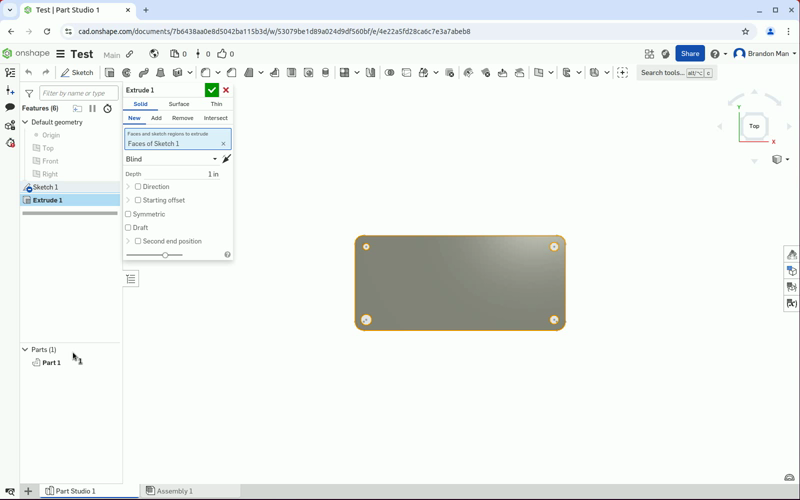
mouse_move(143, 106)
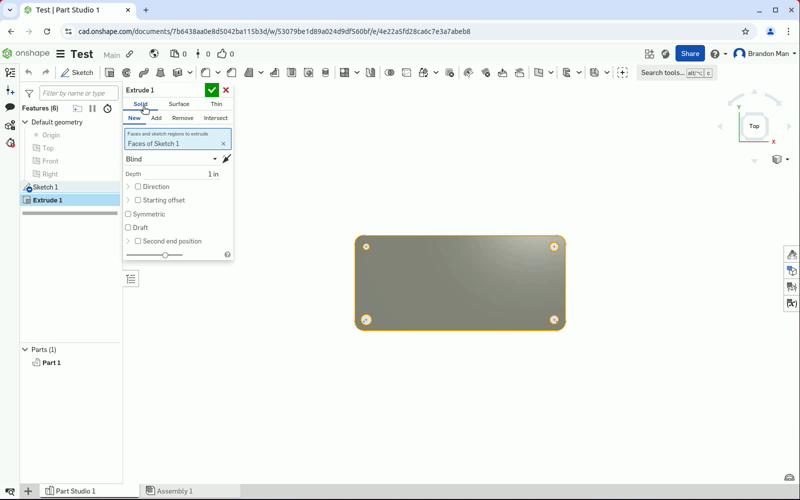
click(143, 106)
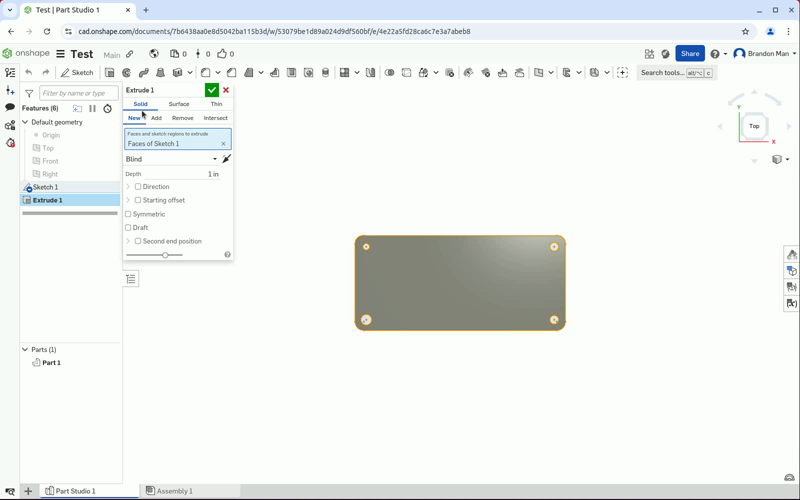
mouse_move(137, 120)
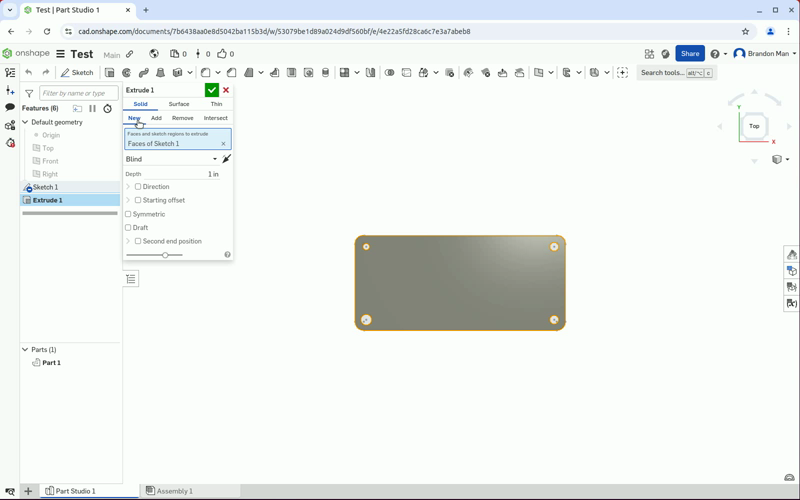
click(137, 120)
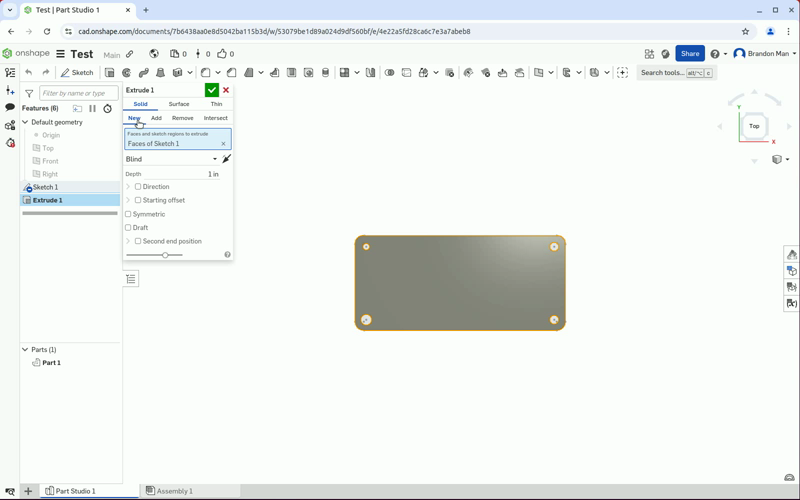
key(tab, 4)
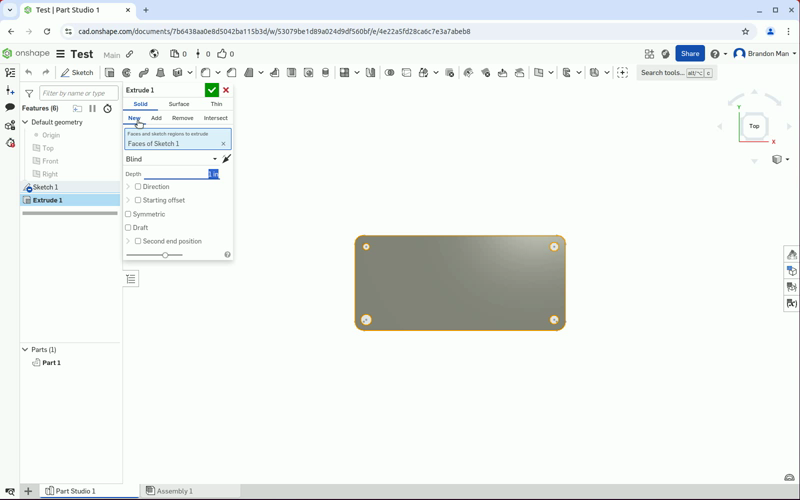
text(0.963)
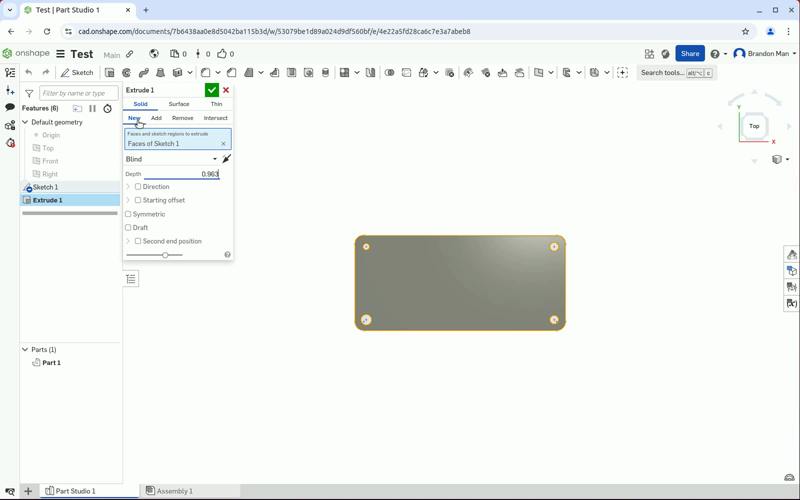
key(enter)
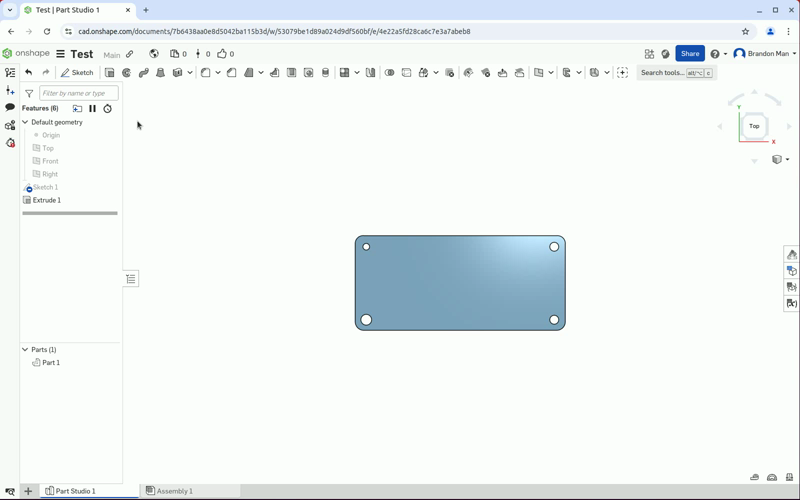
key(shift+h)
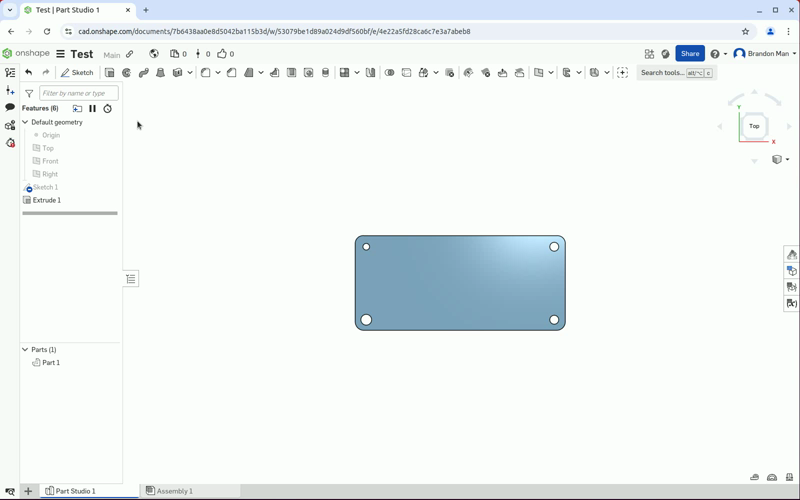
key(shift+h)
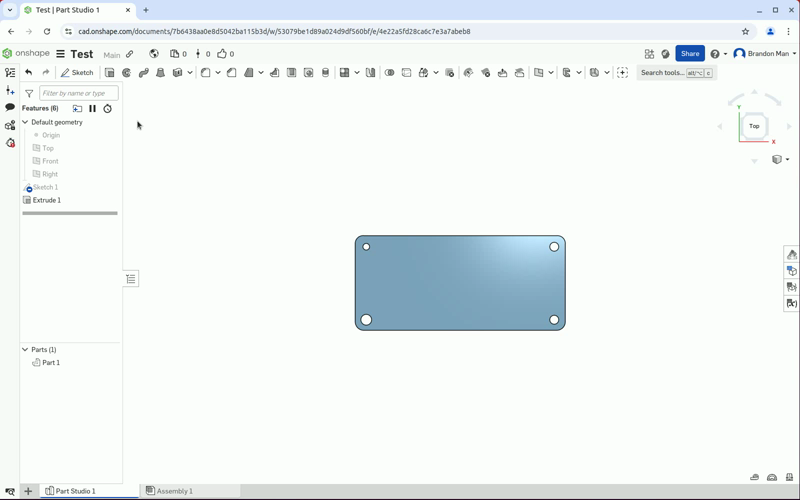
mouse_move(73, 189)
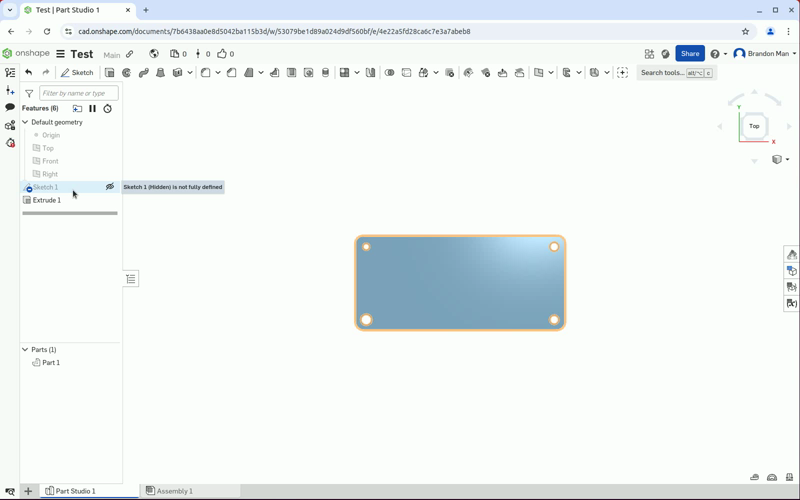
click(73, 189)
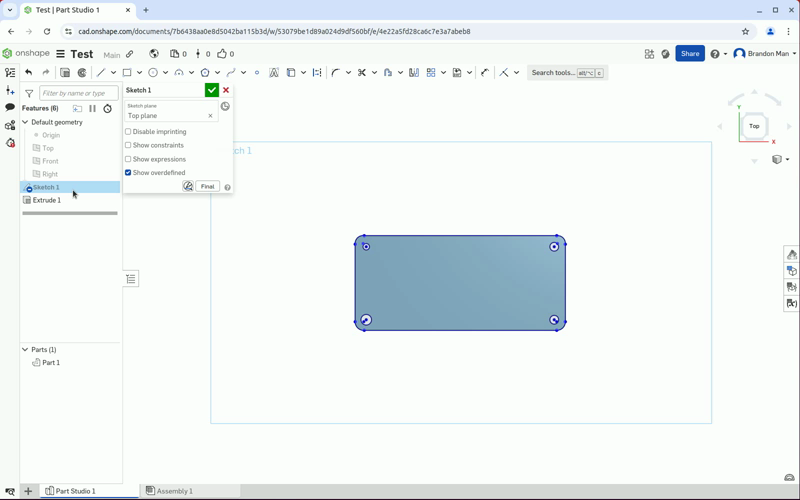
mouse_move(229, 92)
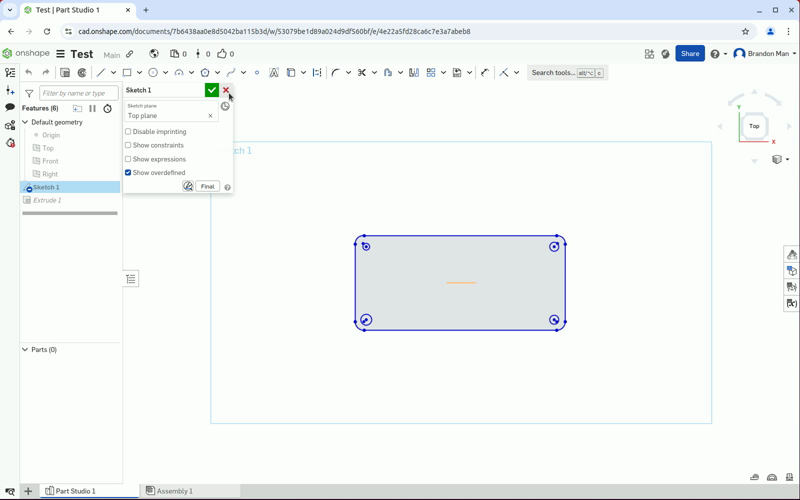
click(229, 92)
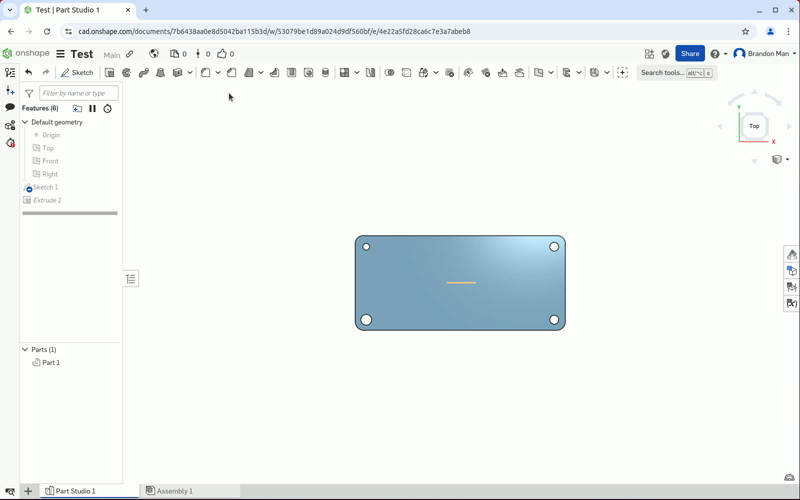
mouse_move(541, 75)
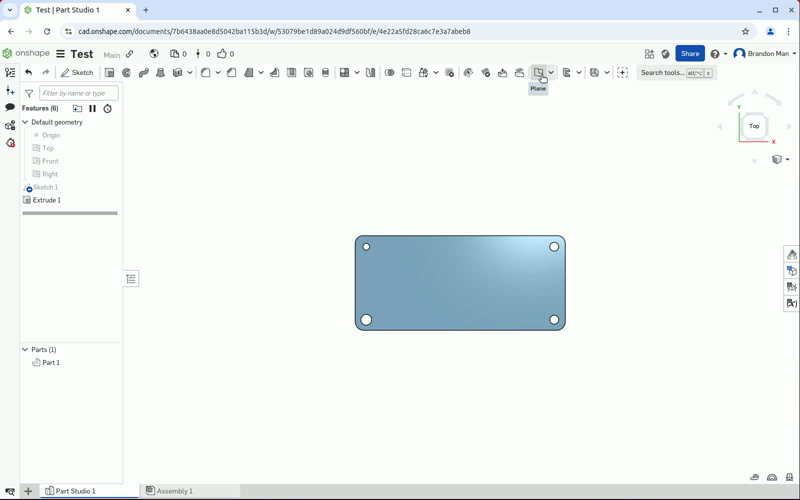
click(541, 75)
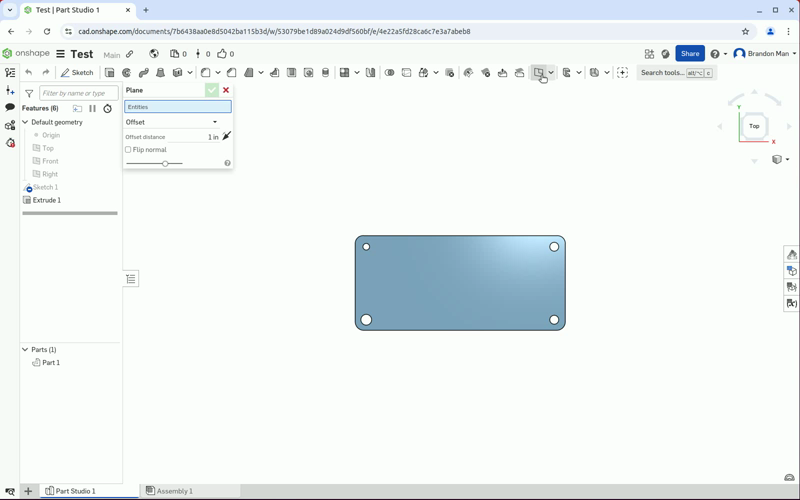
mouse_move(73, 150)
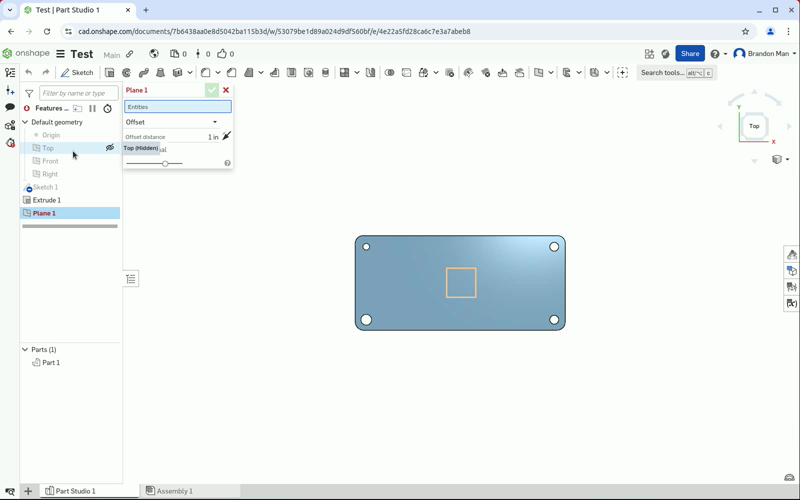
click(73, 150)
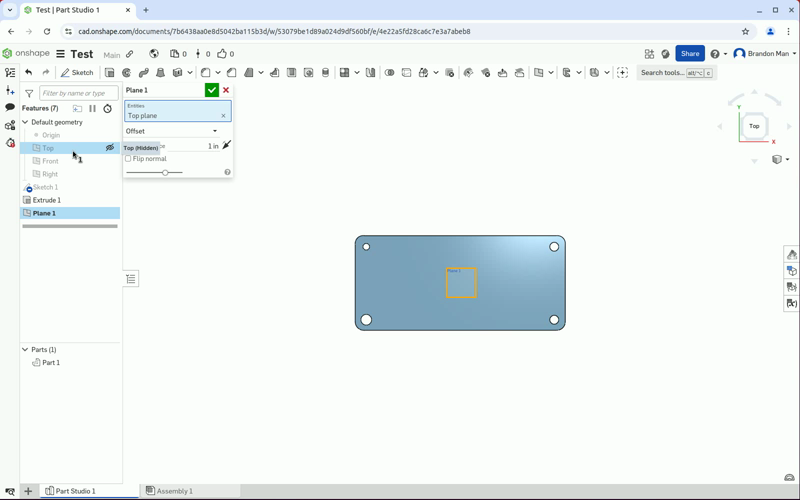
key(tab, 2)
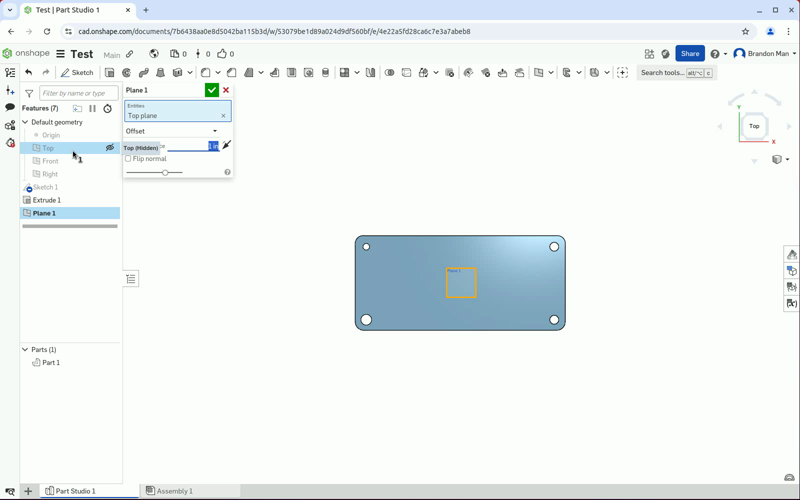
text(0.955)
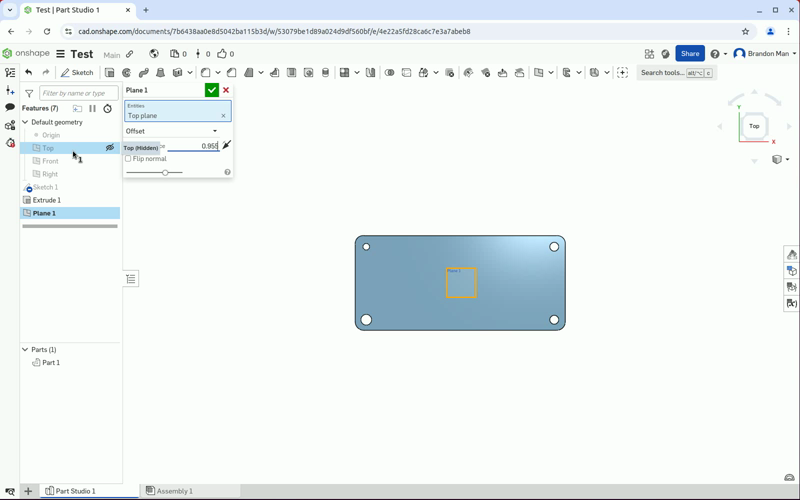
key(enter, 2)
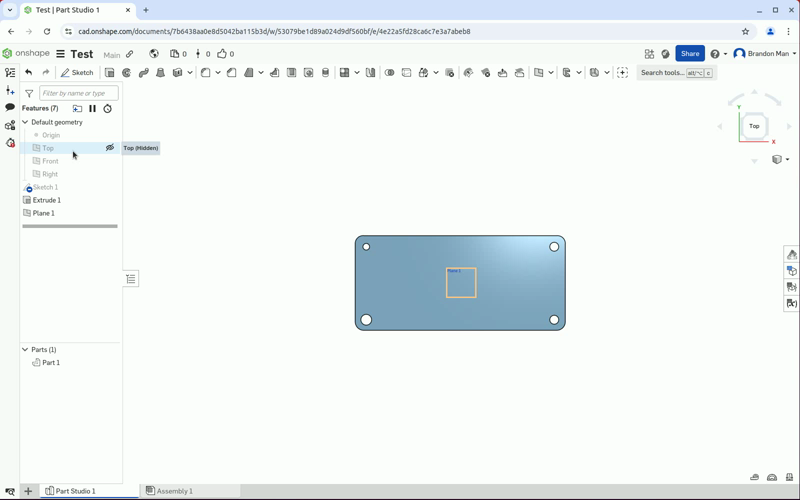
key(shift+s)
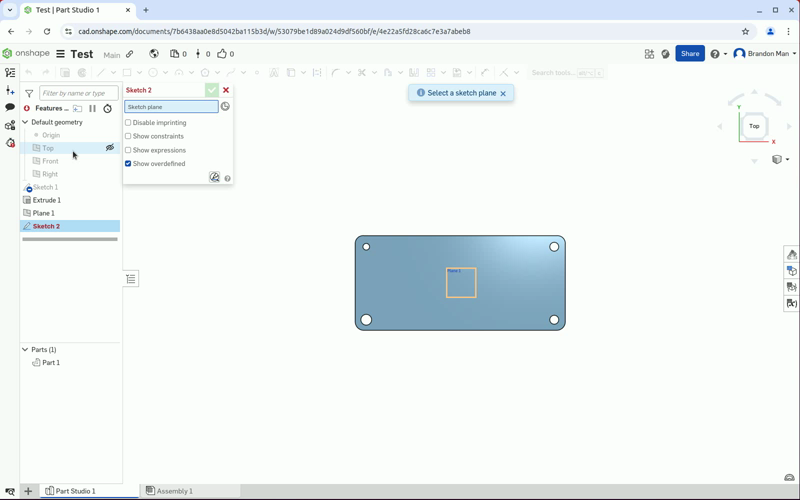
mouse_move(73, 215)
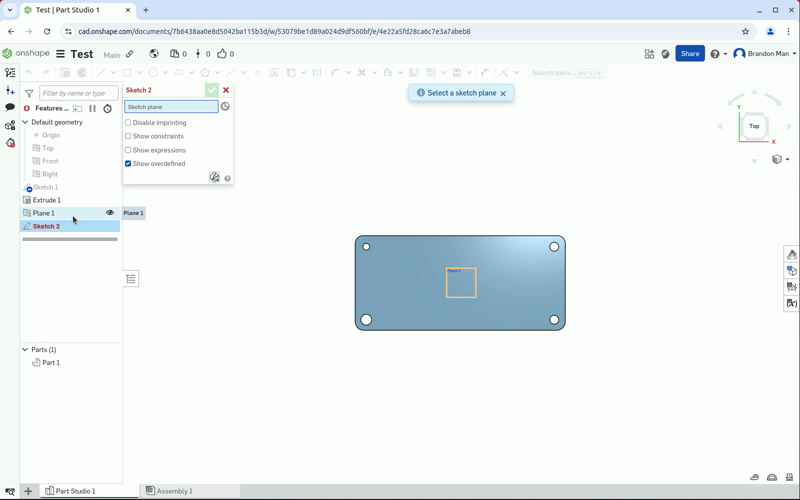
click(73, 215)
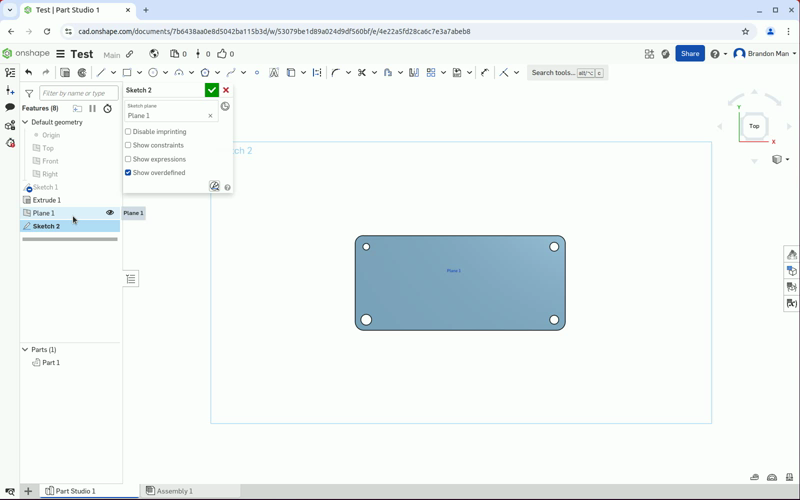
mouse_move(73, 352)
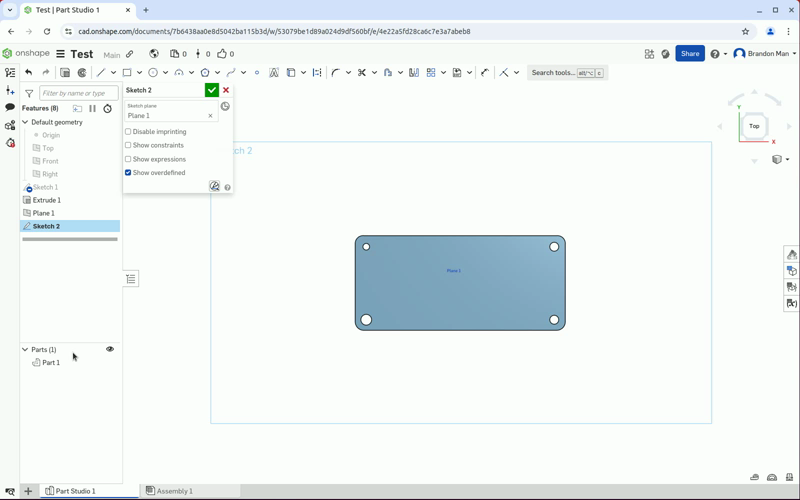
key(y)
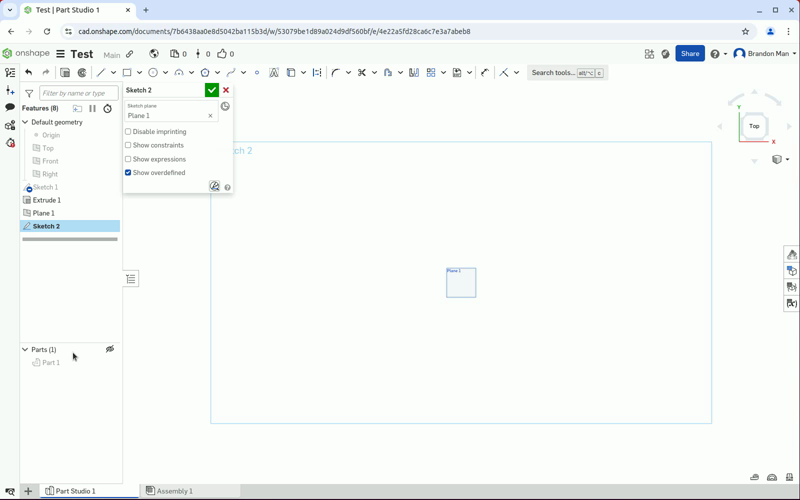
key(l)
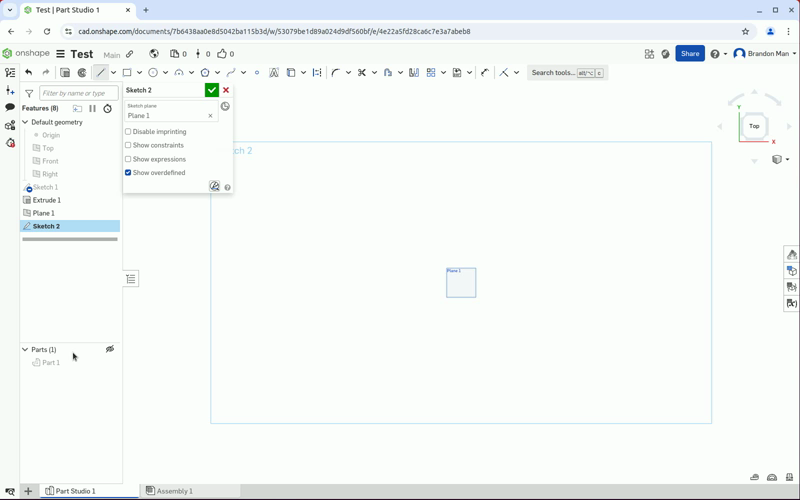
key_down(shift)
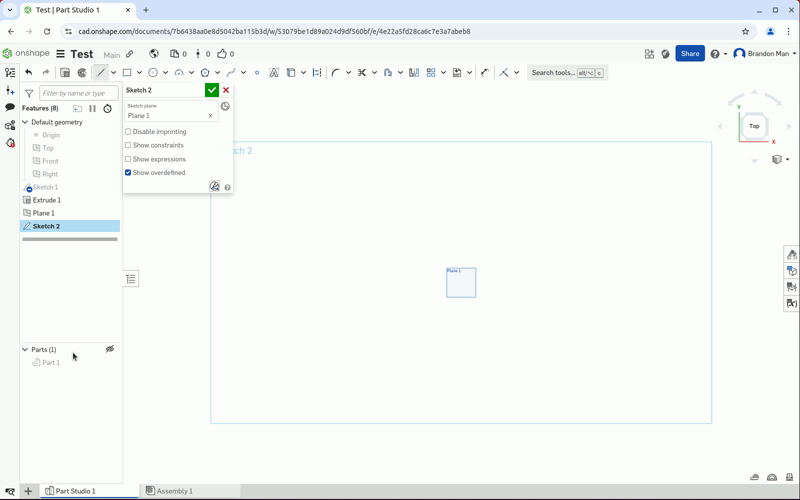
mouse_move(430, 308)
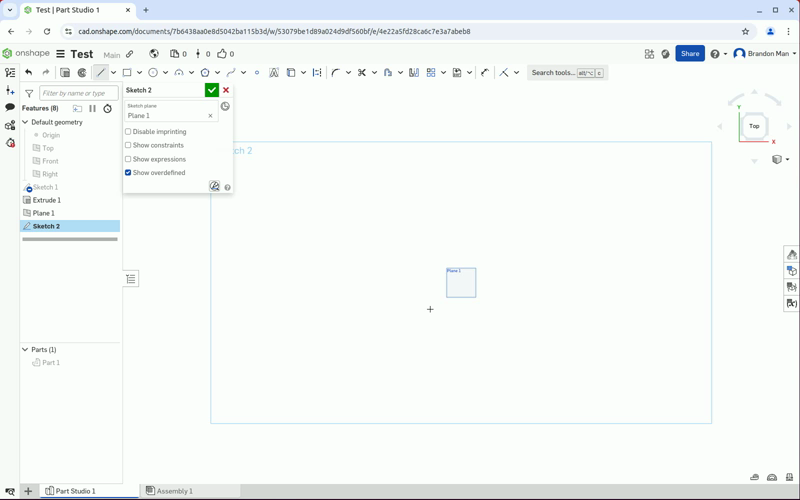
click(430, 308)
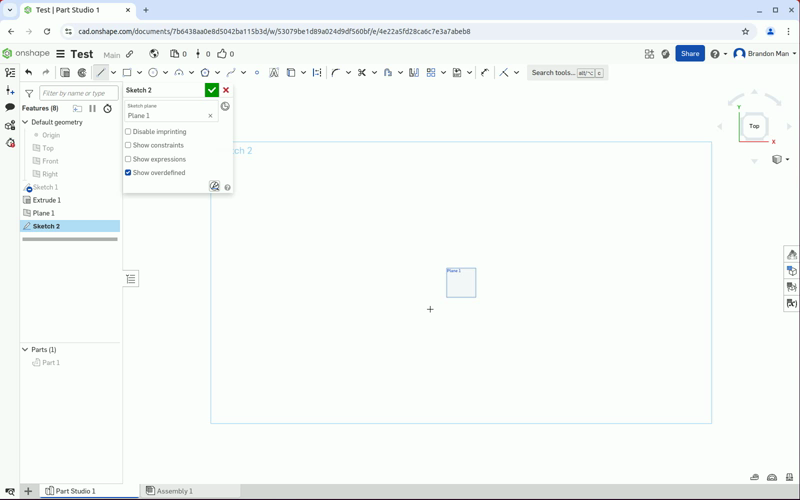
key_up(shift)
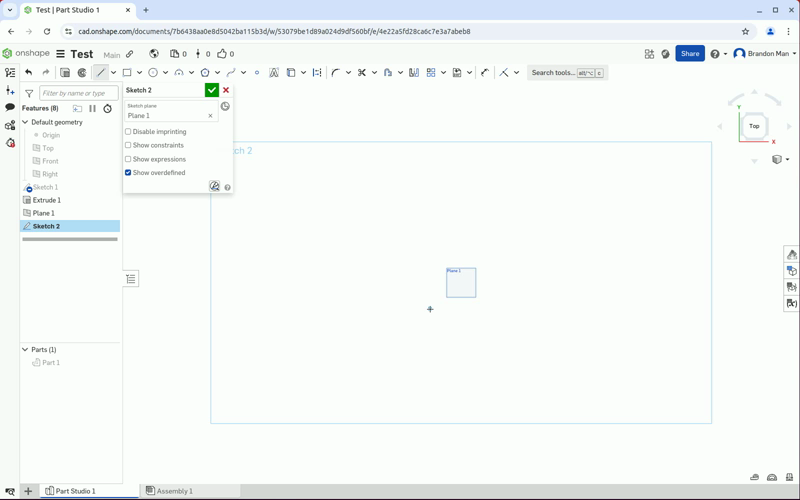
key_down(shift)
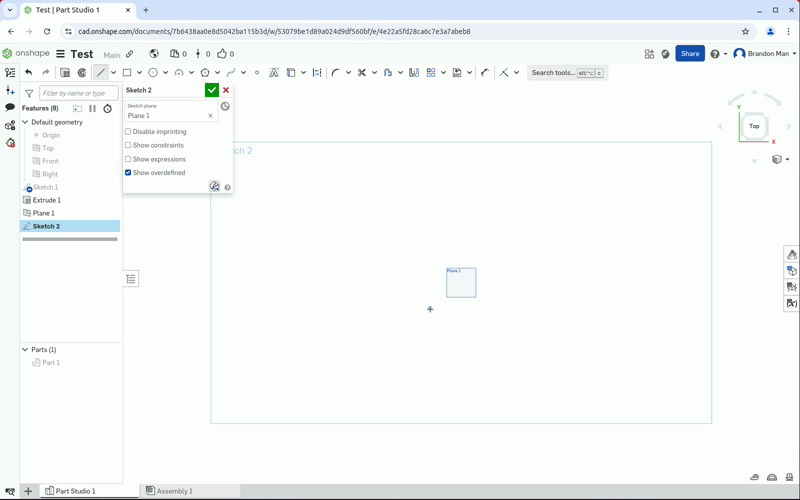
mouse_move(460, 308)
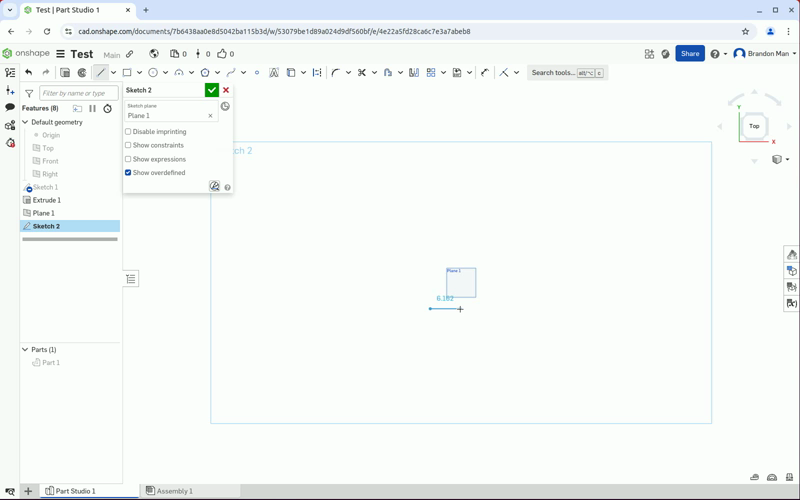
mouse_move(469, 308)
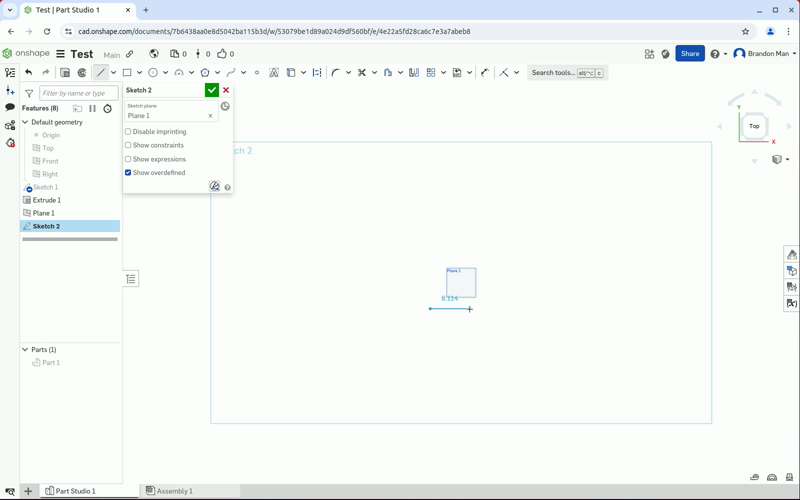
click(469, 308)
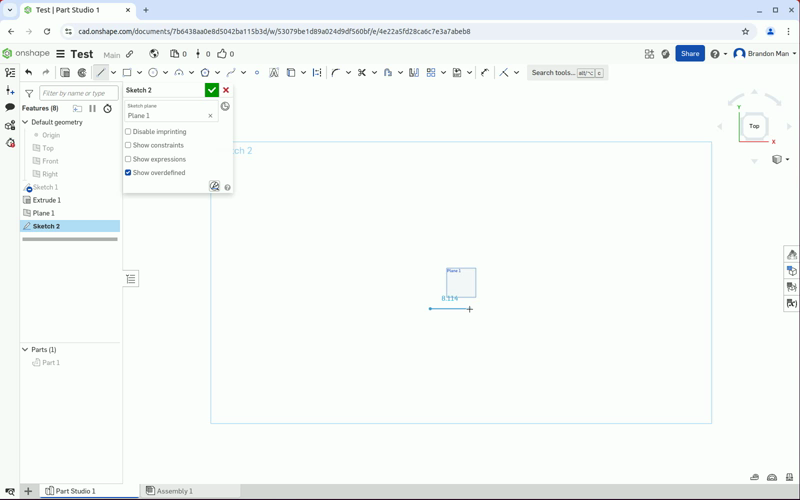
key_up(shift)
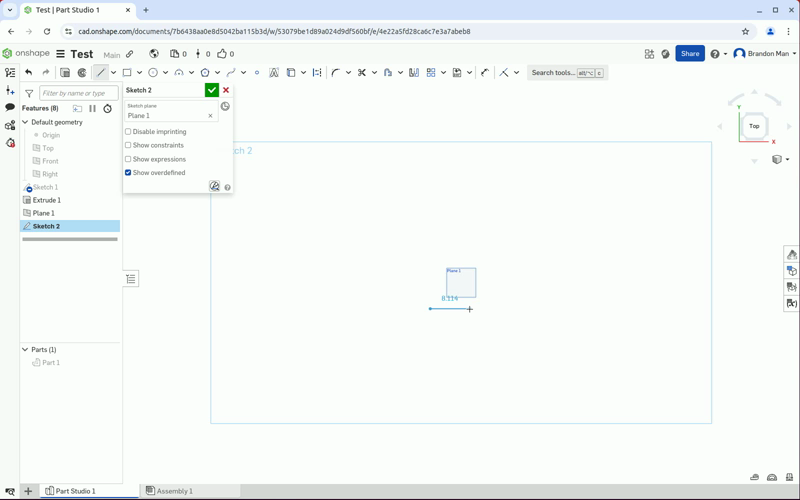
key_down(shift)
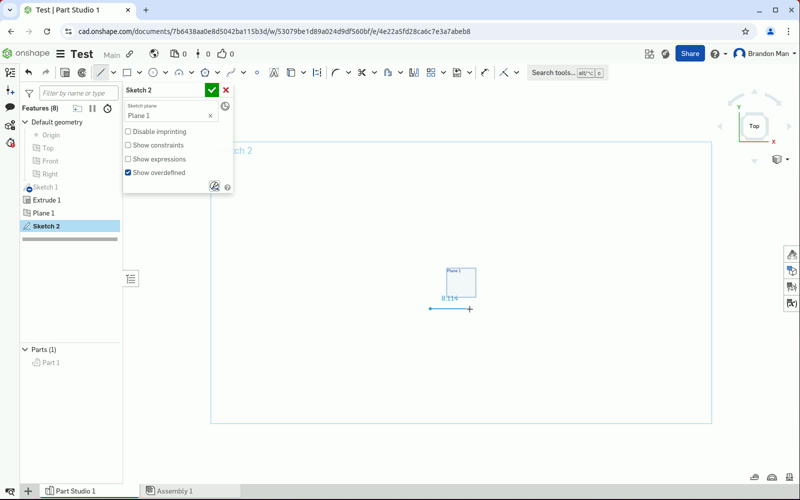
mouse_move(499, 308)
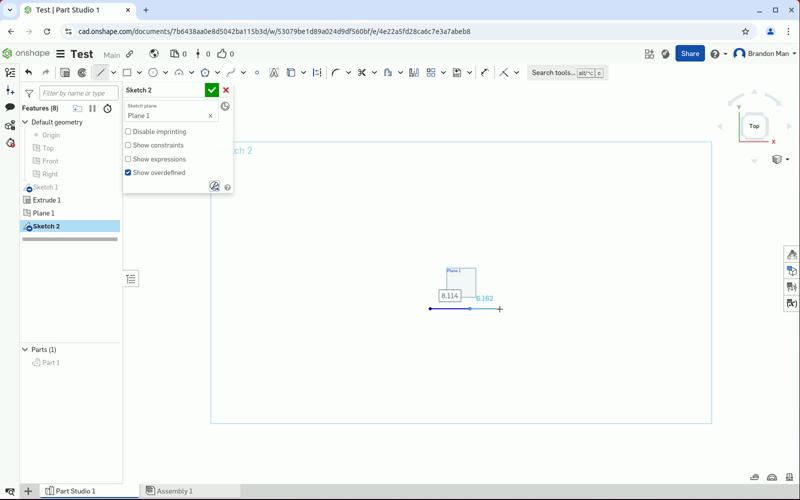
mouse_move(469, 269)
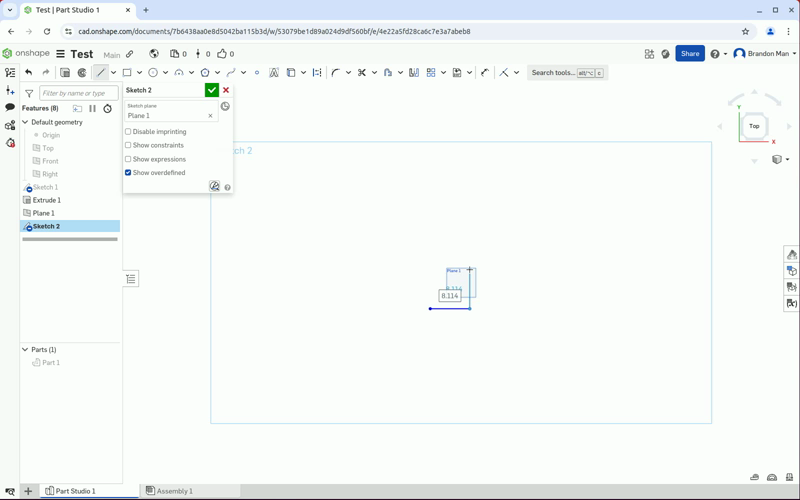
click(469, 269)
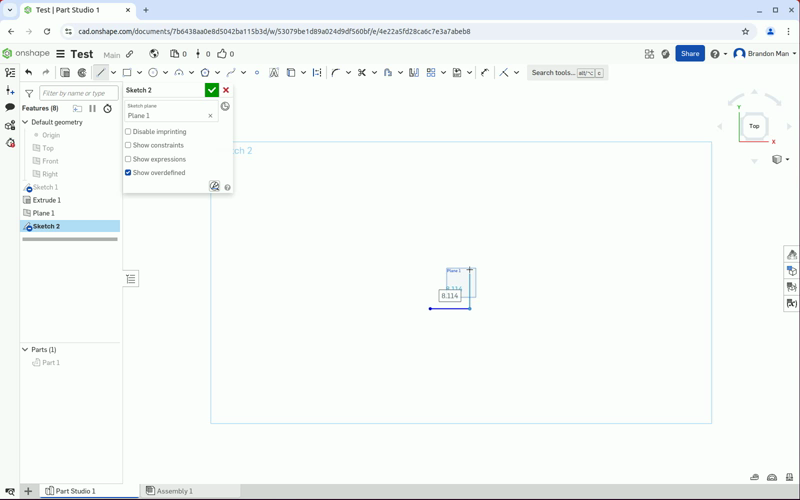
key_up(shift)
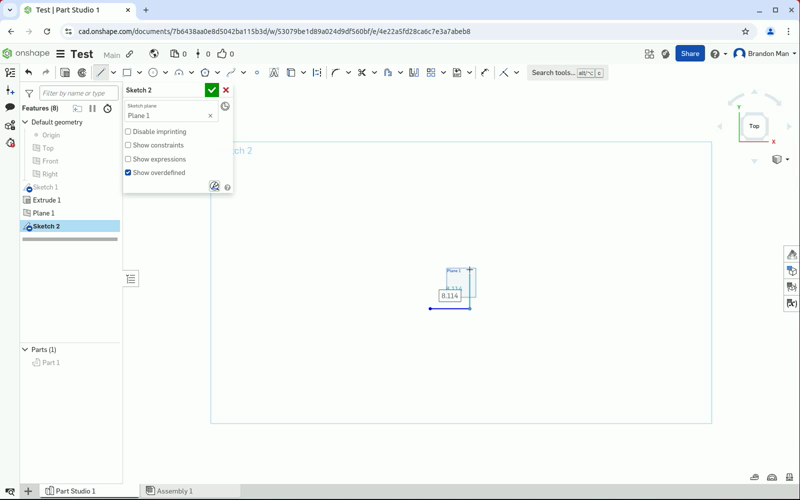
key_down(shift)
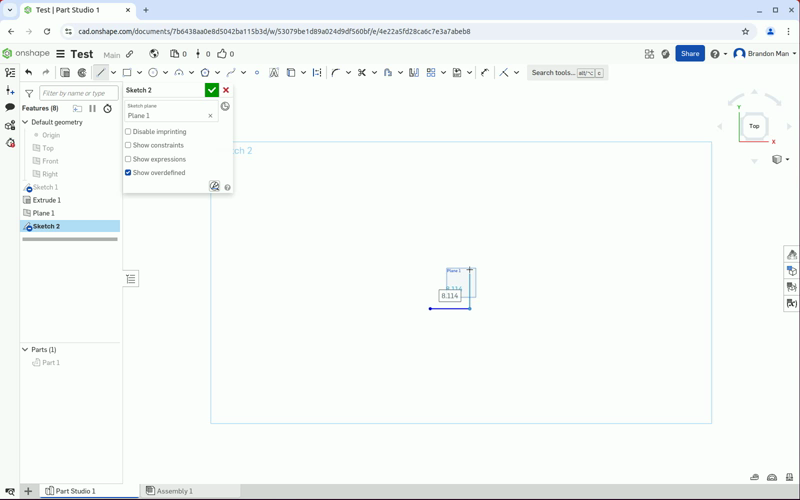
mouse_move(499, 269)
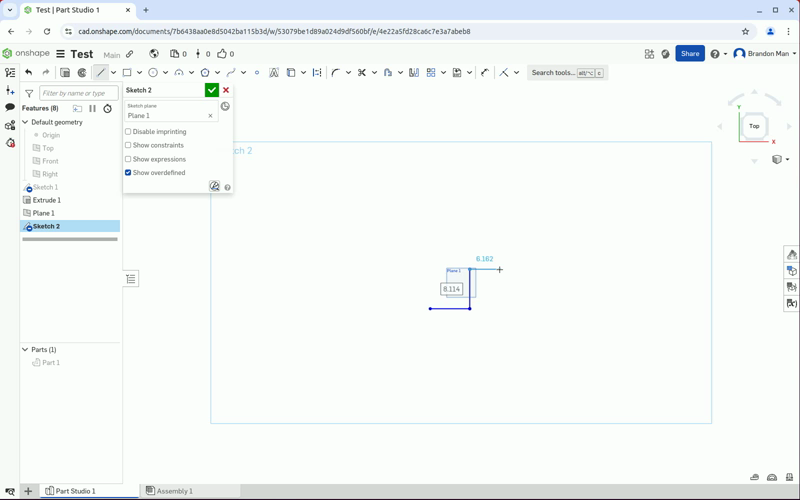
mouse_move(430, 269)
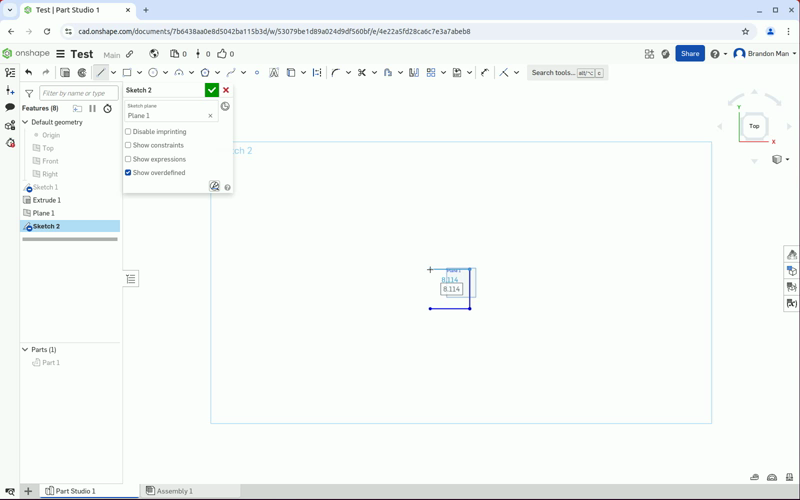
click(430, 269)
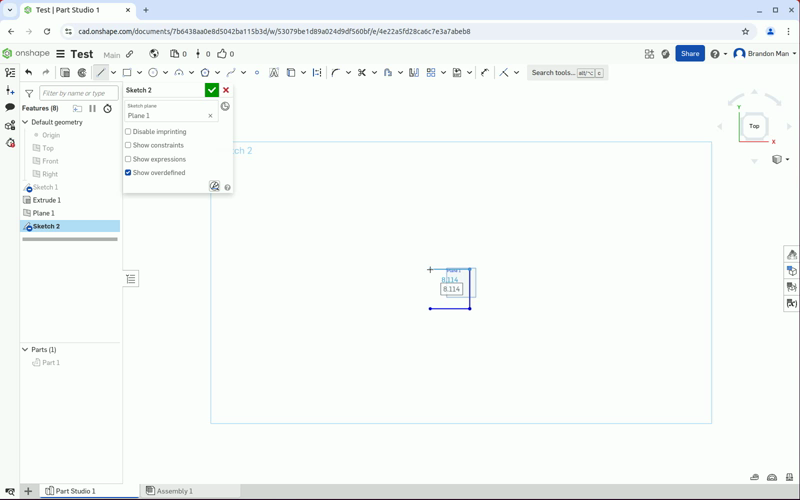
key_up(shift)
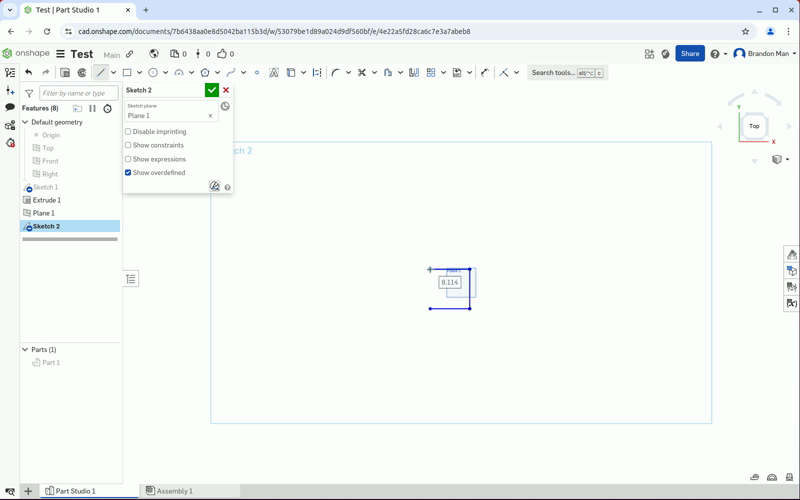
mouse_move(460, 269)
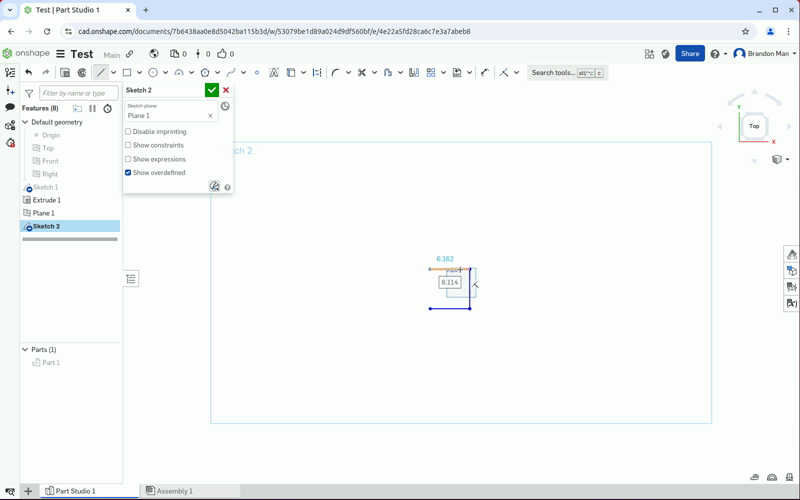
key_down(shift)
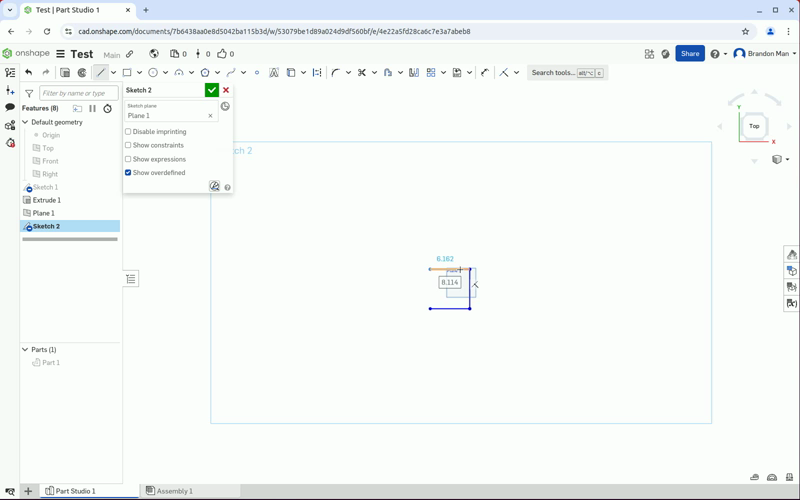
mouse_move(430, 308)
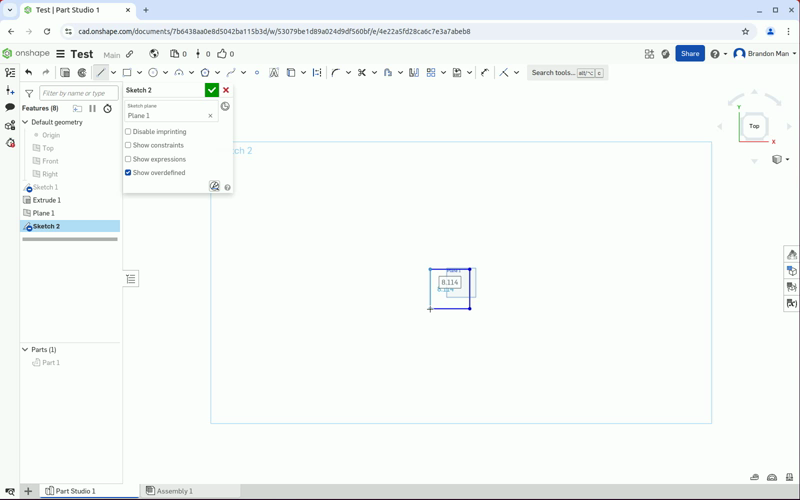
key_up(shift)
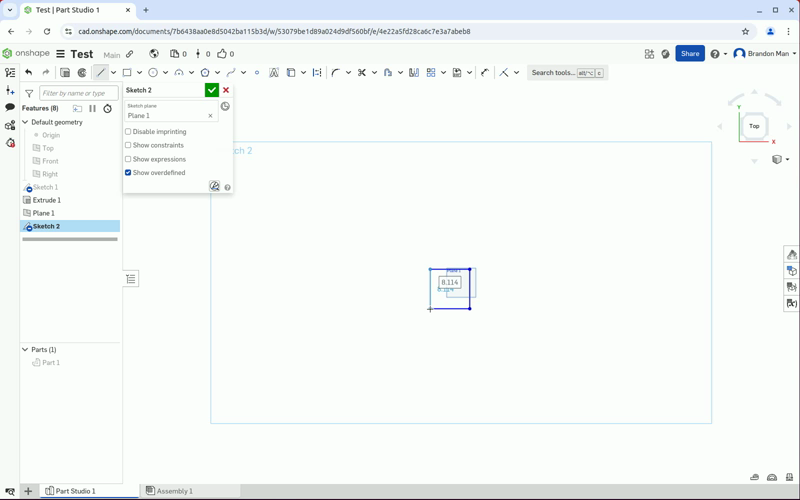
click(430, 308)
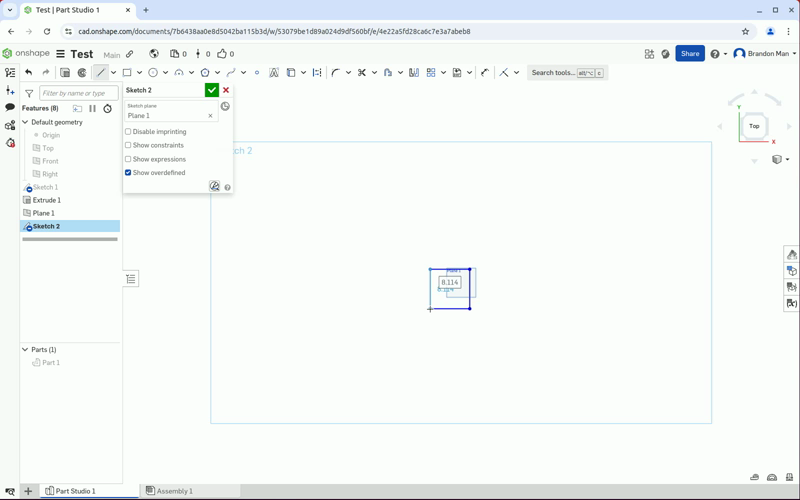
key(esc)
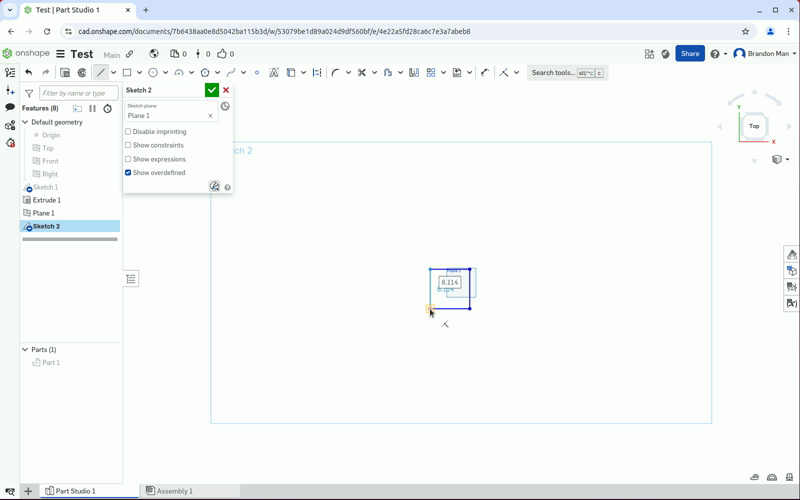
mouse_move(456, 287)
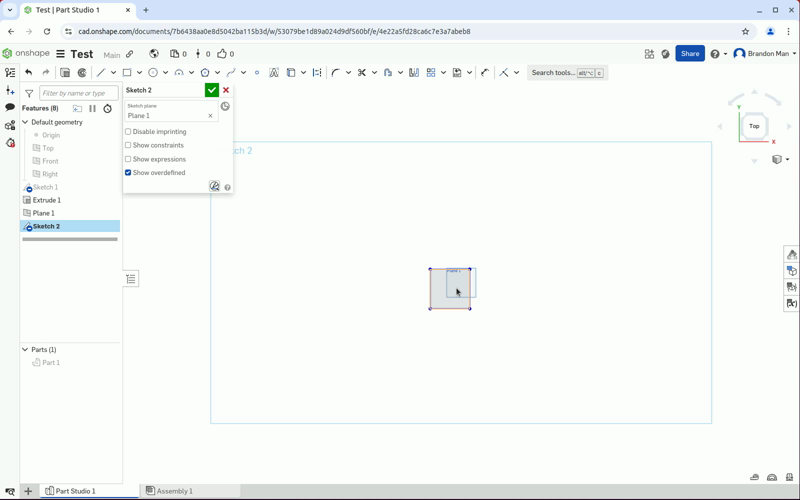
scroll(6)
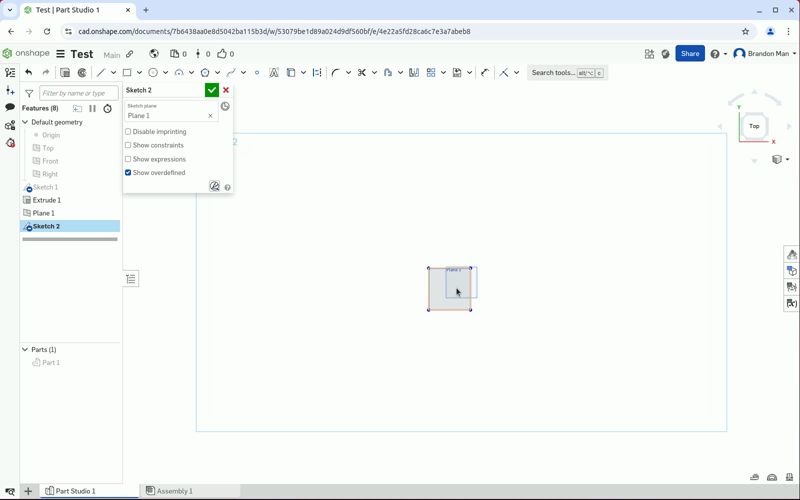
scroll(6)
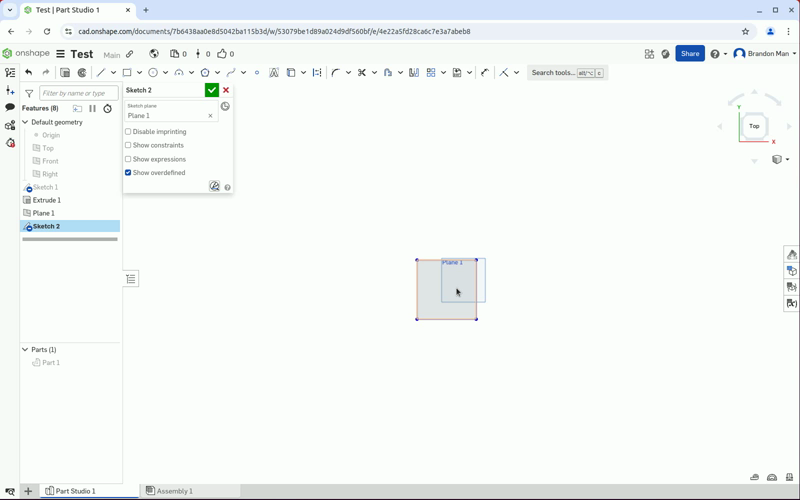
scroll(6)
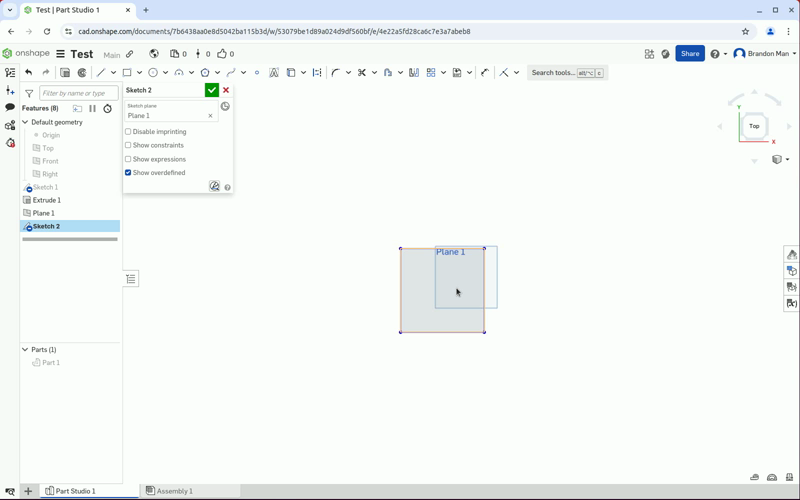
scroll(6)
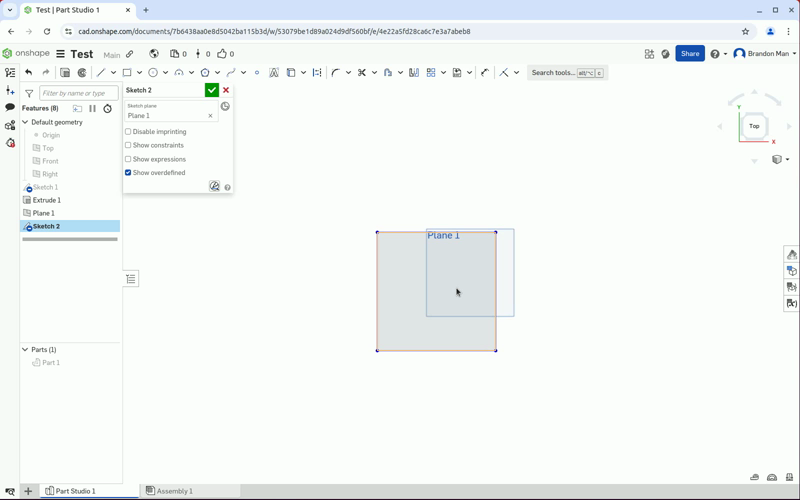
scroll(6)
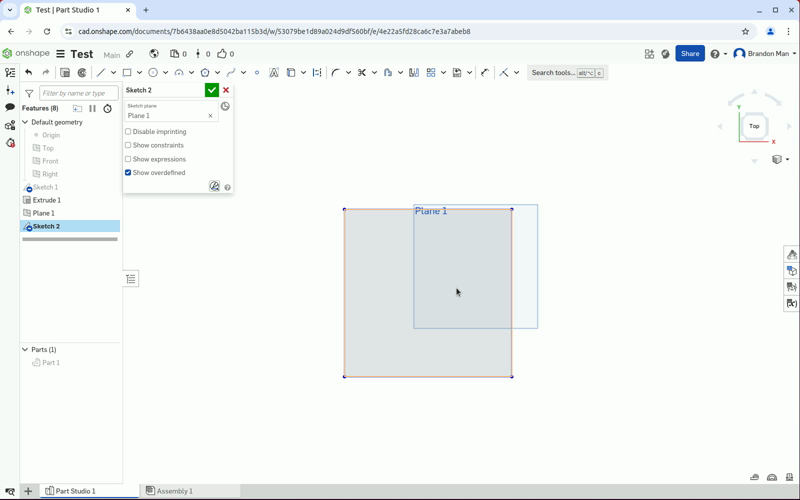
scroll(6)
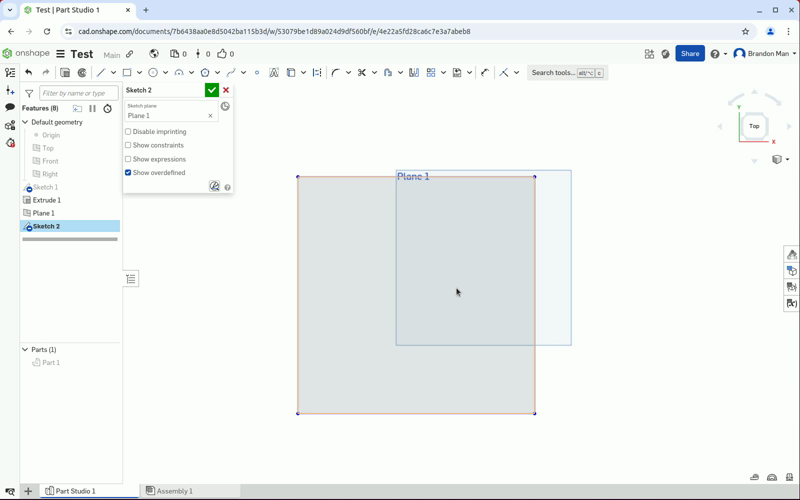
scroll(6)
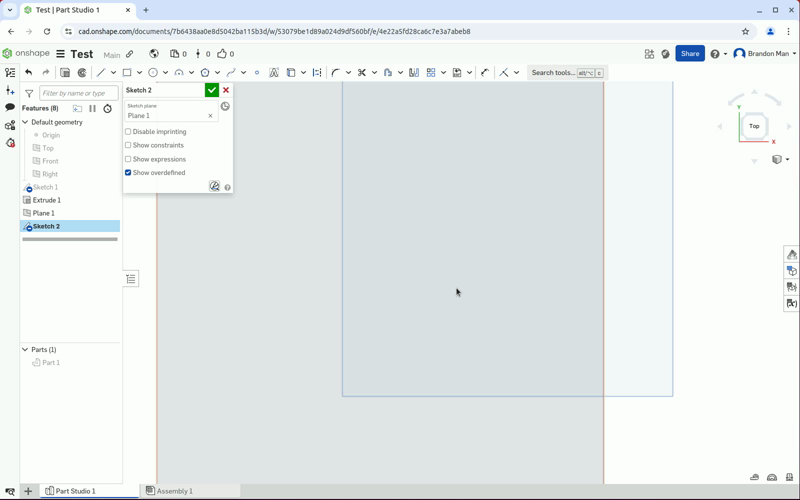
click(456, 287)
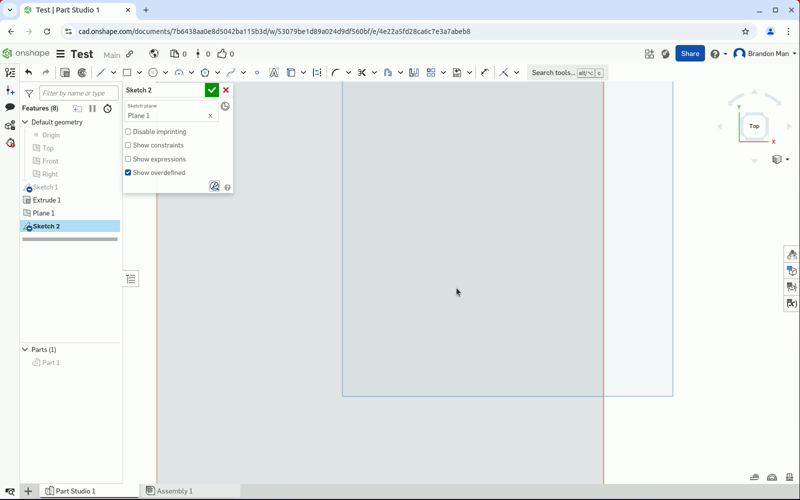
scroll(-6)
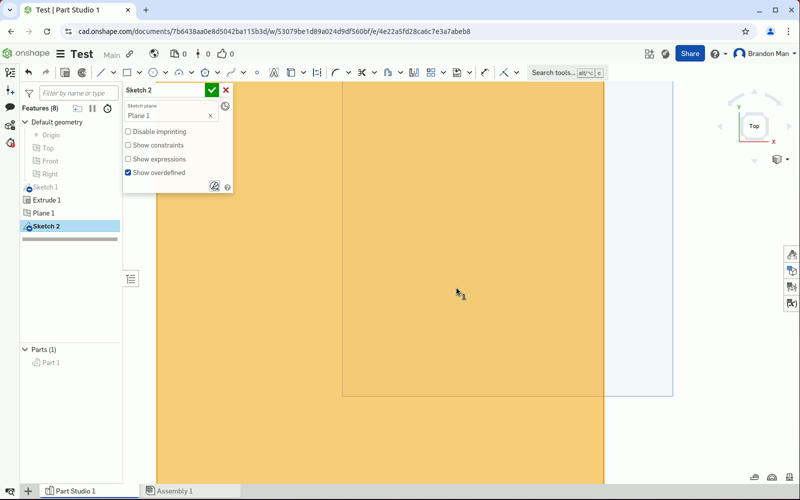
scroll(-6)
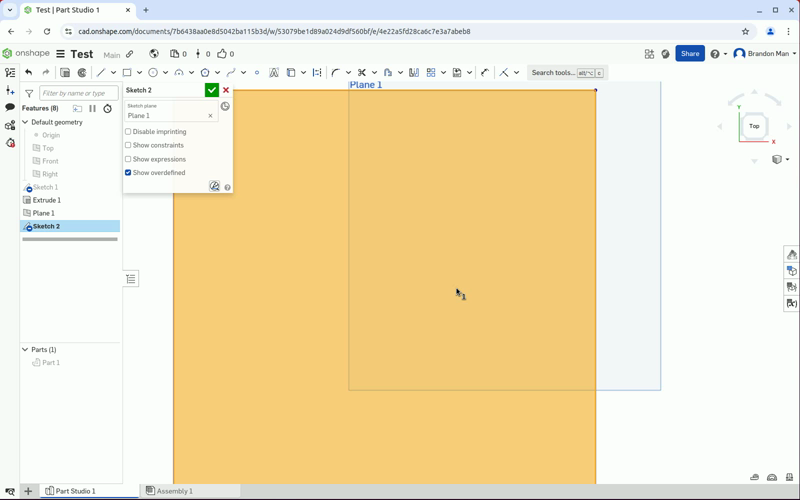
scroll(-6)
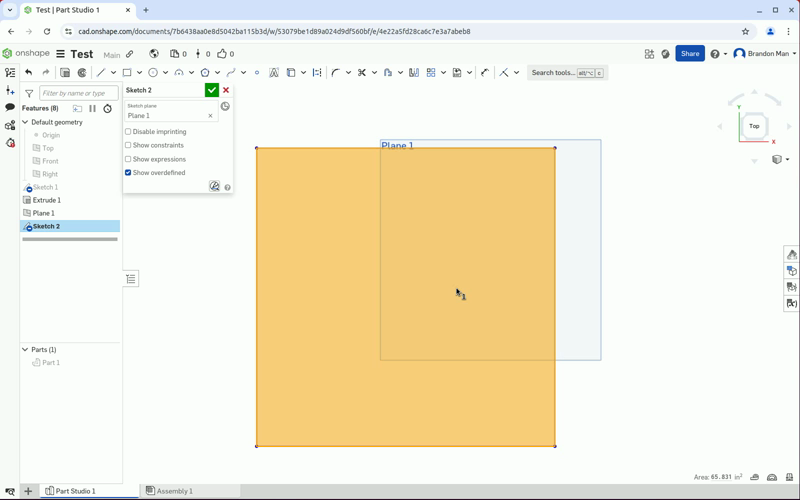
scroll(-6)
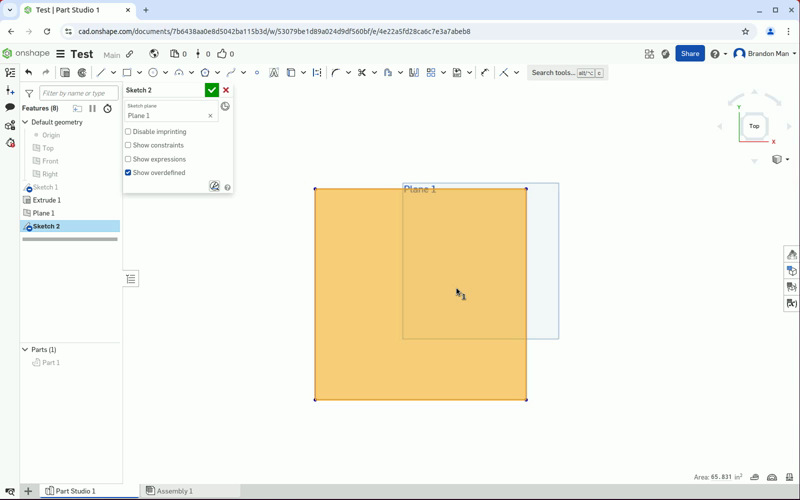
scroll(-6)
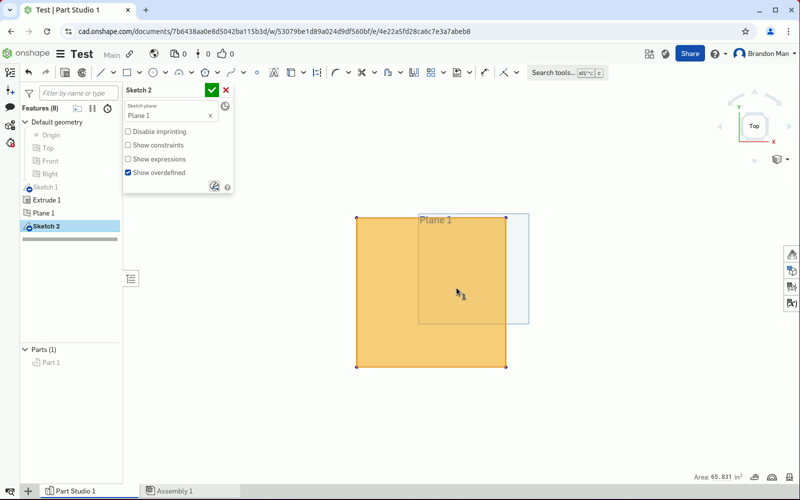
scroll(-6)
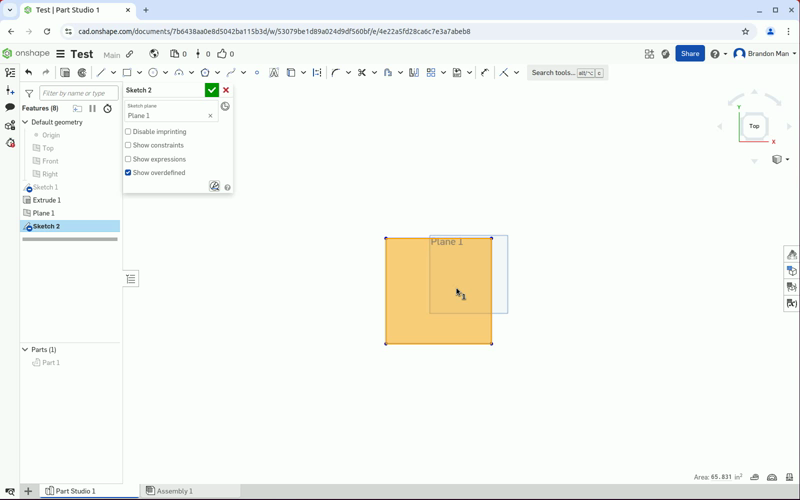
scroll(-6)
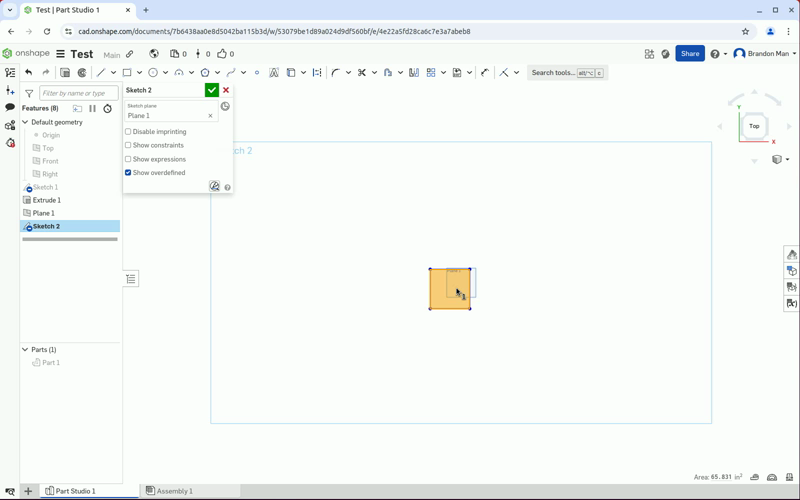
mouse_move(73, 352)
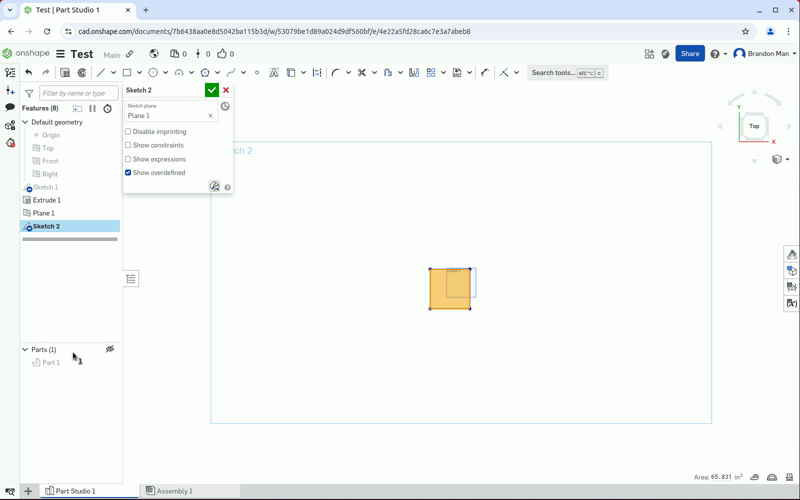
key(shift+y)
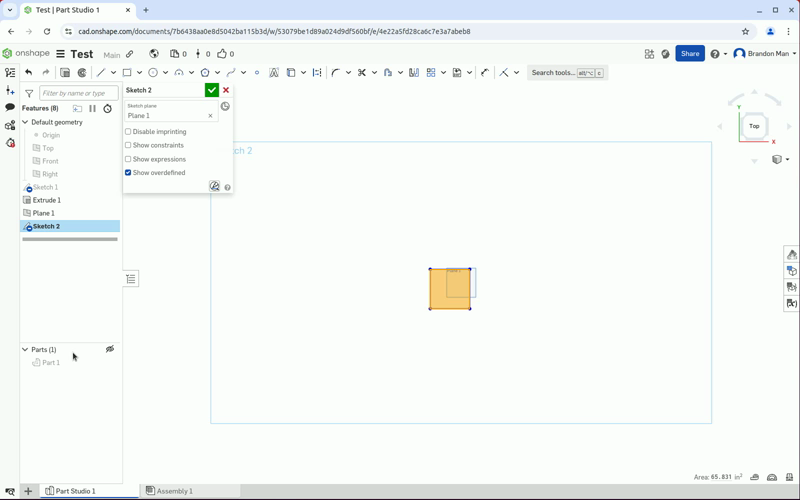
key(shift+e)
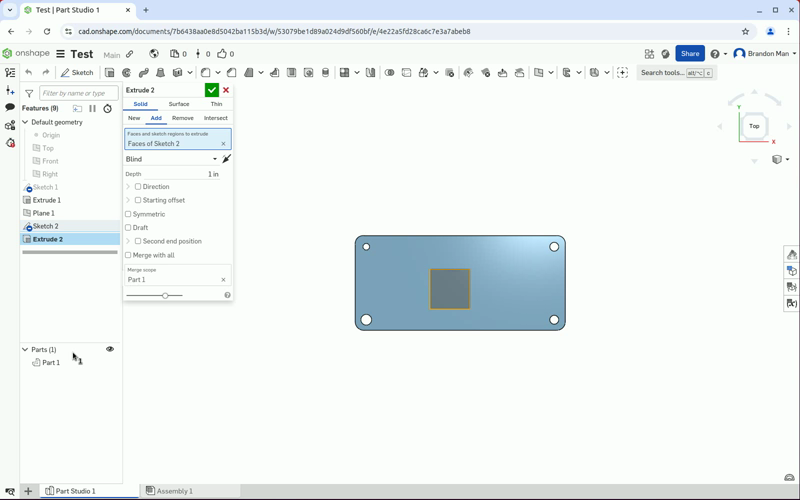
mouse_move(143, 106)
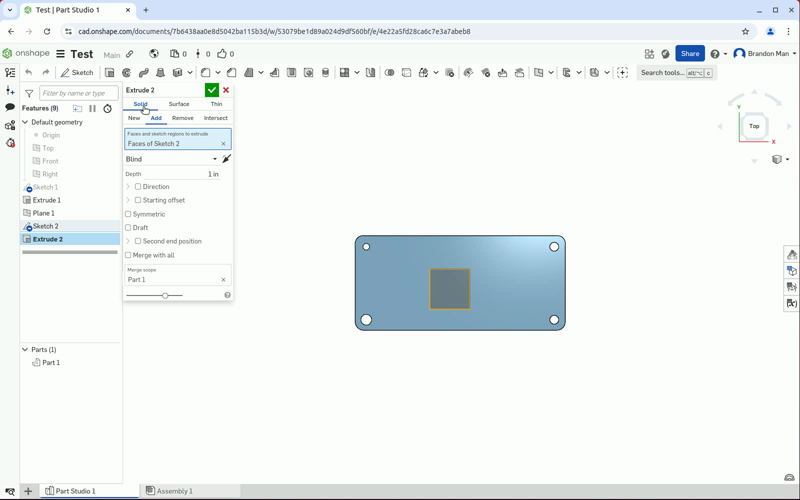
click(143, 106)
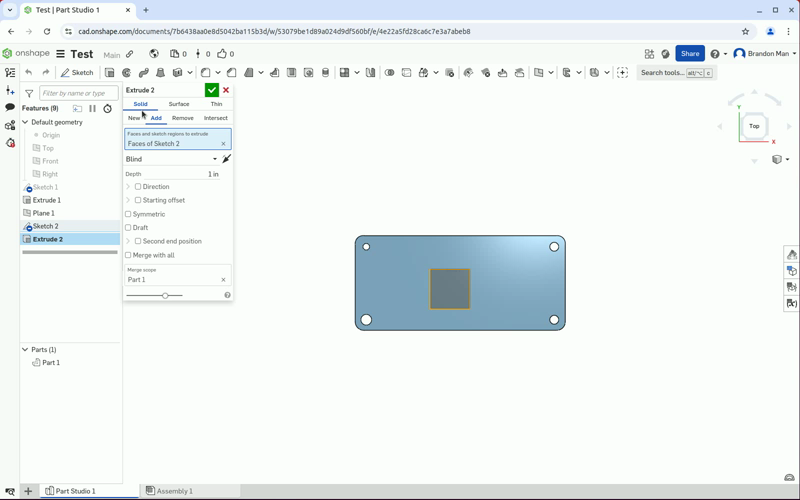
mouse_move(137, 120)
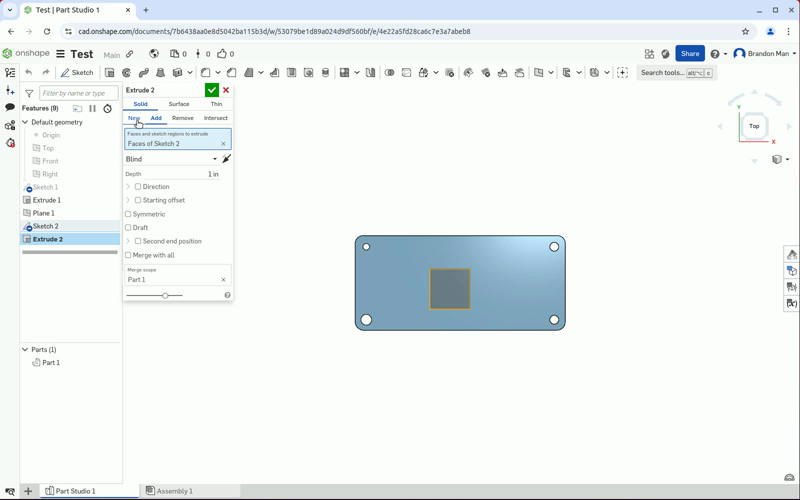
click(137, 120)
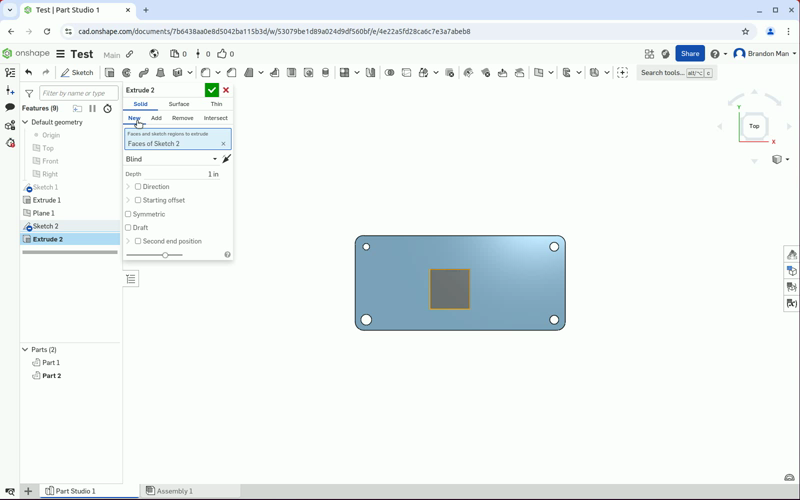
key(tab, 4)
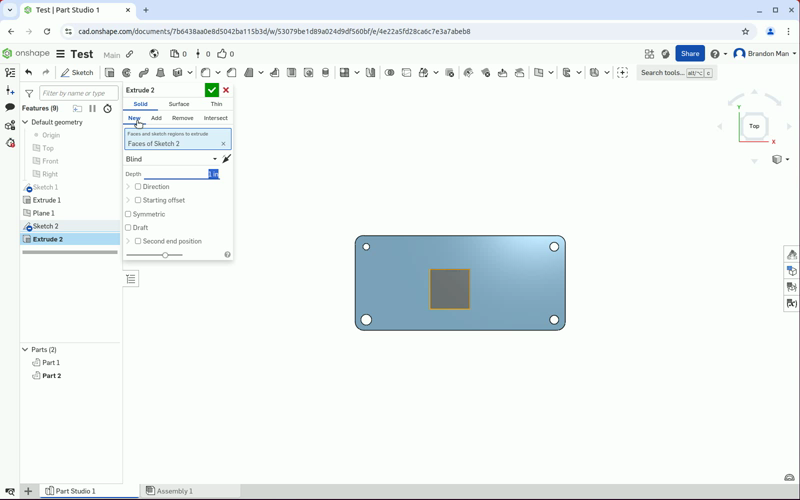
text(0.963)
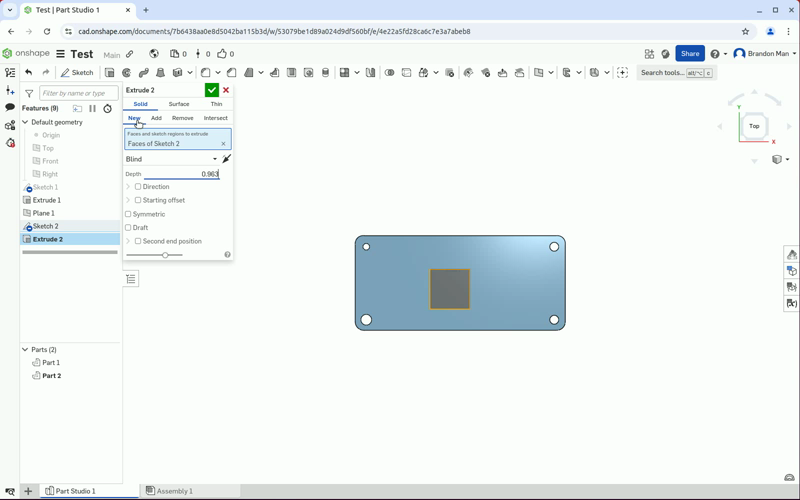
key(enter)
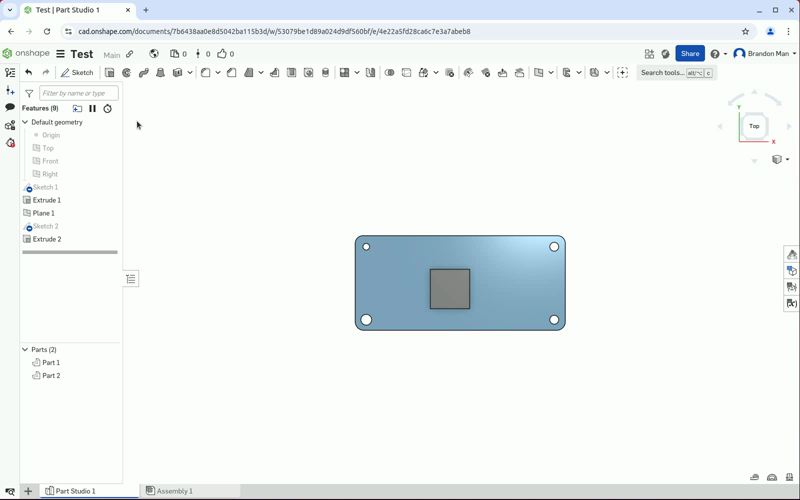
key(shift+h)
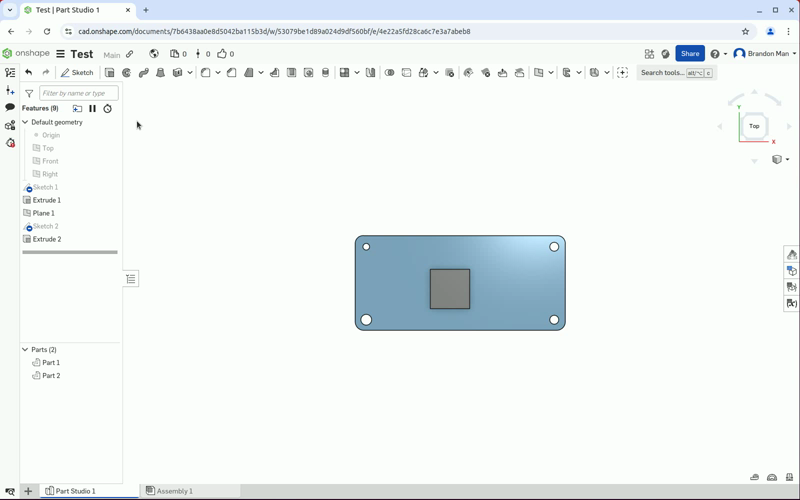
key(shift+h)
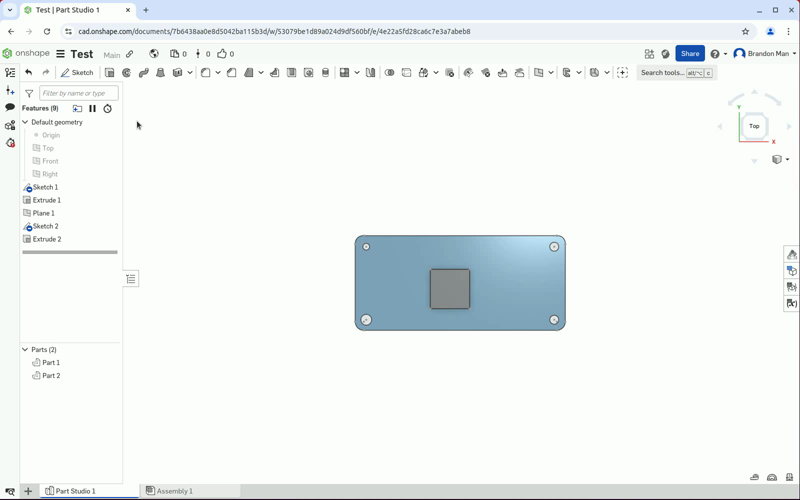
key(shift+7)
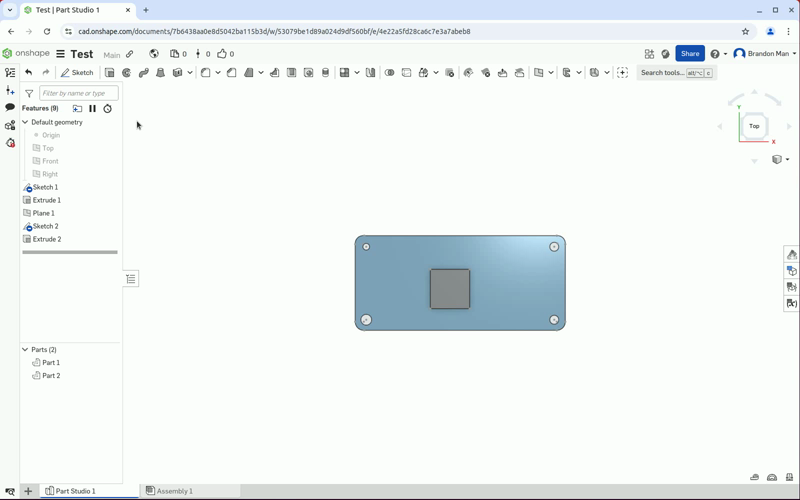
key(up, 3)
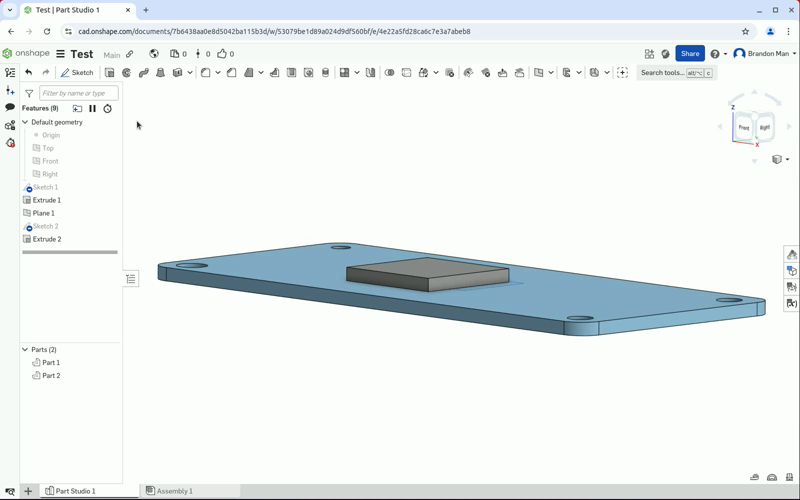
key(left, 3)
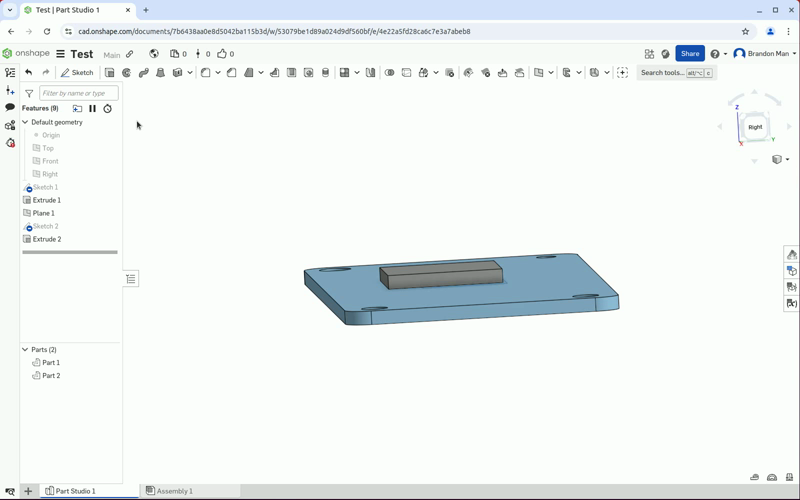
key(right, 3)
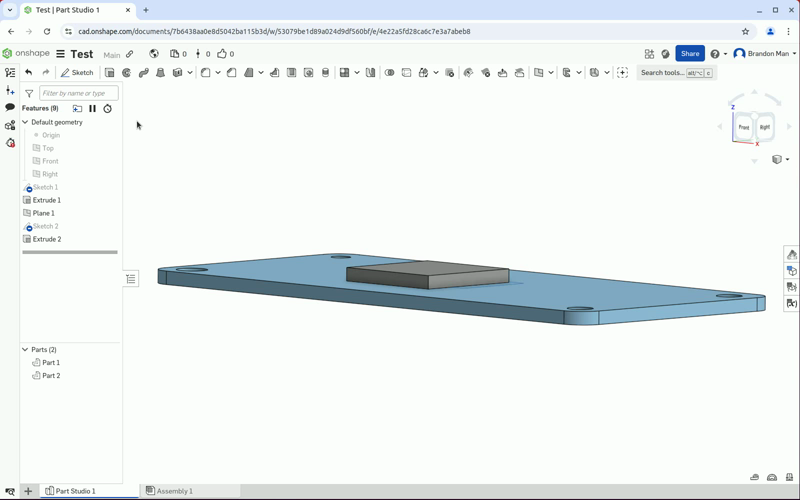
key(down, 3)
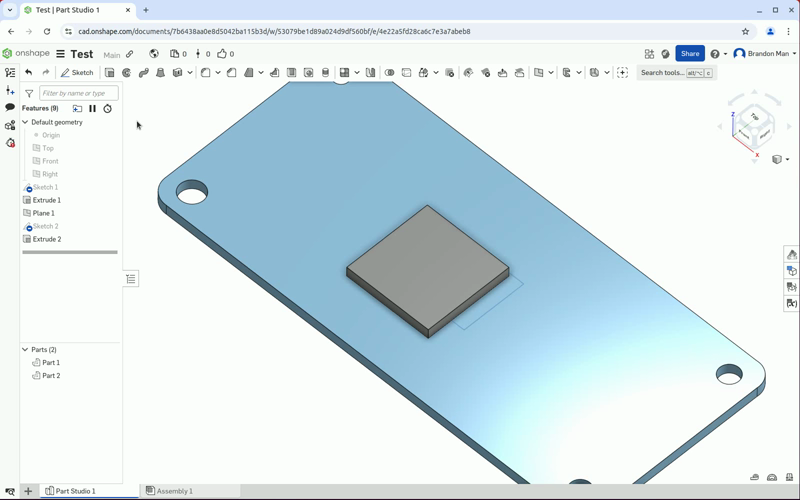
mouse_move(73, 189)
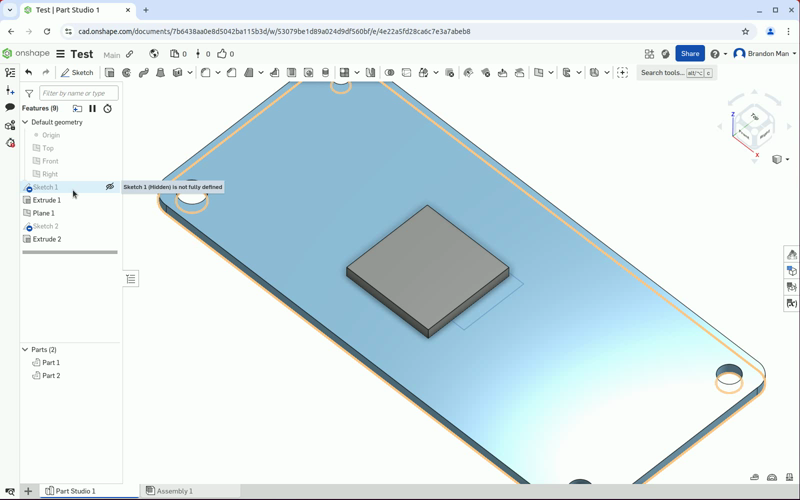
click(73, 189)